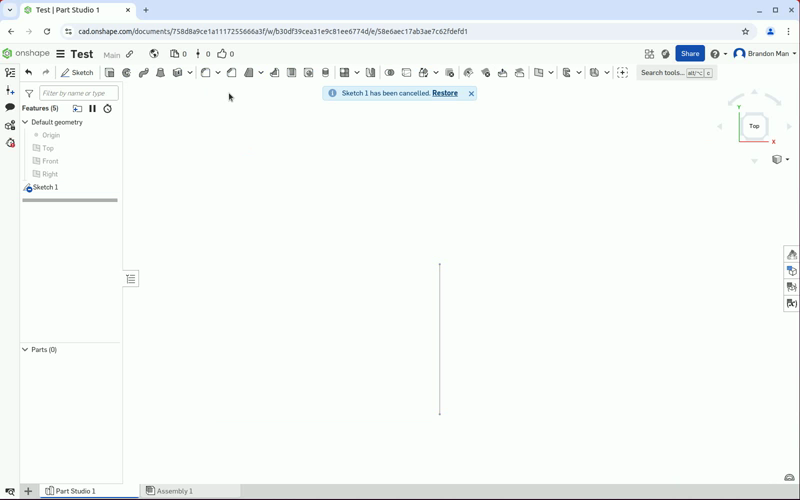
key(shift+h)
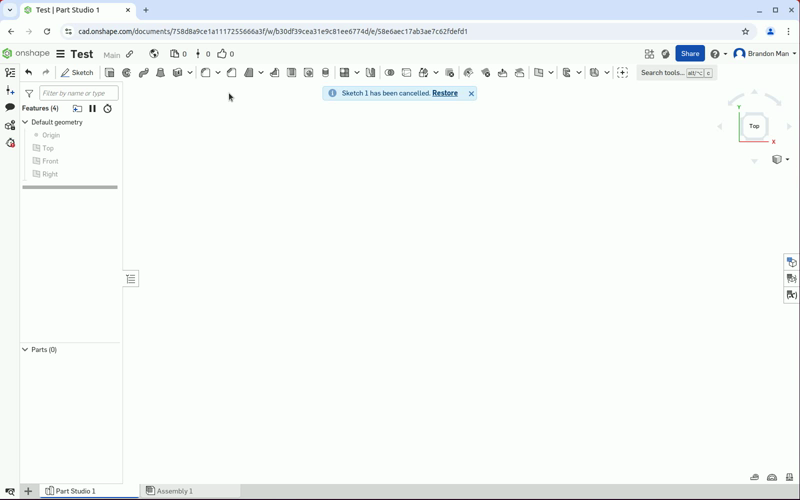
mouse_move(73, 352)
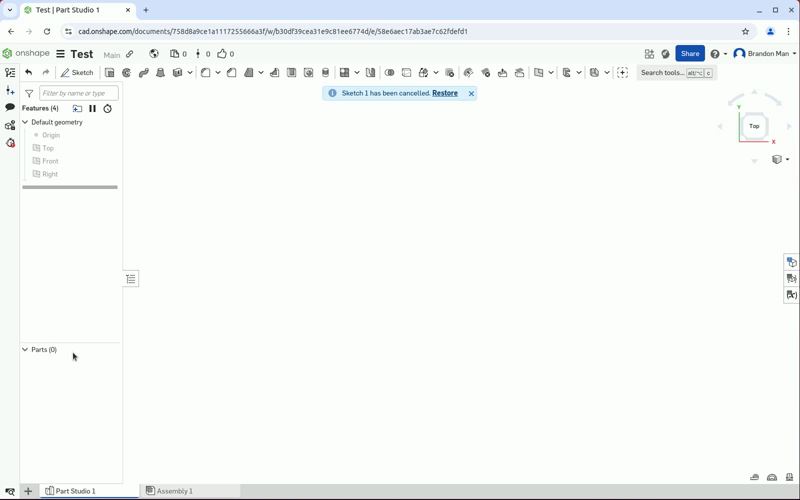
key(y)
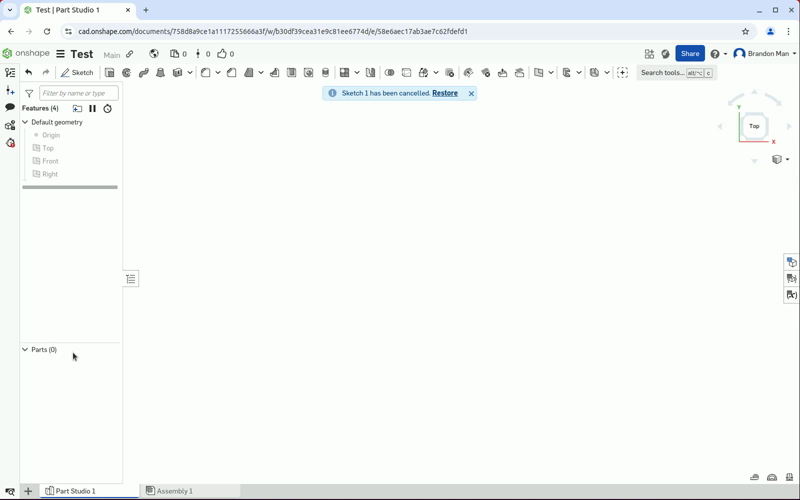
key(shift+p)
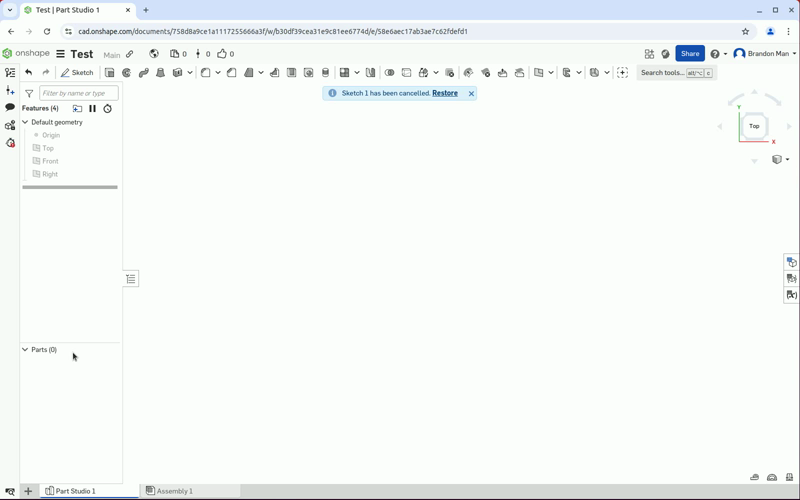
key(space)
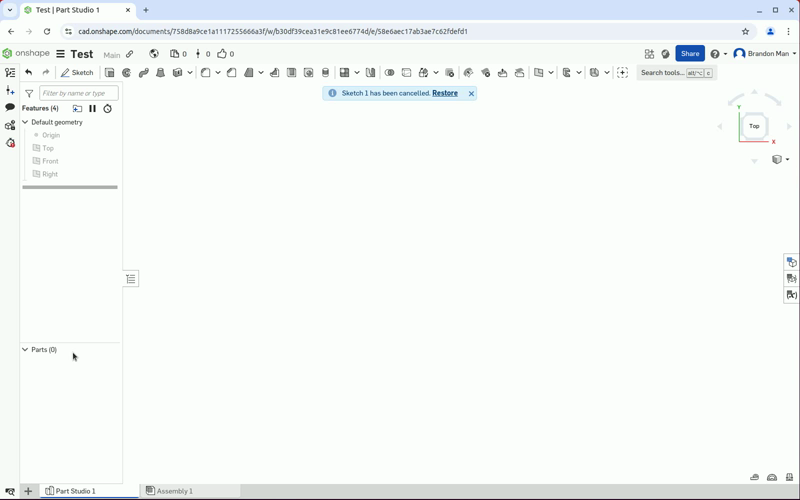
key_down(shift)
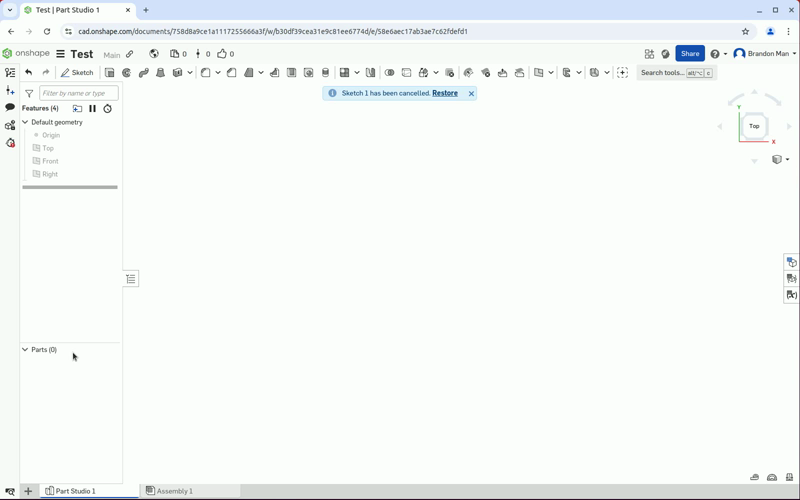
key(up)
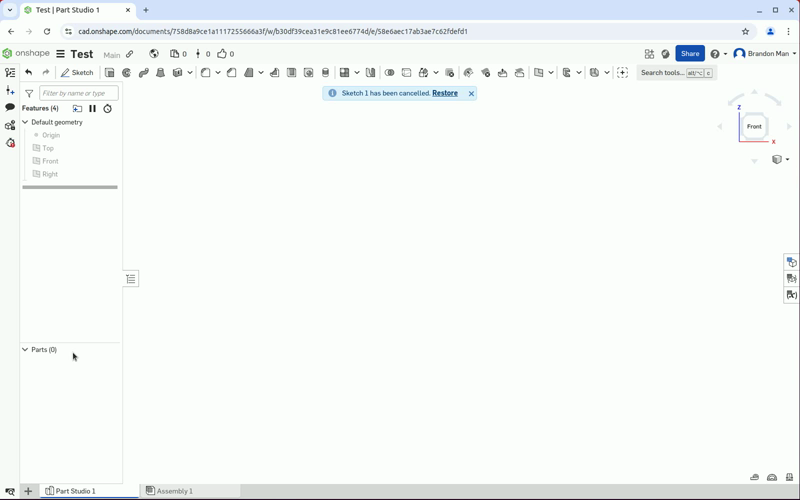
key_up(shift)
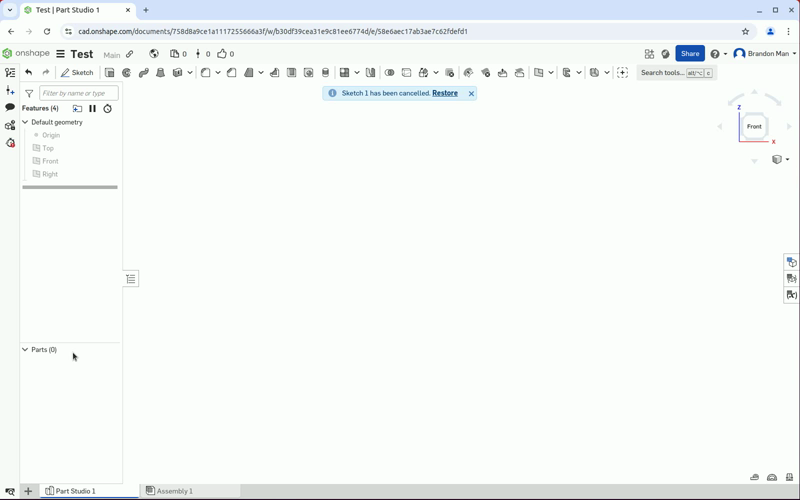
mouse_move(73, 352)
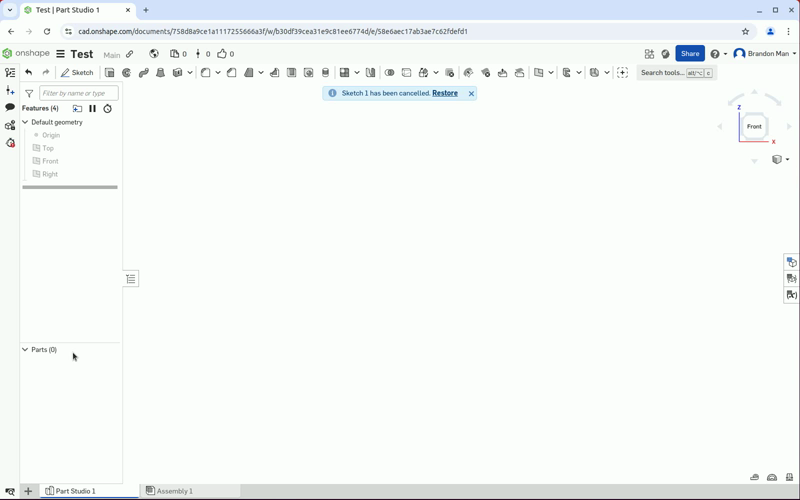
key(shift+y)
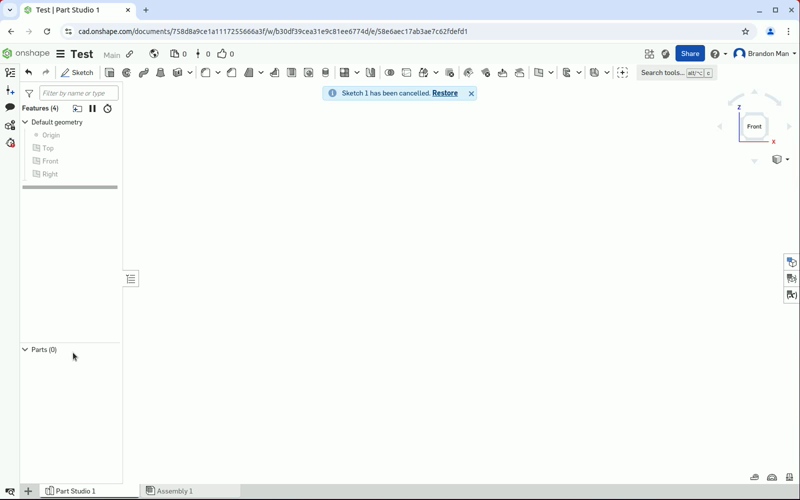
key(shift+s)
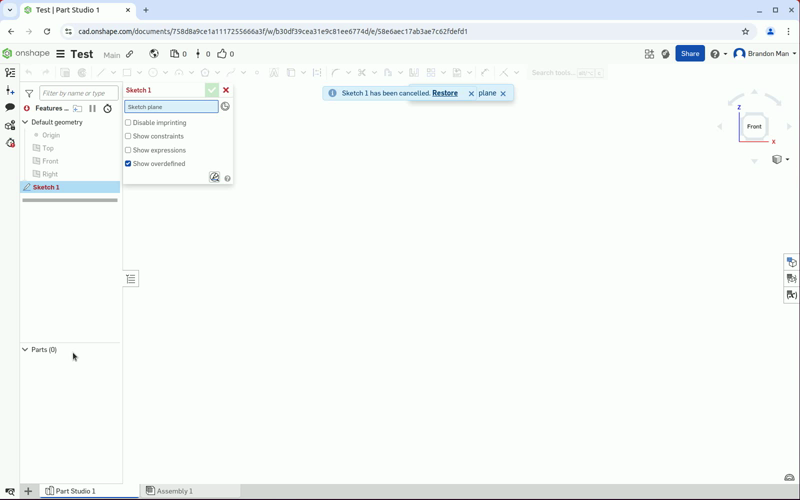
mouse_move(73, 163)
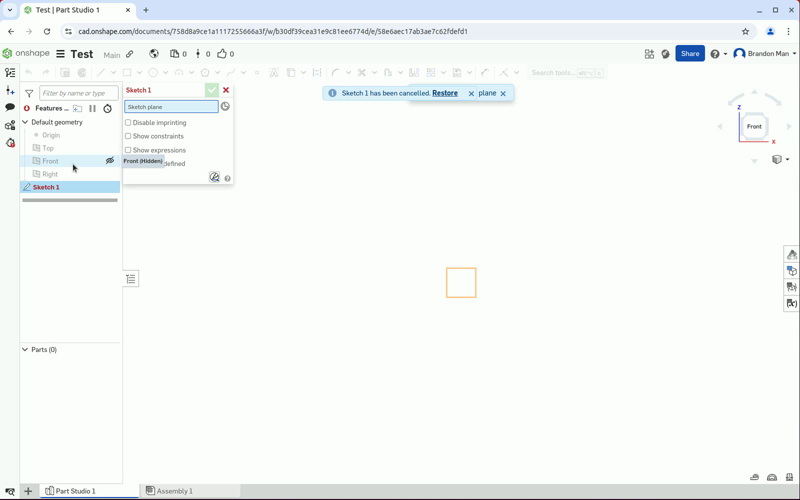
click(73, 163)
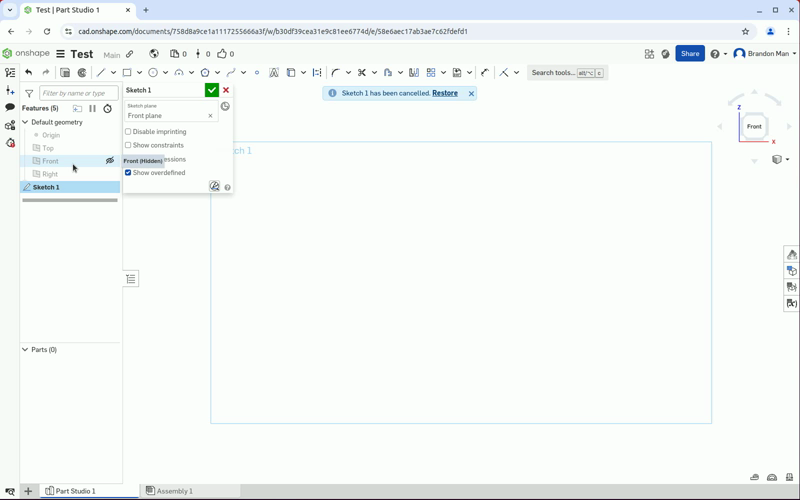
mouse_move(73, 352)
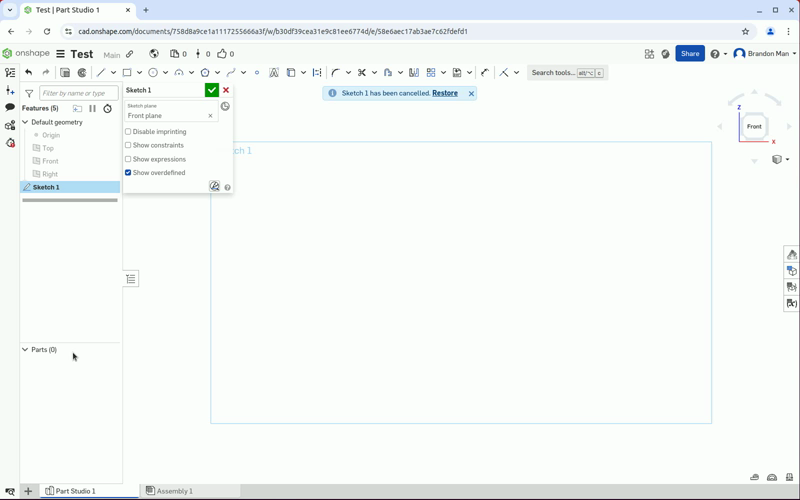
key(y)
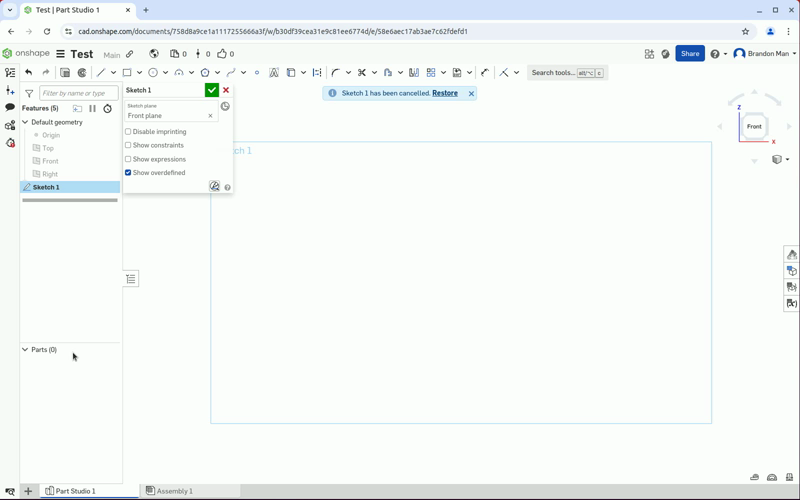
key(l)
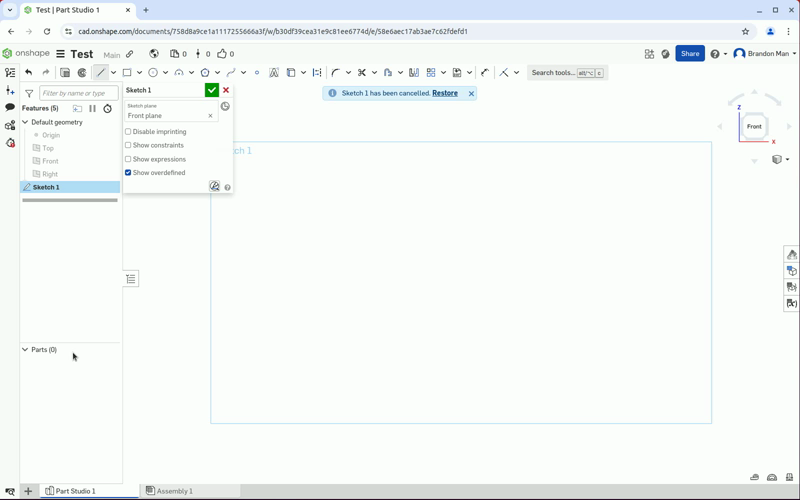
key_down(shift)
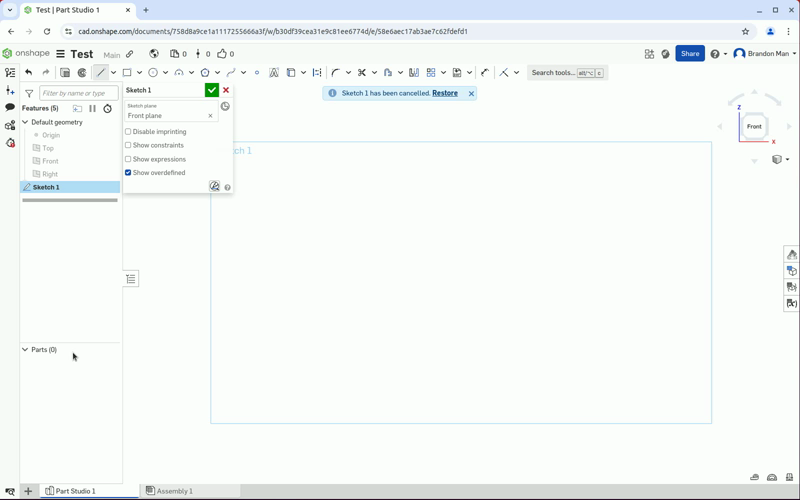
mouse_move(427, 301)
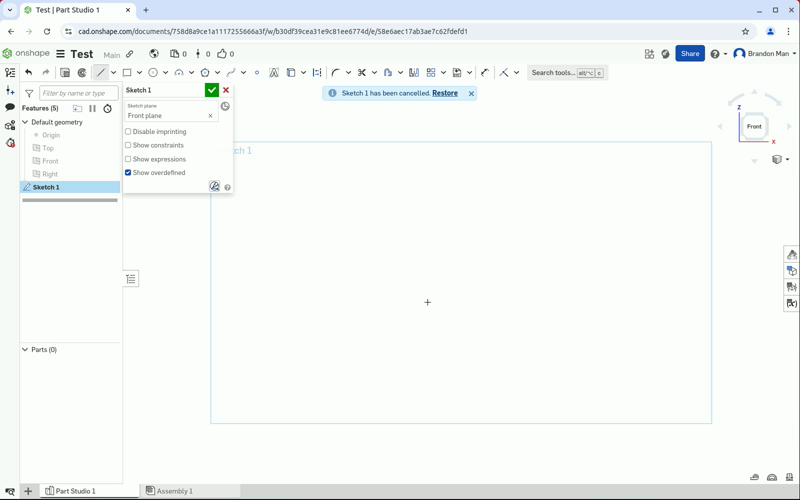
click(427, 301)
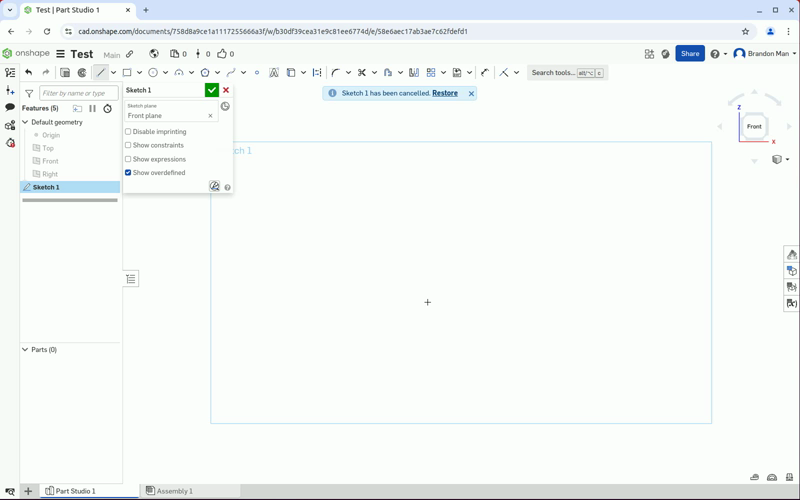
key_up(shift)
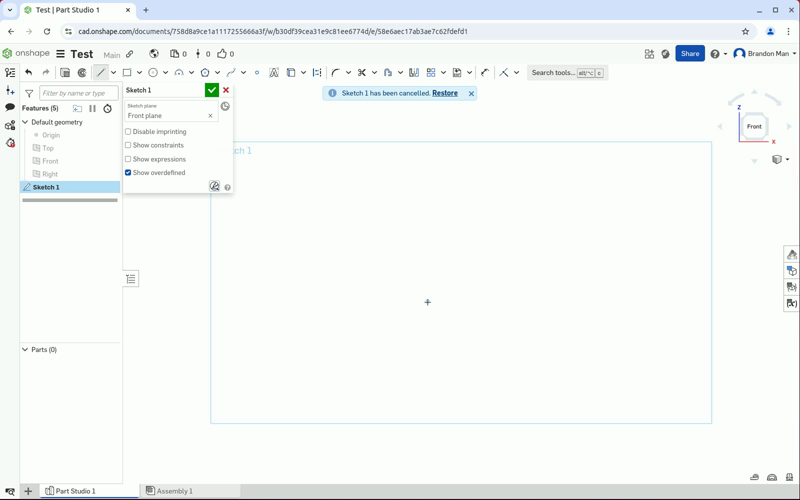
key_down(shift)
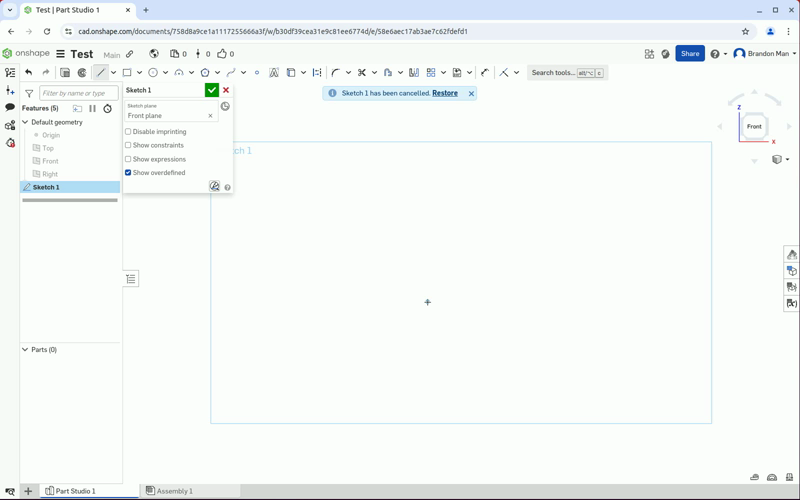
mouse_move(457, 301)
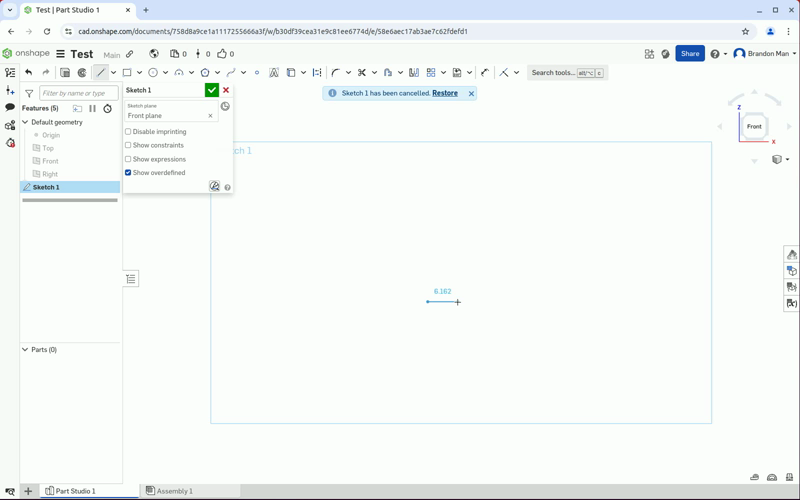
mouse_move(461, 320)
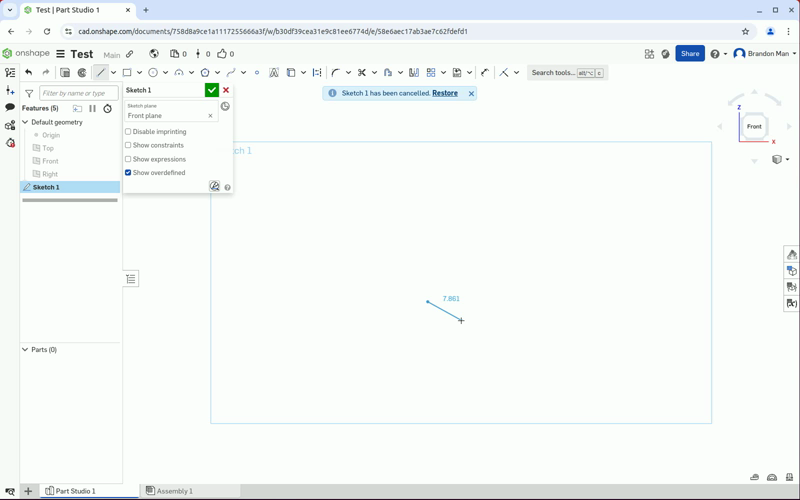
click(461, 320)
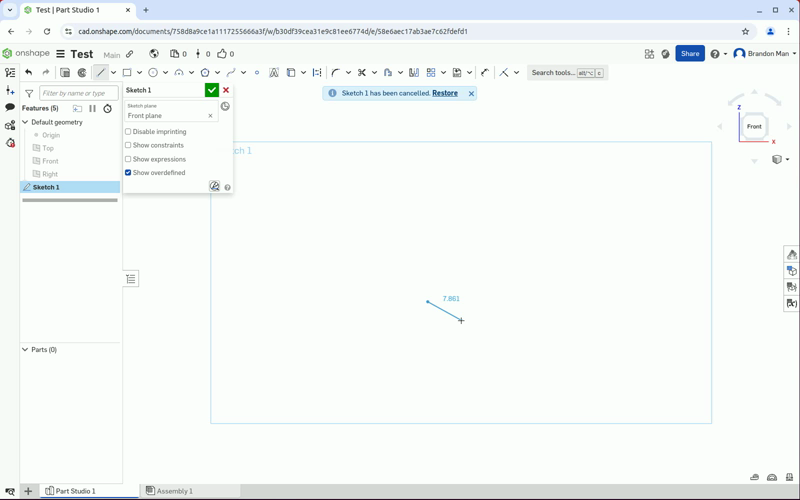
key_up(shift)
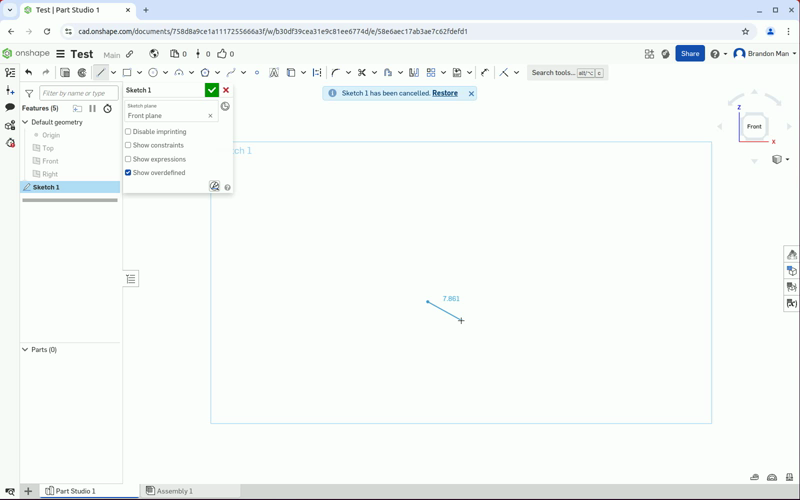
key_down(shift)
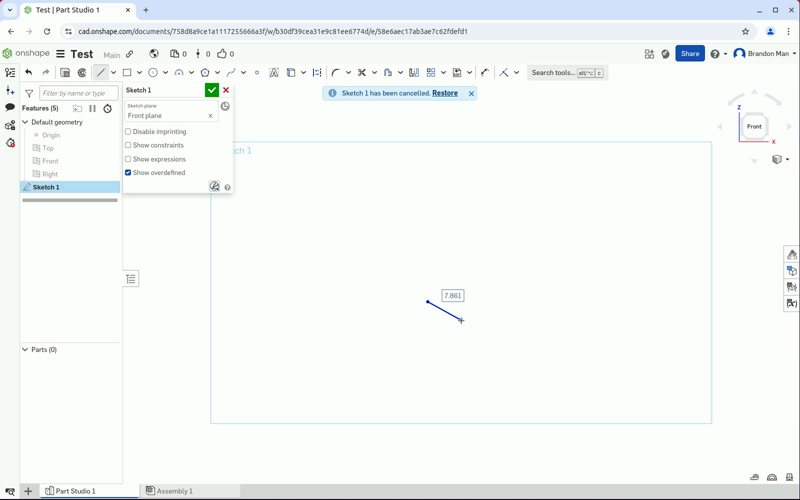
mouse_move(491, 320)
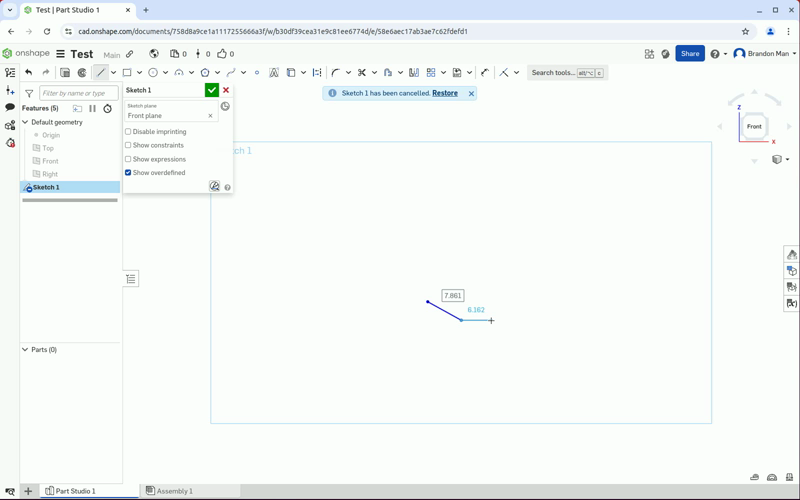
mouse_move(494, 301)
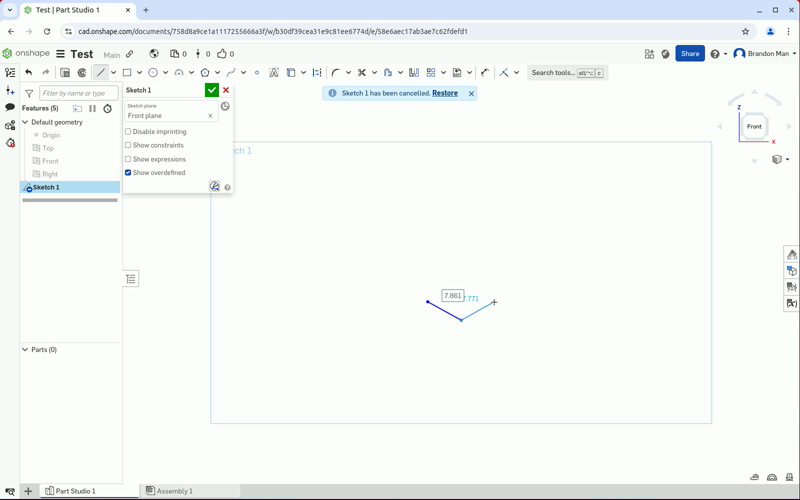
click(494, 301)
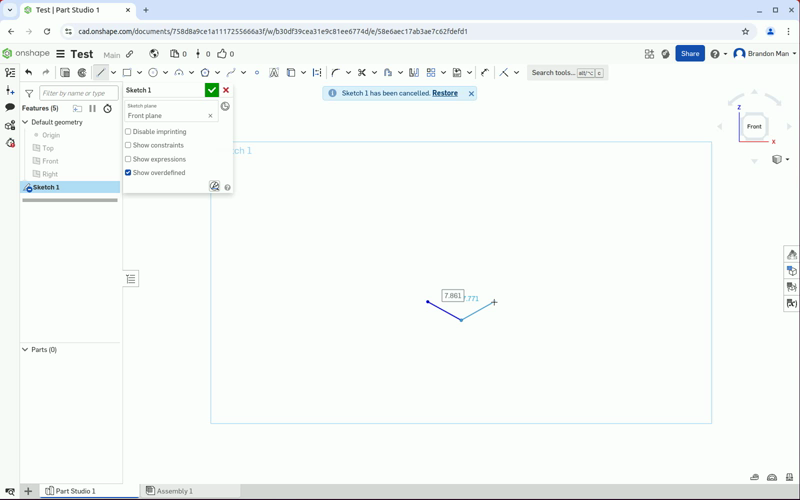
key_up(shift)
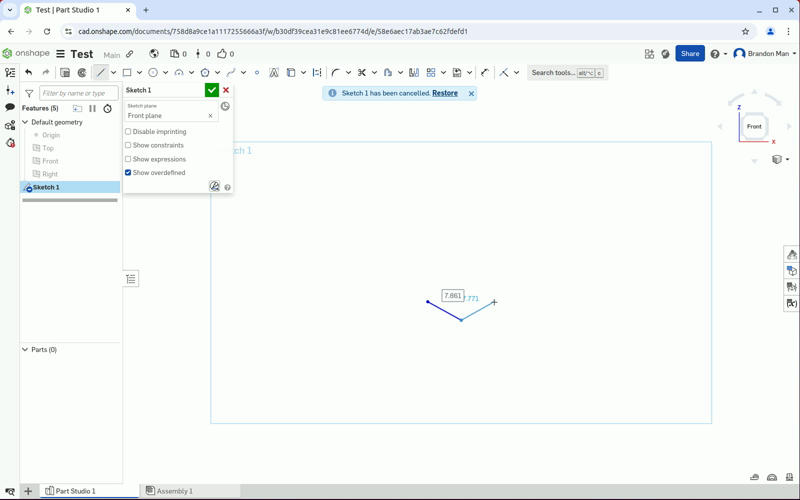
key_down(shift)
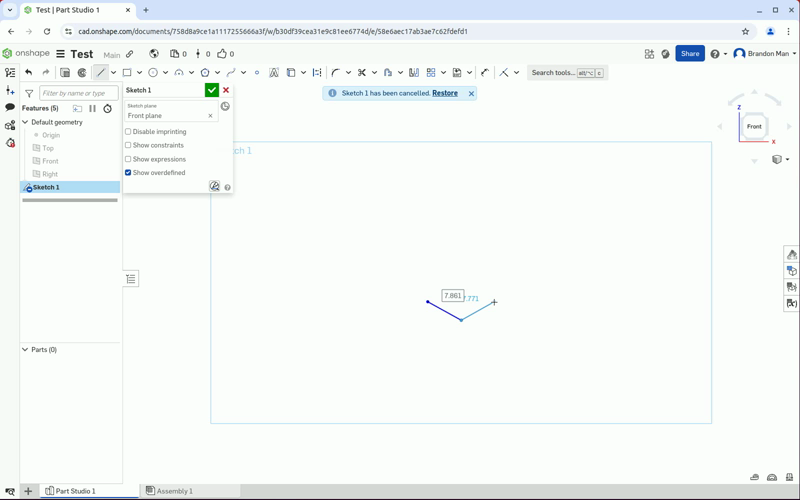
mouse_move(524, 301)
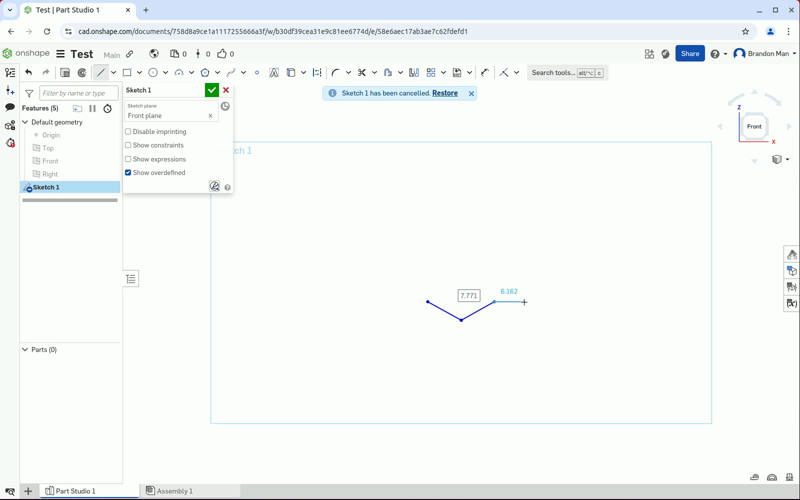
mouse_move(494, 263)
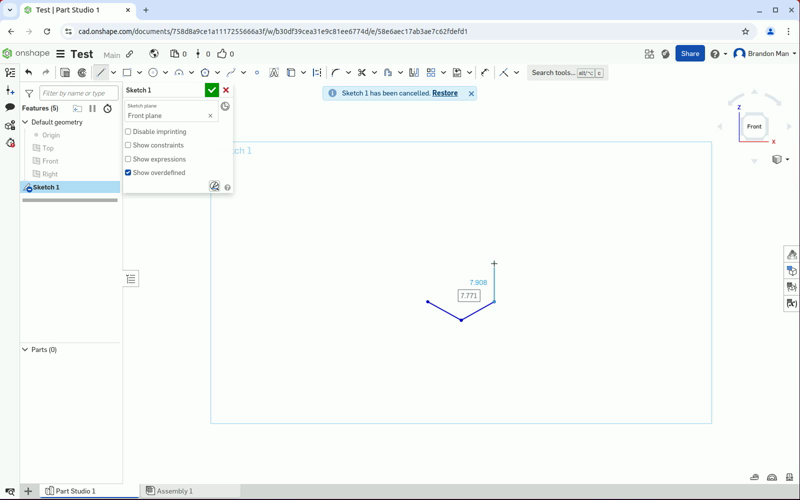
click(494, 263)
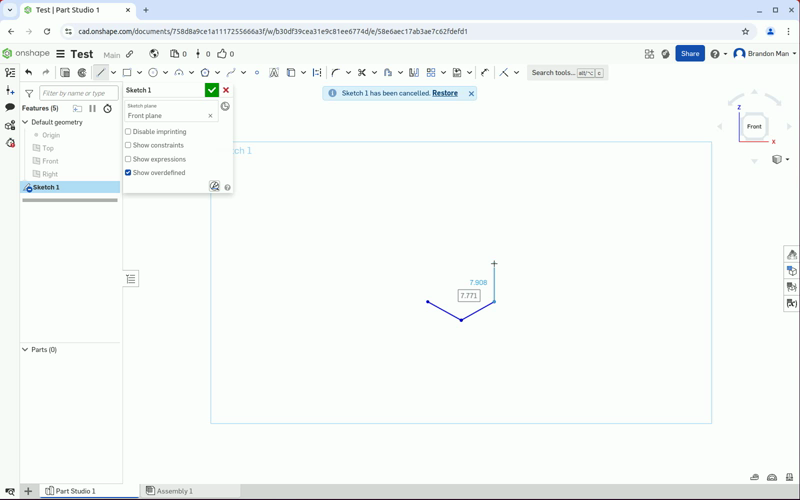
key_up(shift)
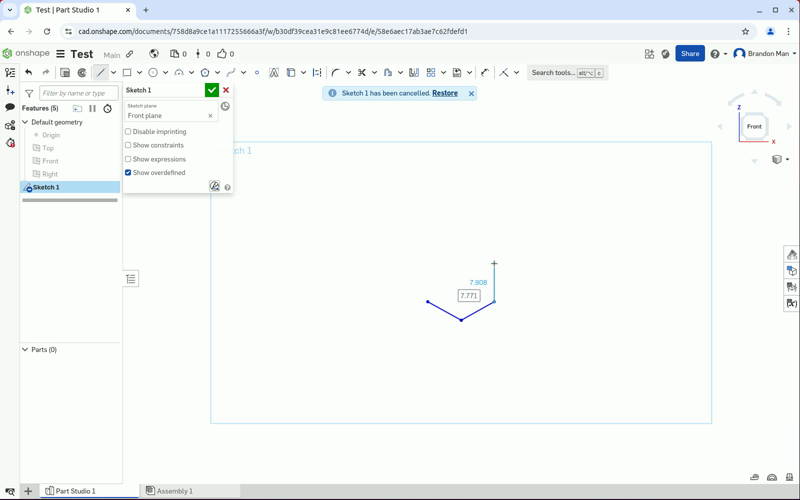
key_down(shift)
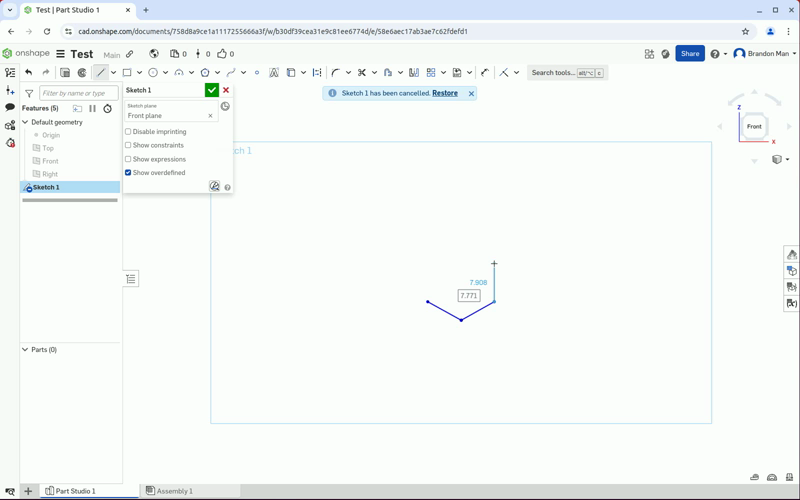
mouse_move(524, 263)
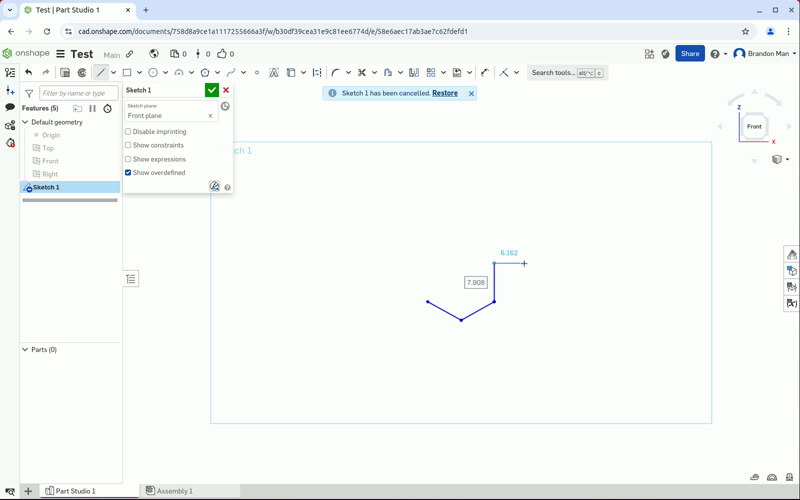
mouse_move(461, 244)
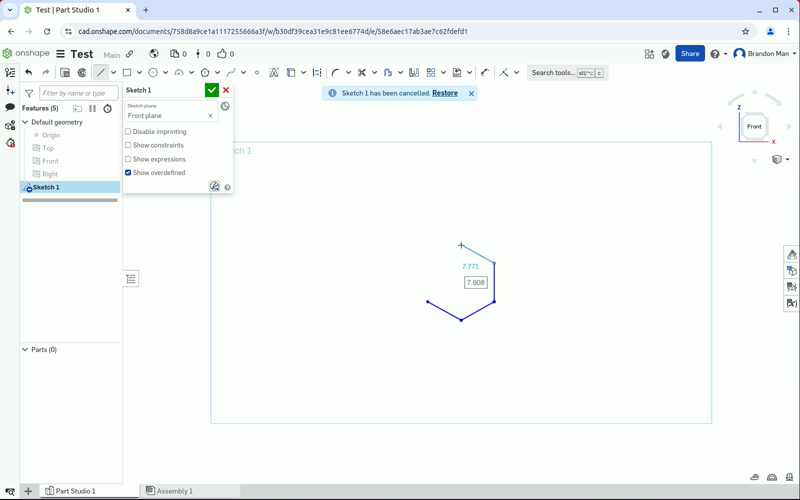
click(461, 244)
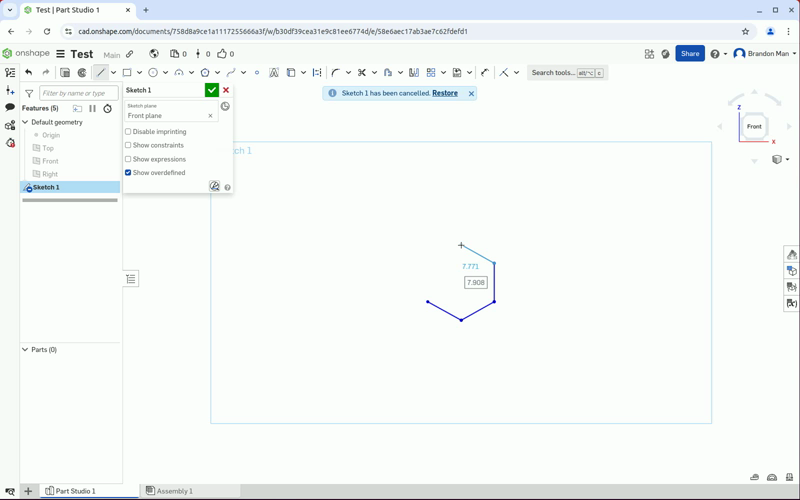
key_up(shift)
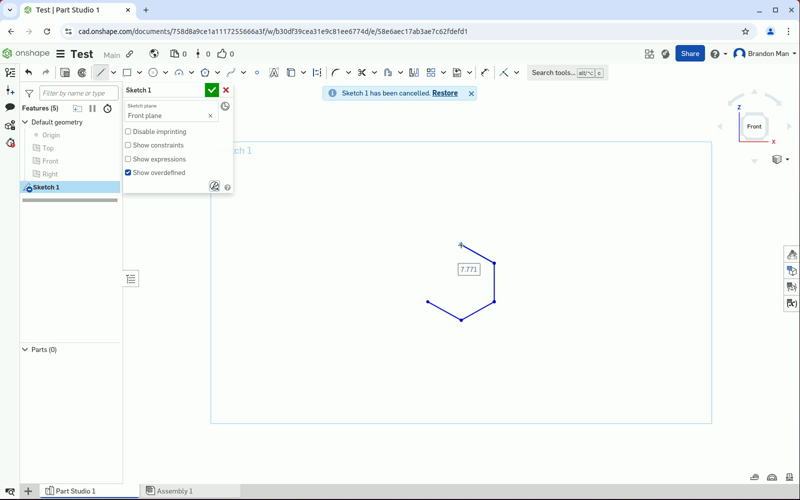
key_down(shift)
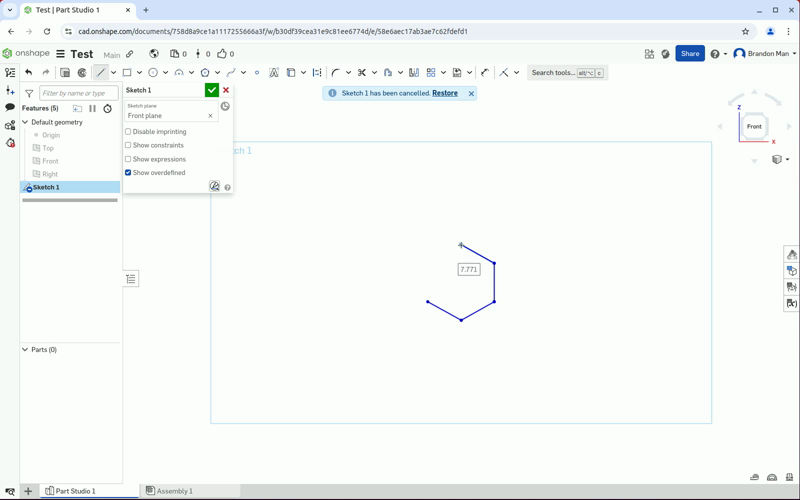
mouse_move(491, 244)
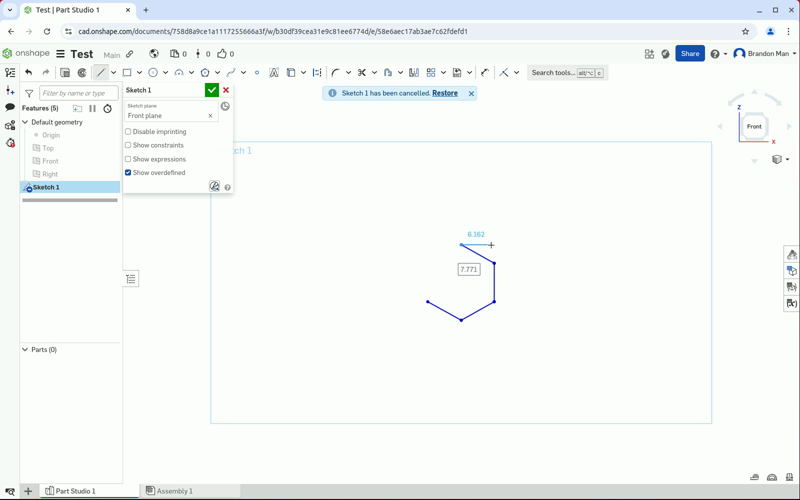
mouse_move(427, 263)
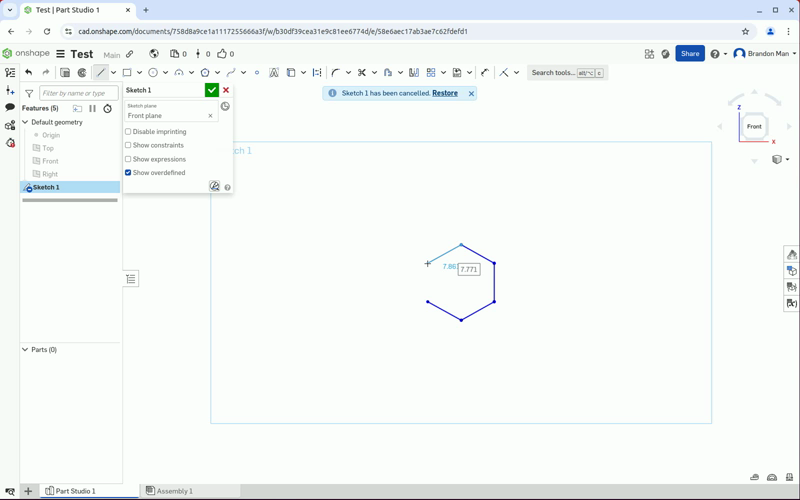
click(427, 263)
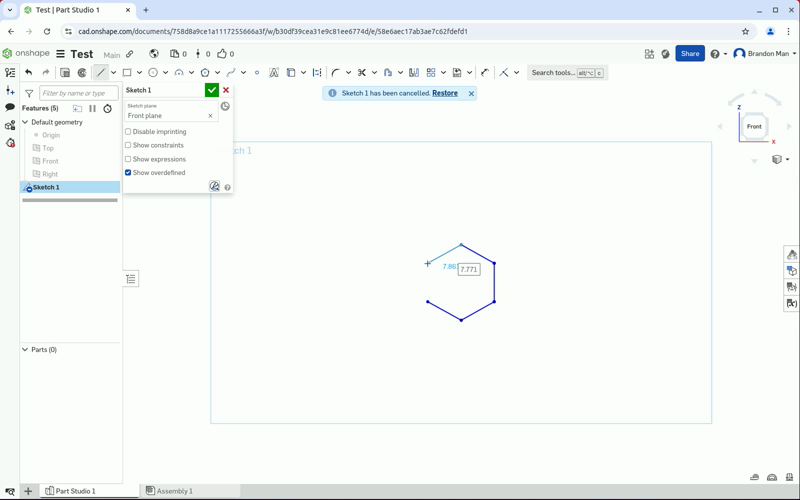
key_up(shift)
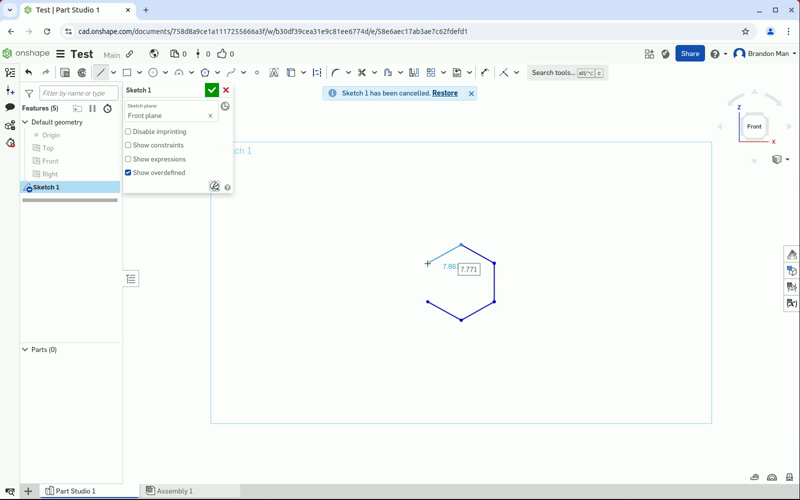
mouse_move(457, 263)
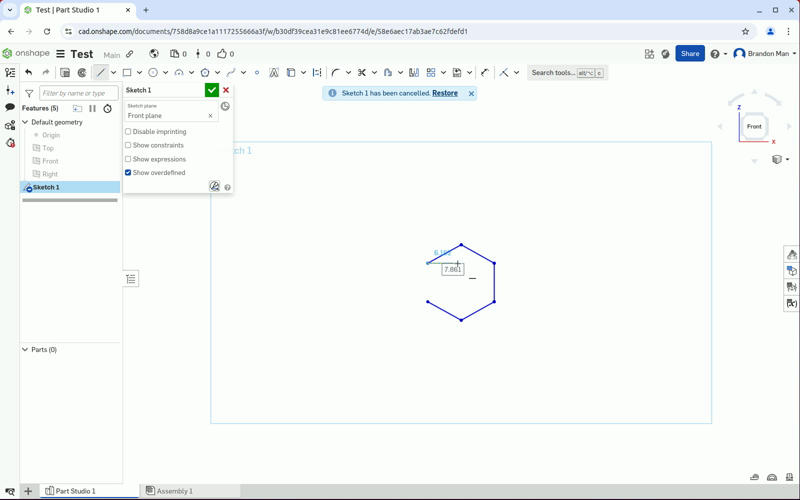
key_down(shift)
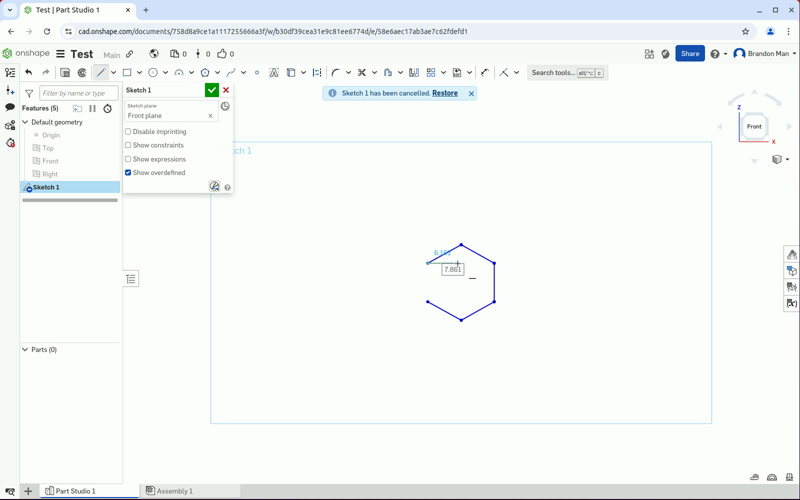
mouse_move(427, 301)
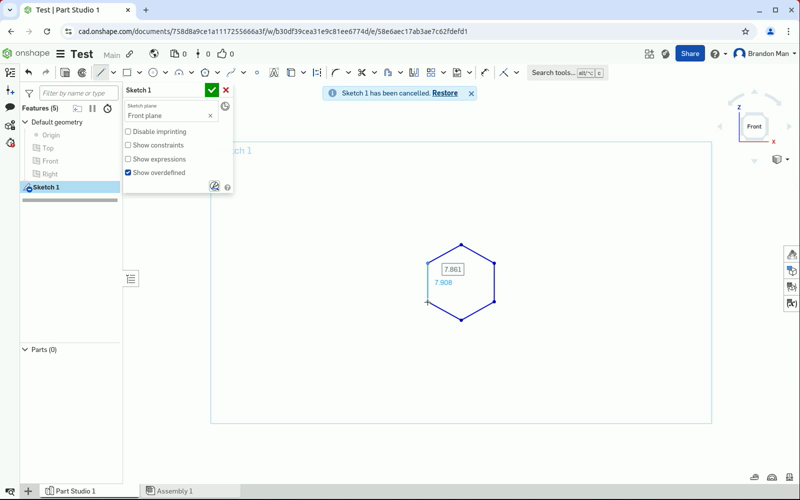
key_up(shift)
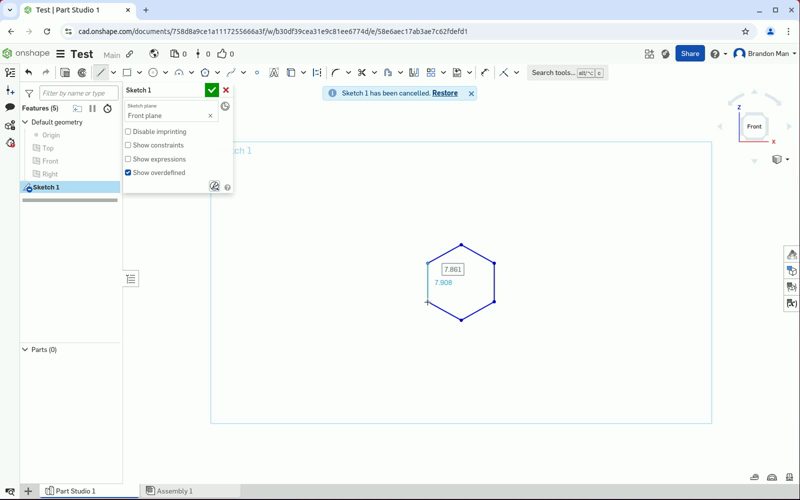
click(427, 301)
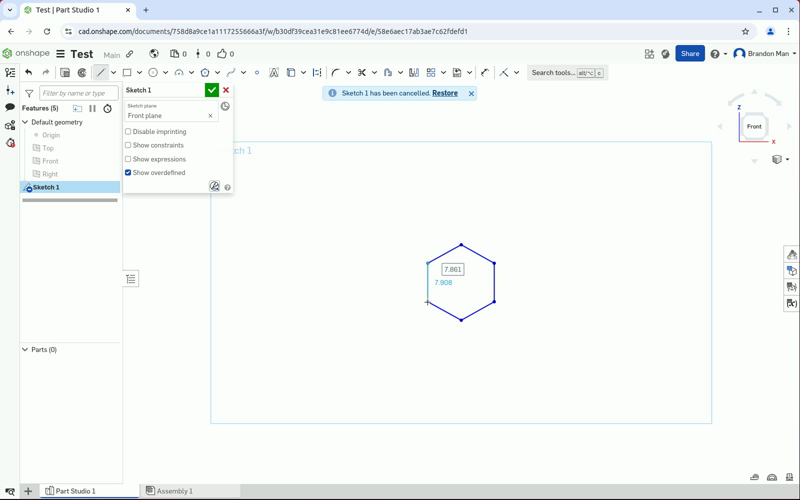
key(esc)
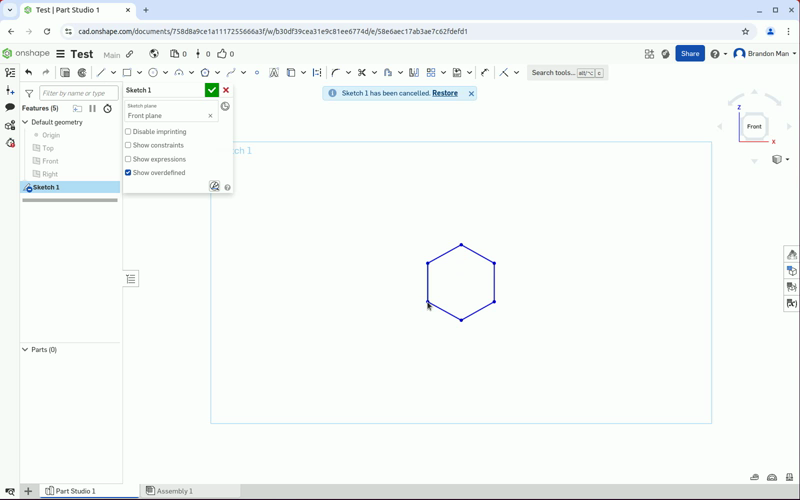
mouse_move(472, 262)
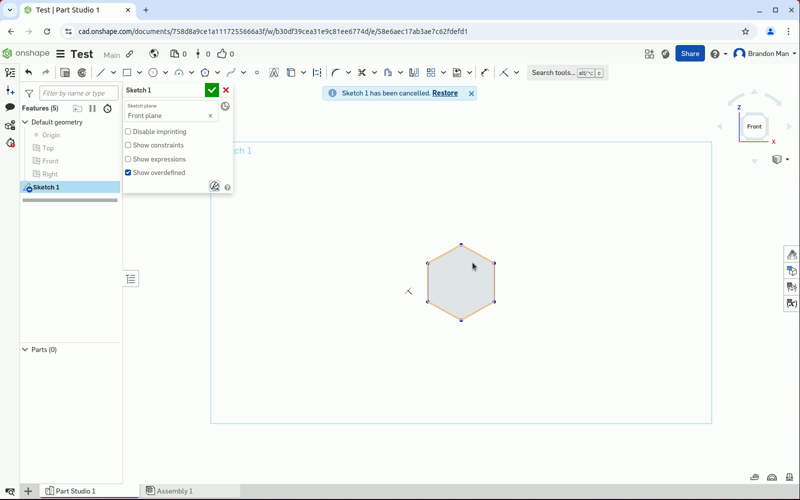
click(472, 262)
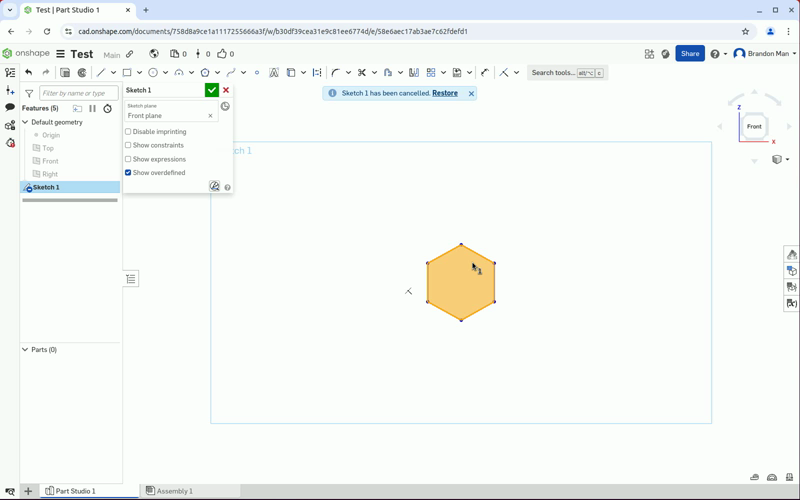
mouse_move(73, 352)
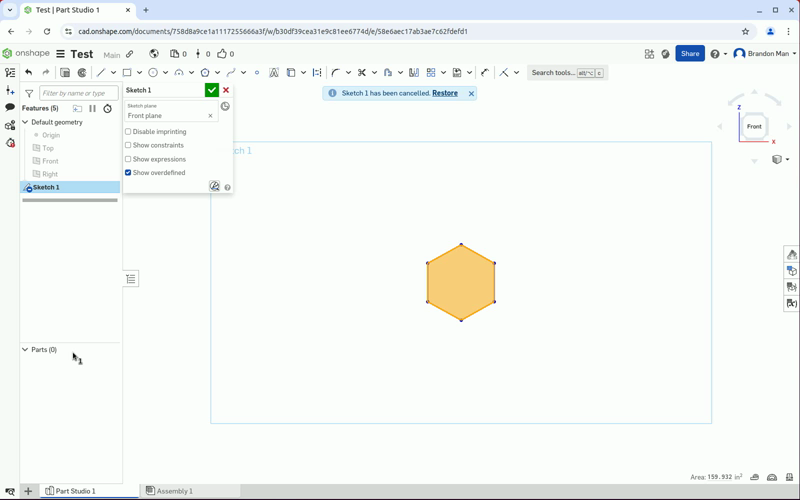
key(shift+y)
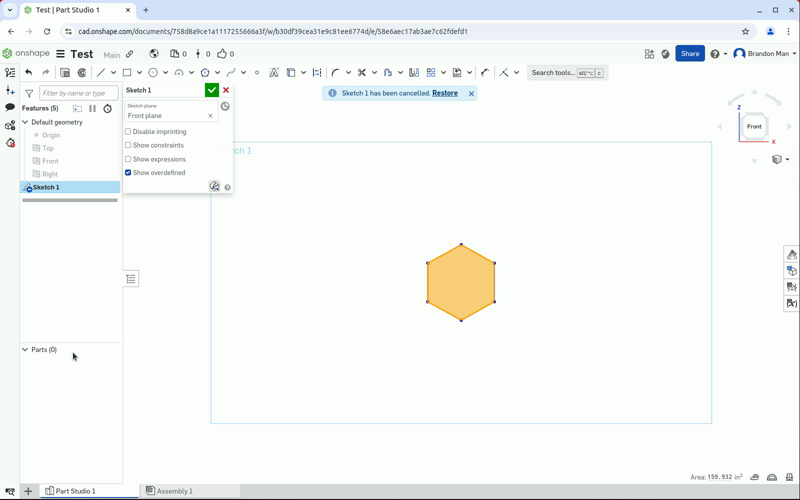
key(shift+e)
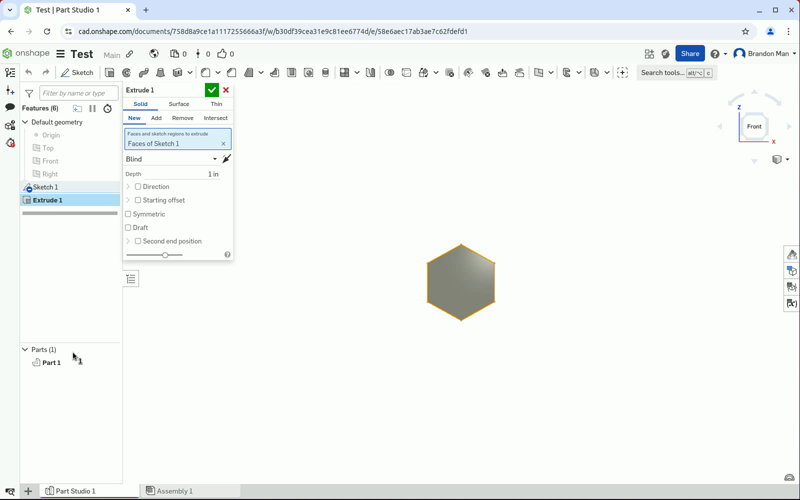
mouse_move(143, 106)
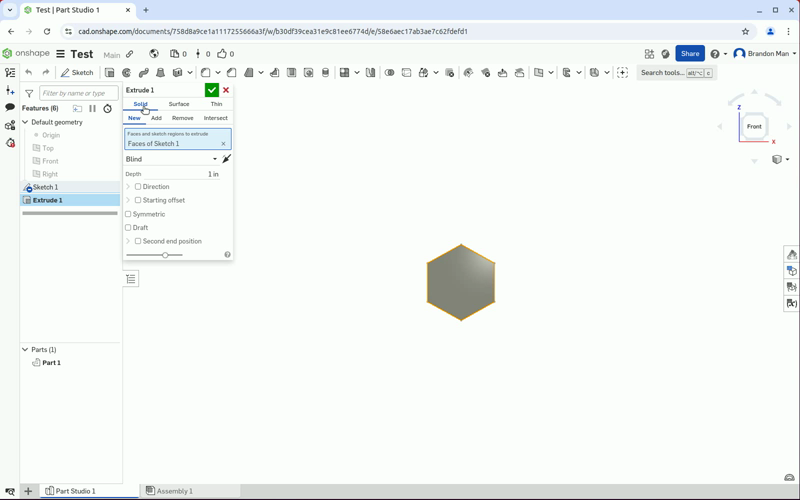
click(143, 106)
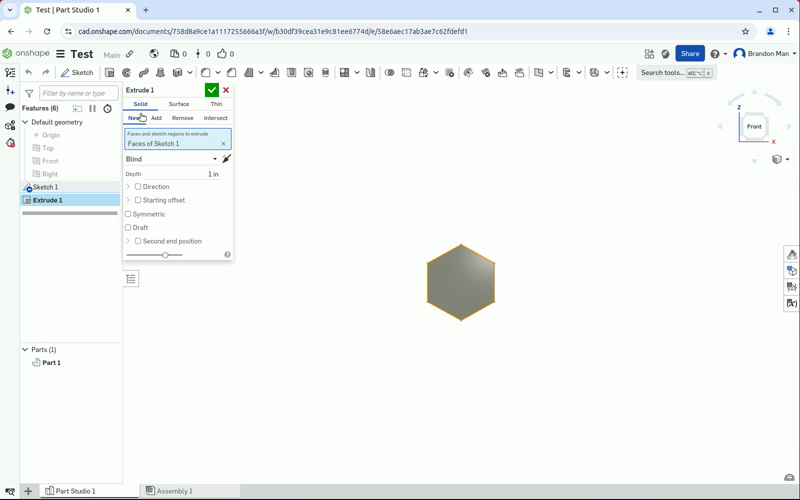
mouse_move(137, 120)
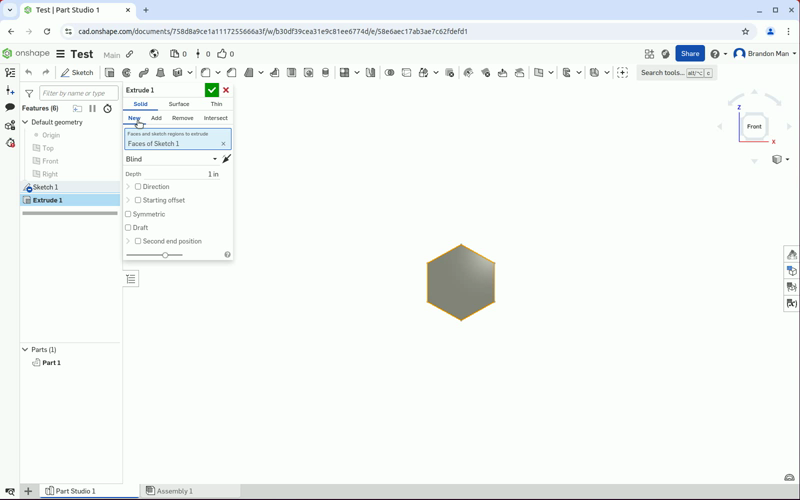
click(137, 120)
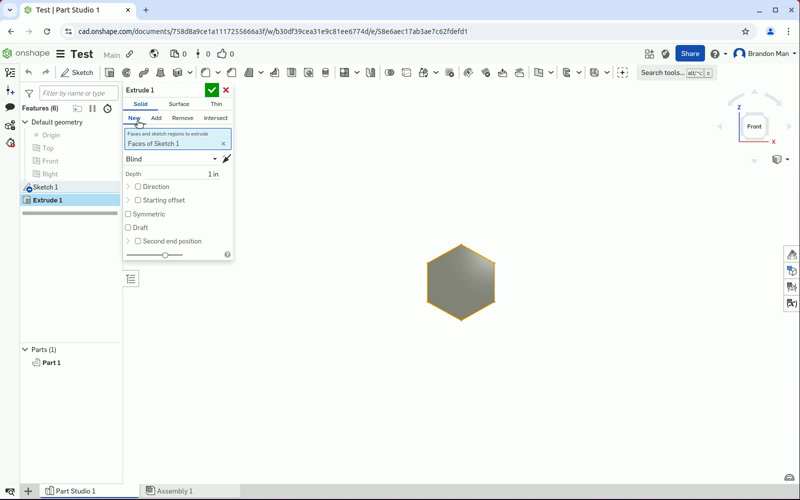
key(tab, 4)
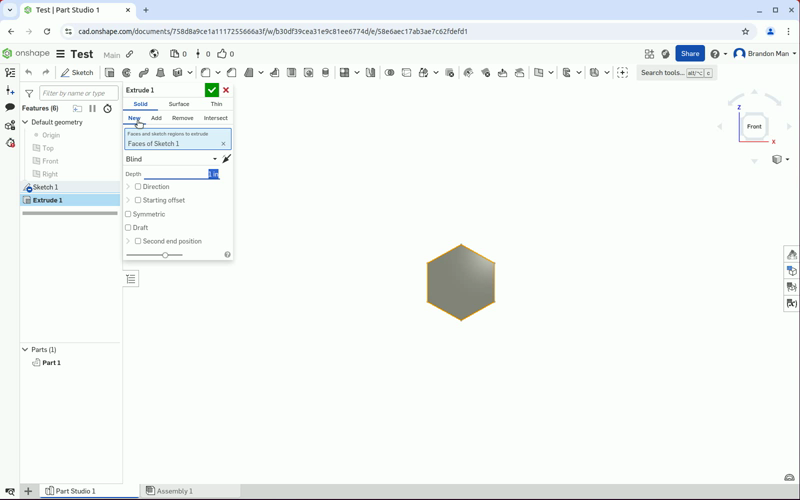
text(13.48)
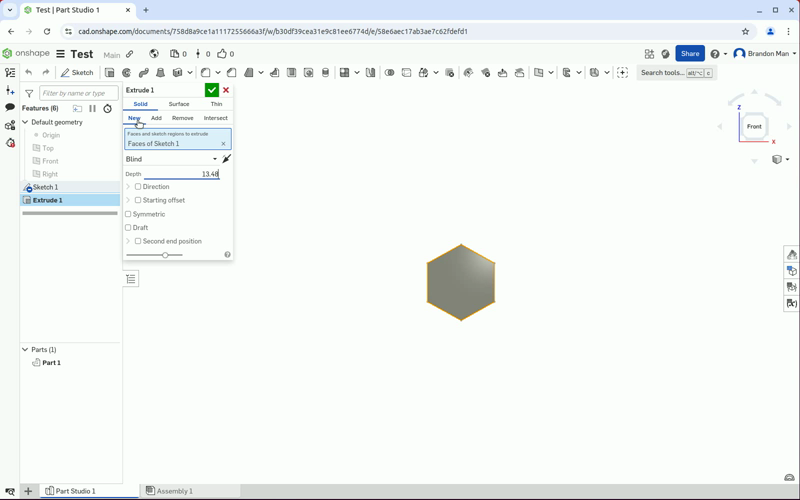
key(enter)
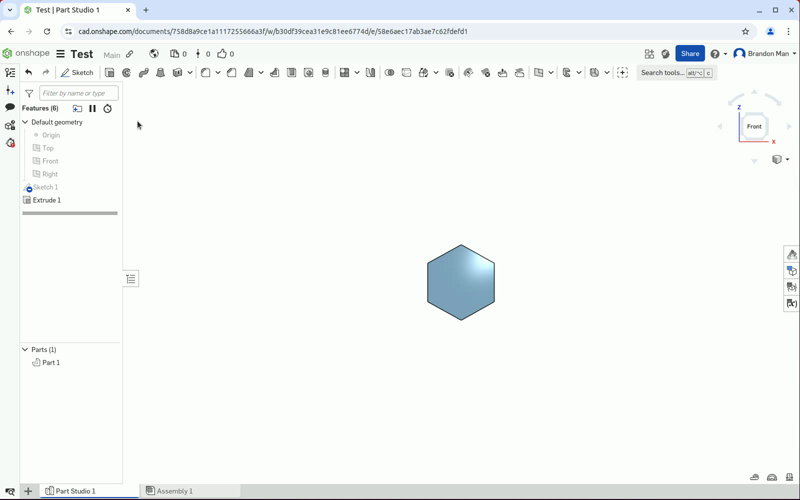
key(shift+h)
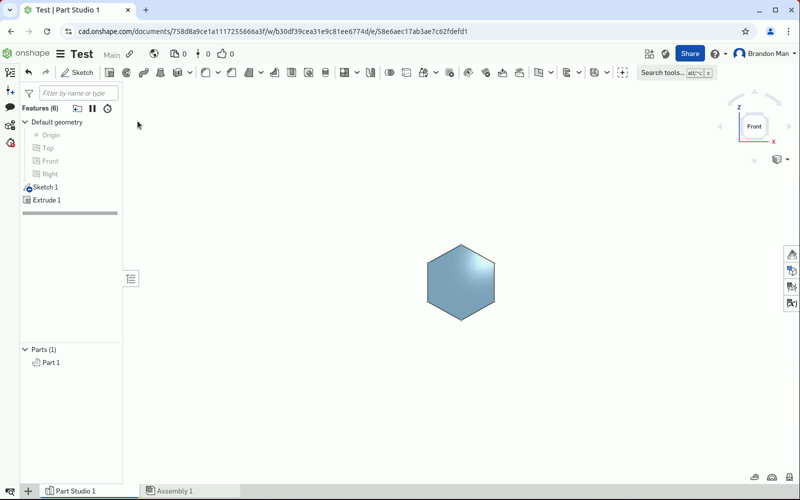
key(shift+h)
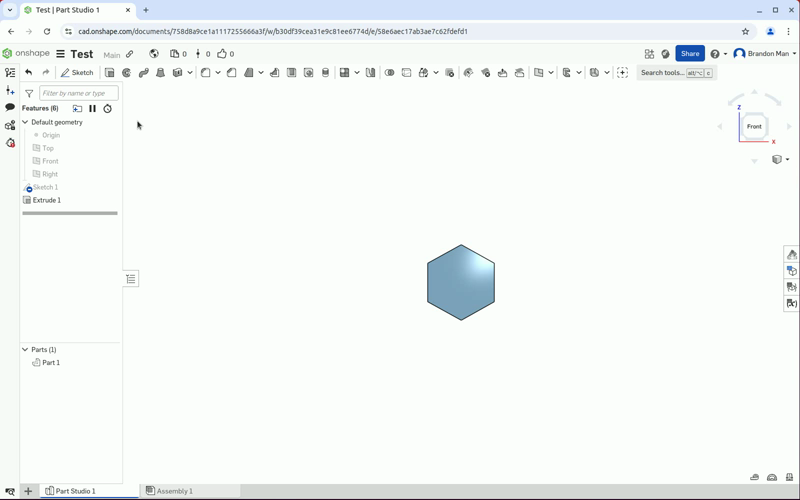
mouse_move(73, 189)
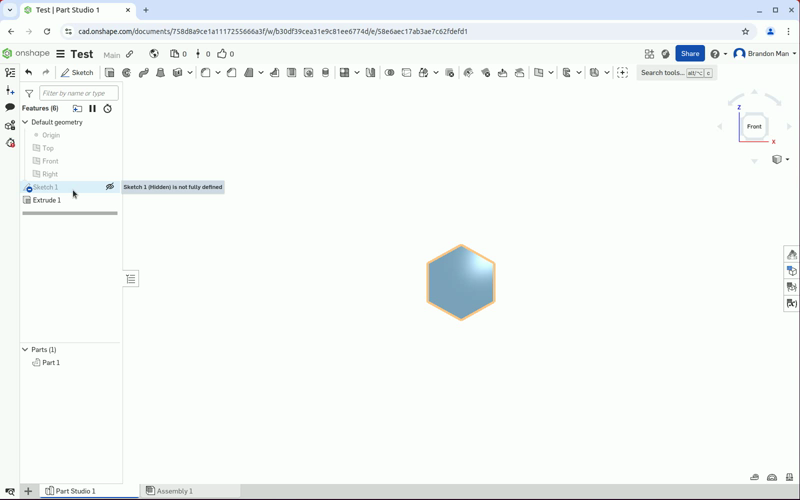
click(73, 189)
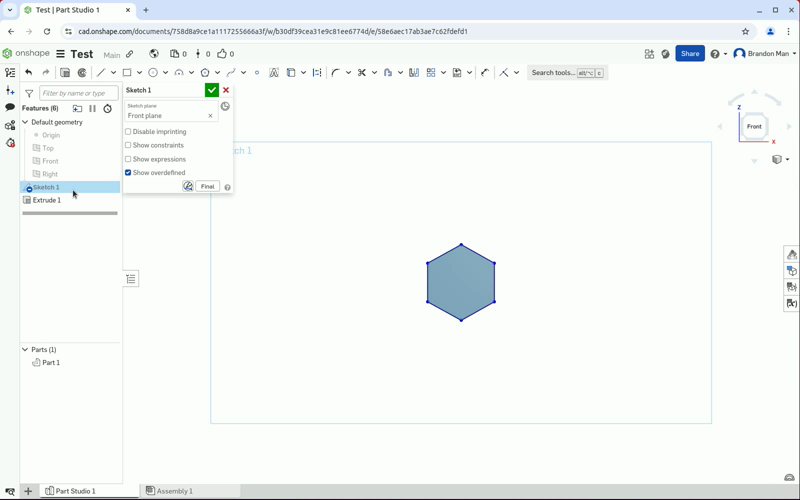
mouse_move(229, 92)
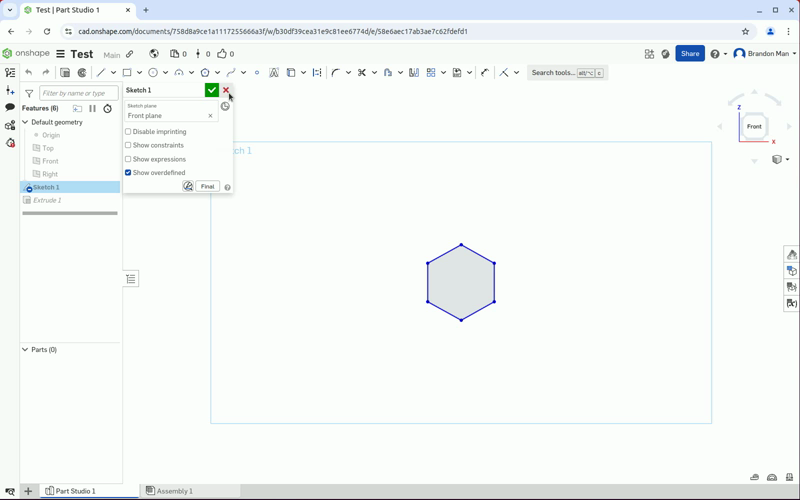
click(229, 92)
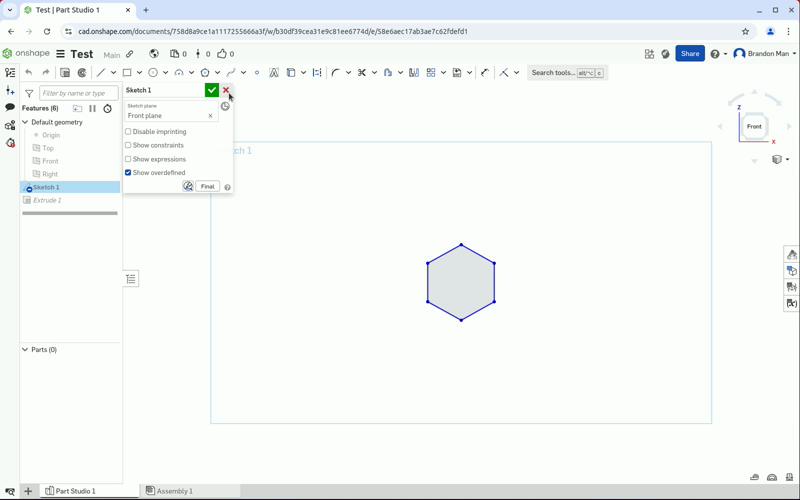
key(shift+s)
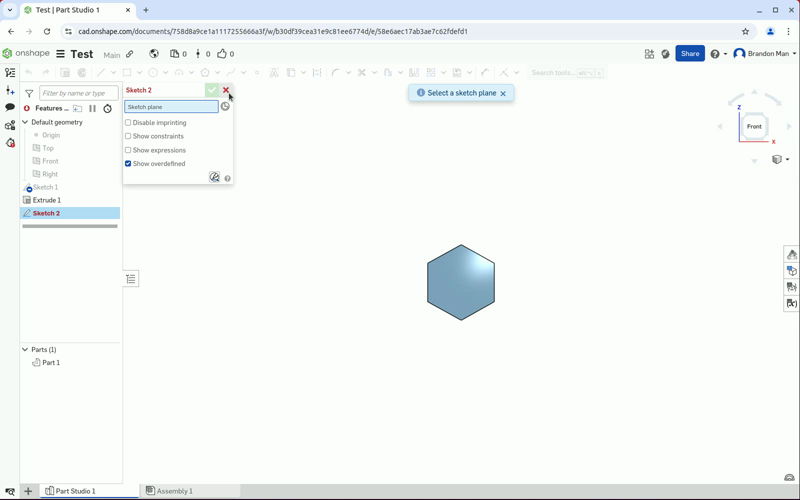
mouse_move(73, 163)
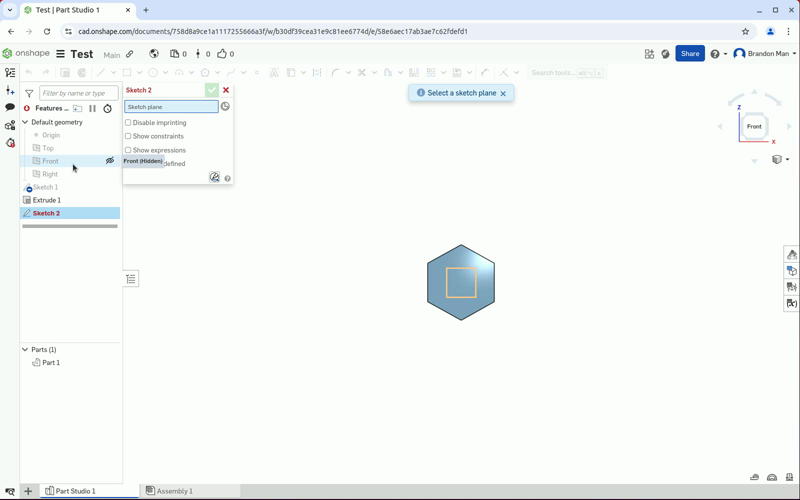
click(73, 163)
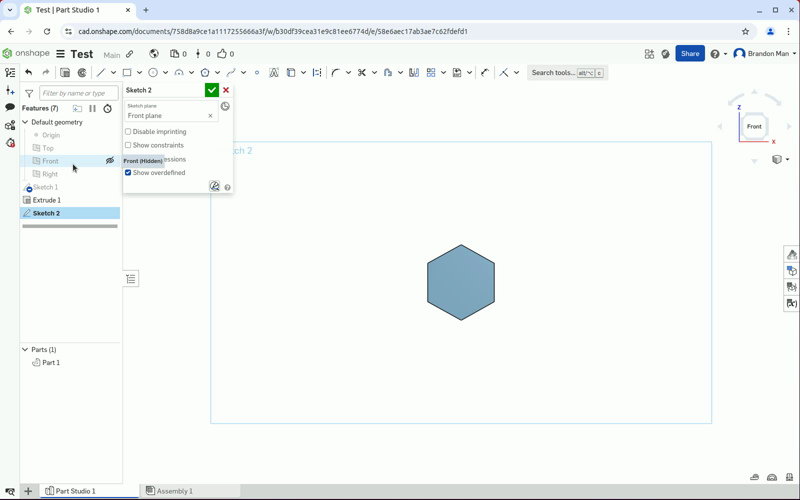
mouse_move(73, 352)
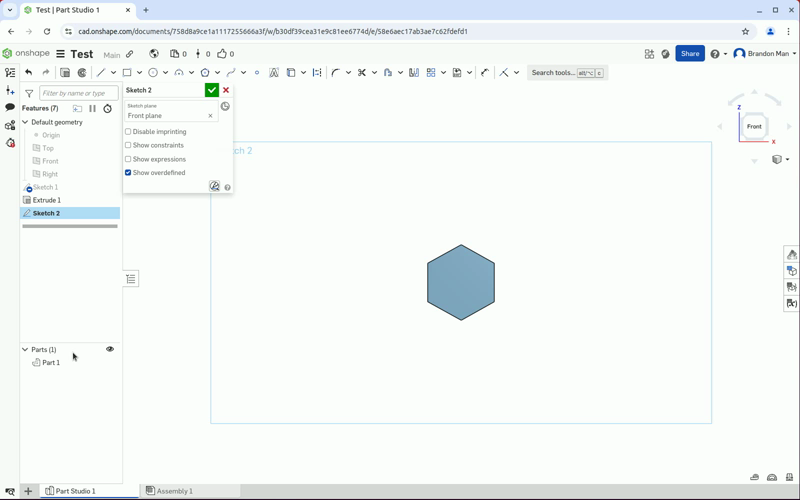
key(y)
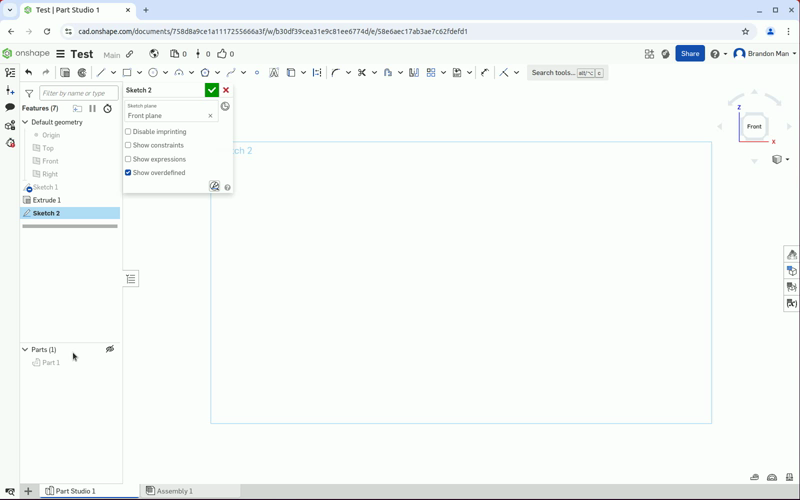
key(l)
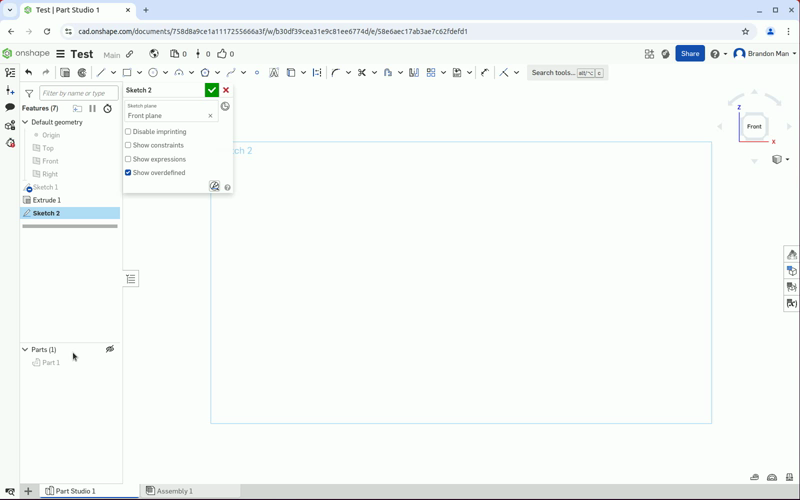
key_down(shift)
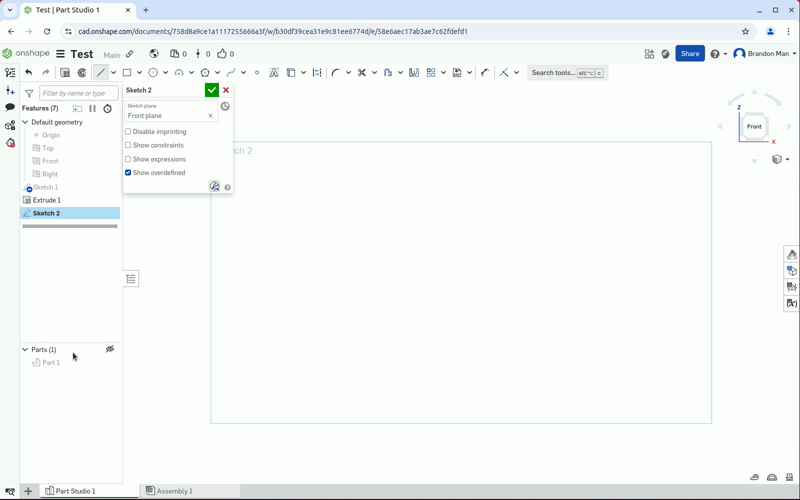
mouse_move(467, 233)
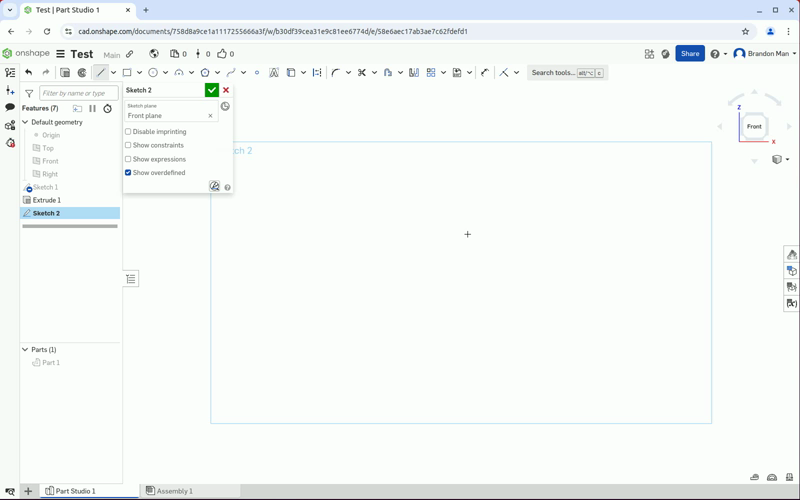
click(467, 233)
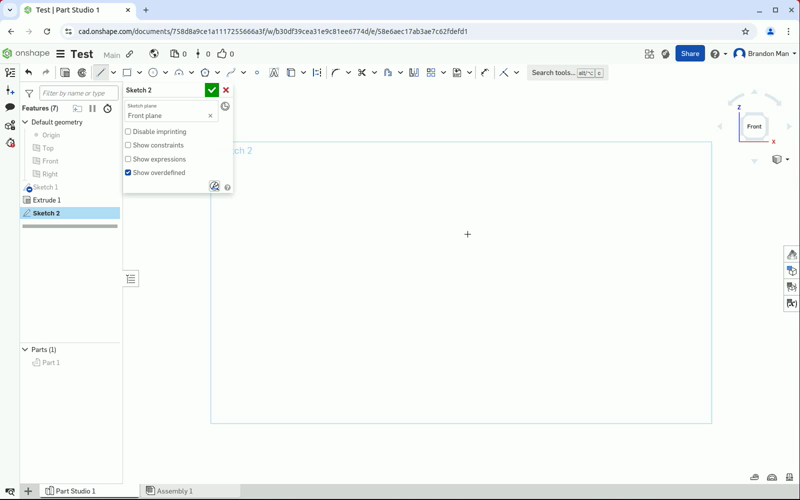
key_up(shift)
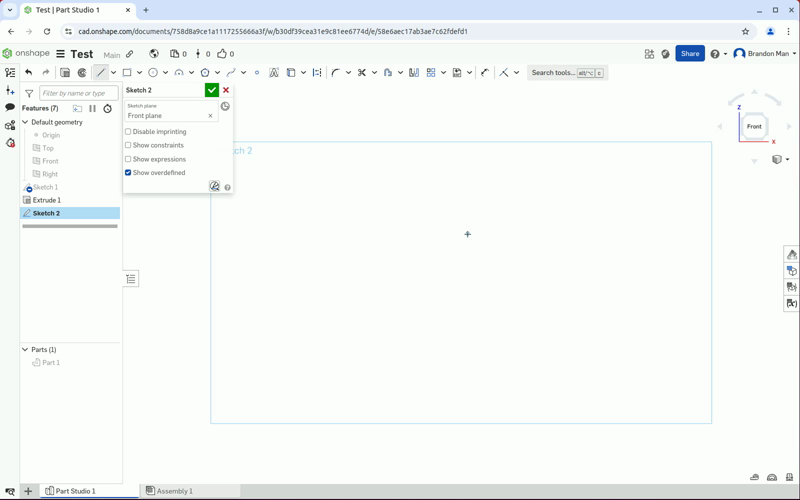
key_down(shift)
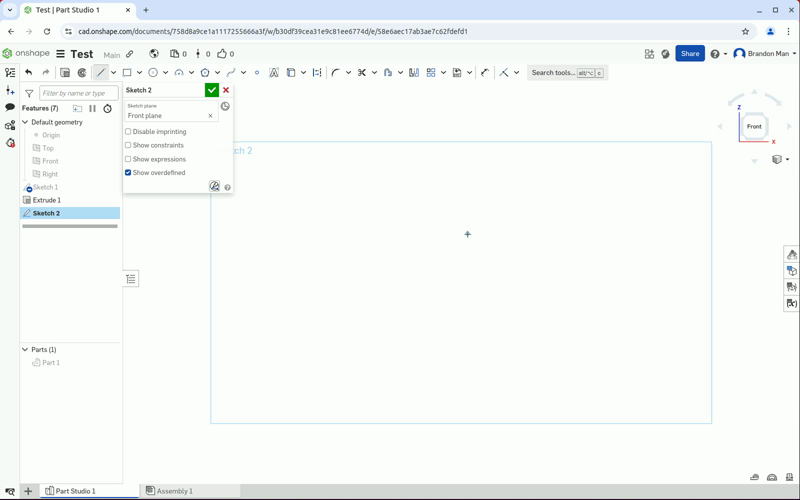
mouse_move(497, 233)
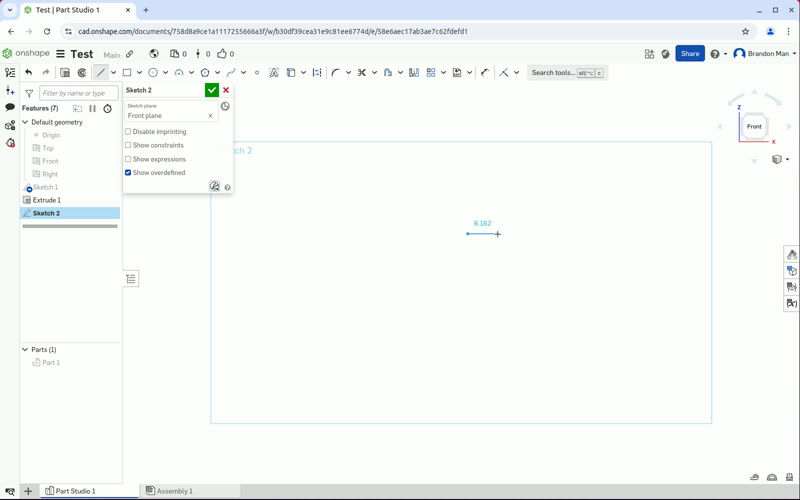
mouse_move(501, 252)
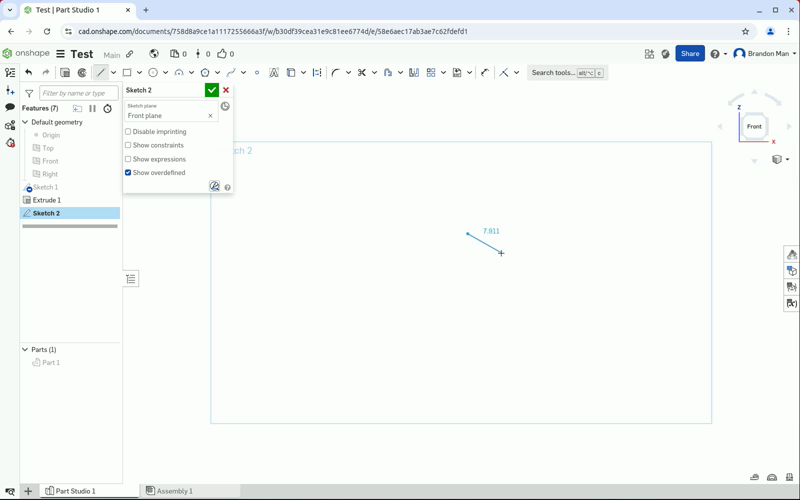
click(501, 252)
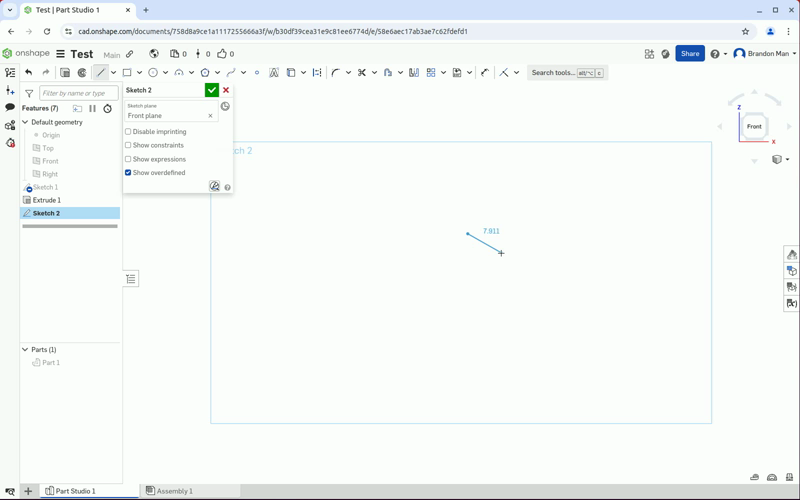
key_up(shift)
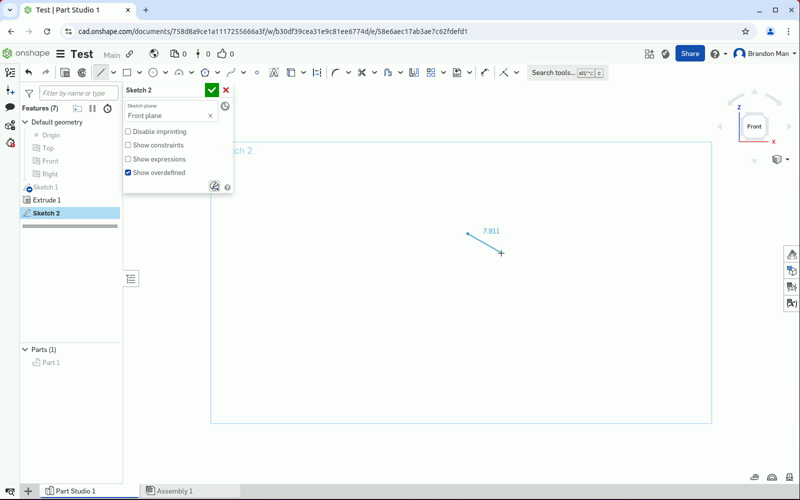
key_down(shift)
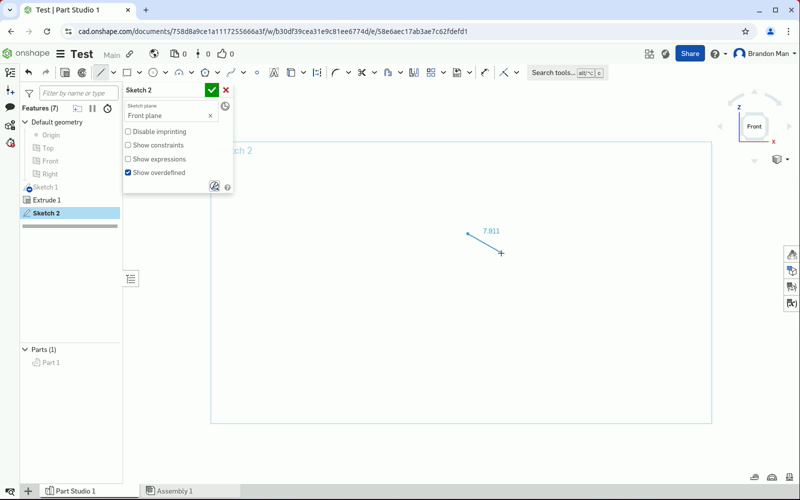
mouse_move(531, 252)
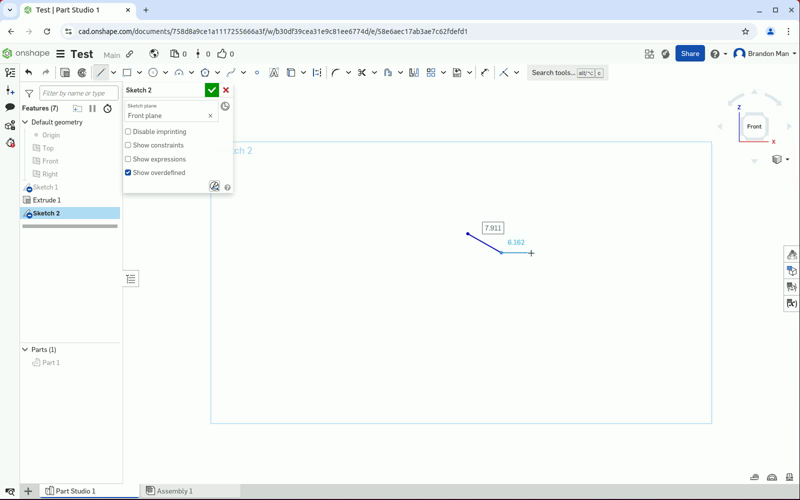
mouse_move(534, 233)
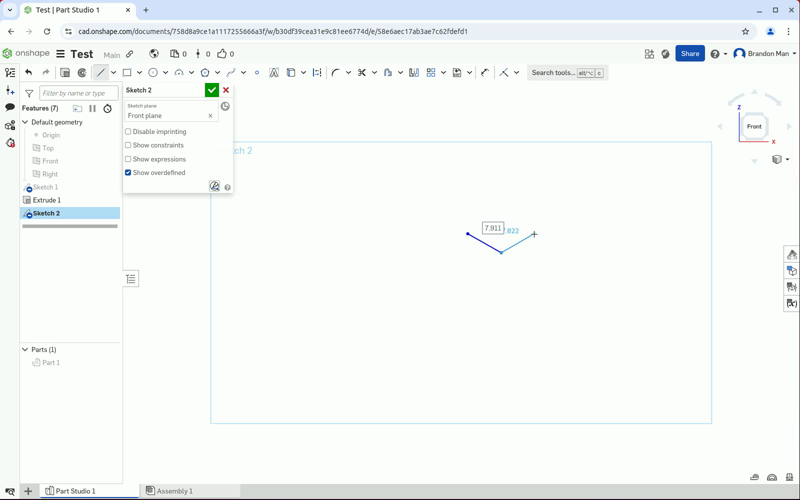
click(534, 233)
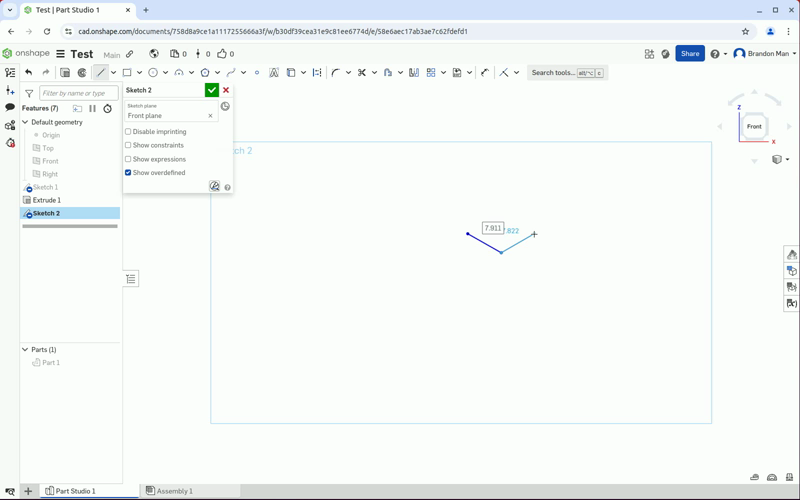
key_up(shift)
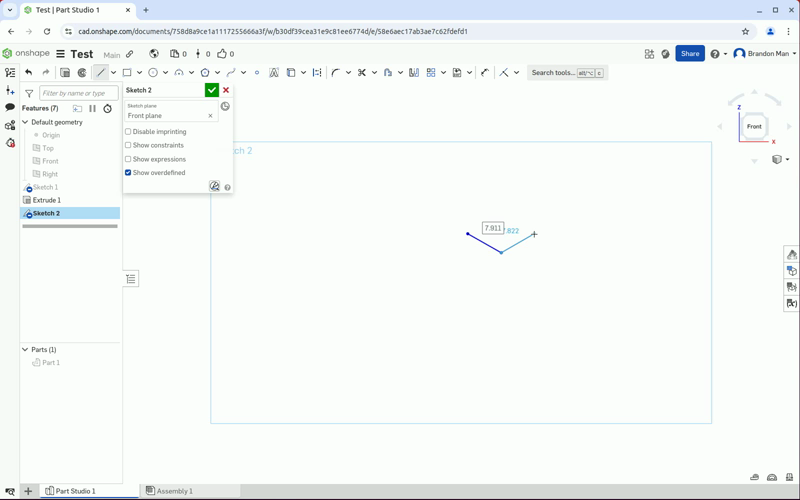
key_down(shift)
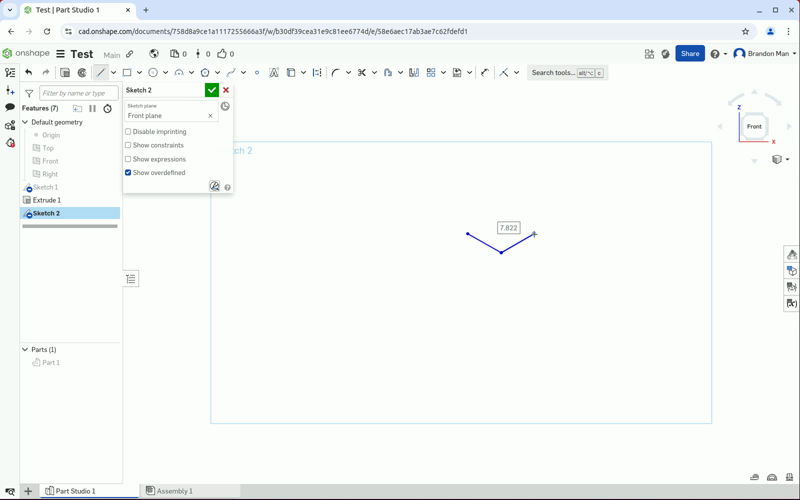
mouse_move(564, 233)
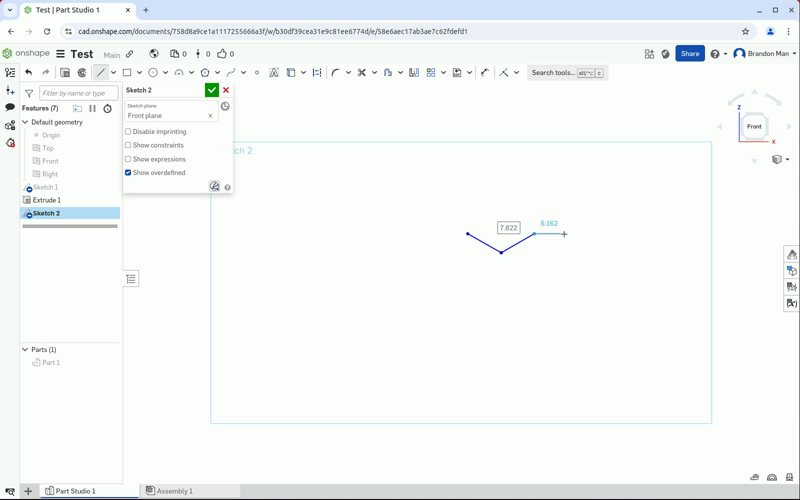
mouse_move(534, 195)
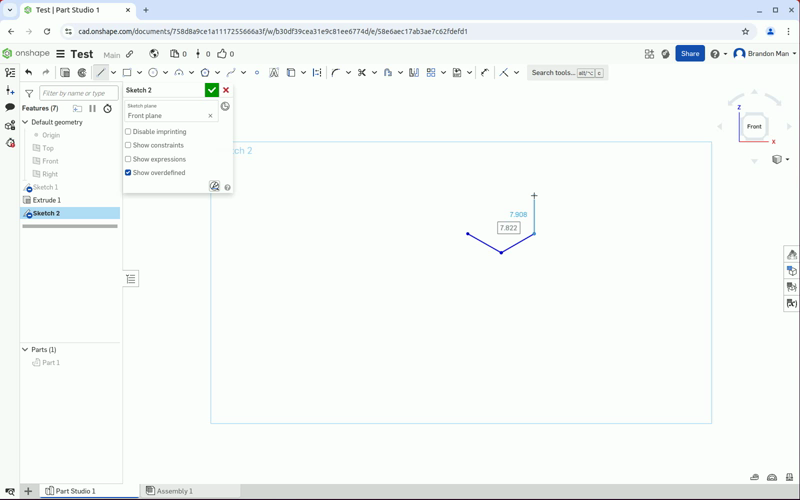
click(534, 195)
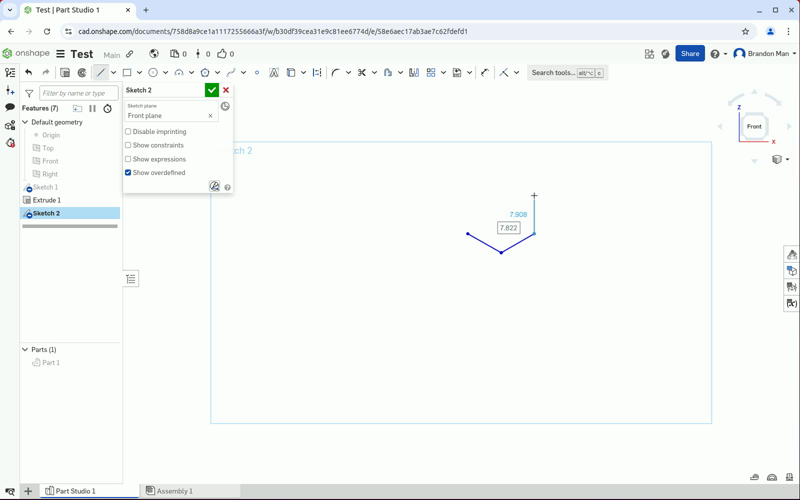
key_up(shift)
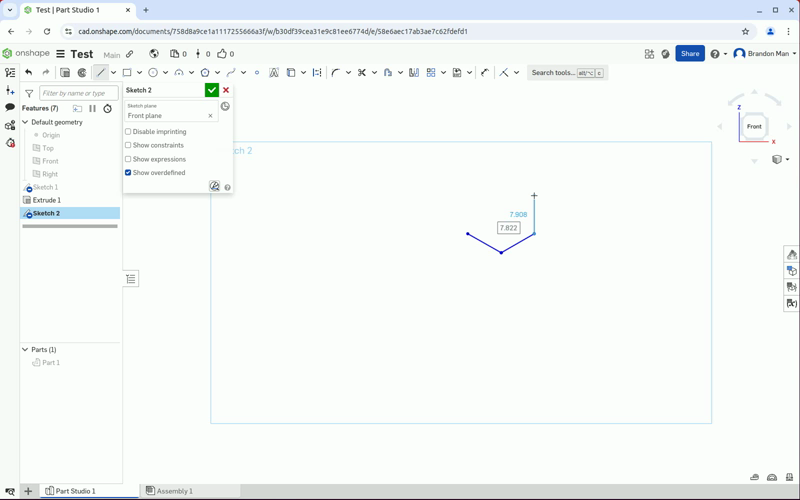
key_down(shift)
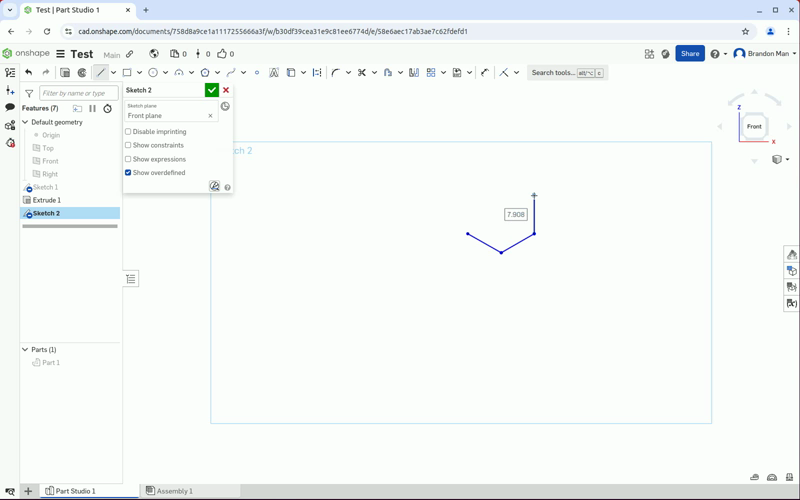
mouse_move(564, 195)
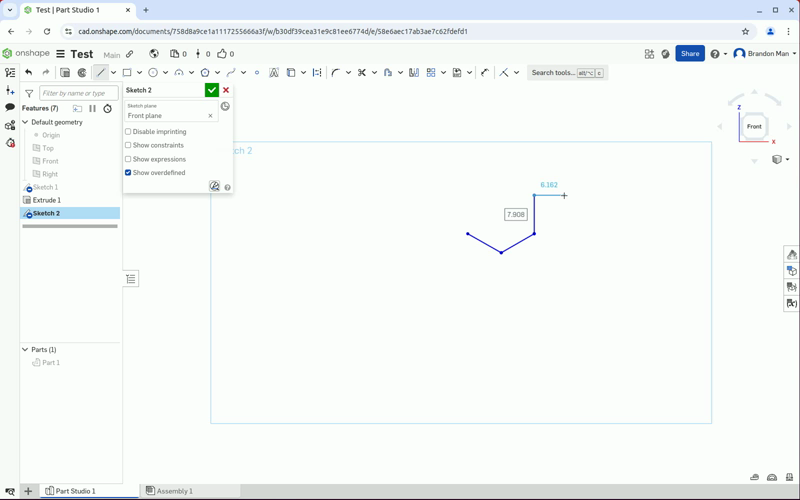
mouse_move(501, 176)
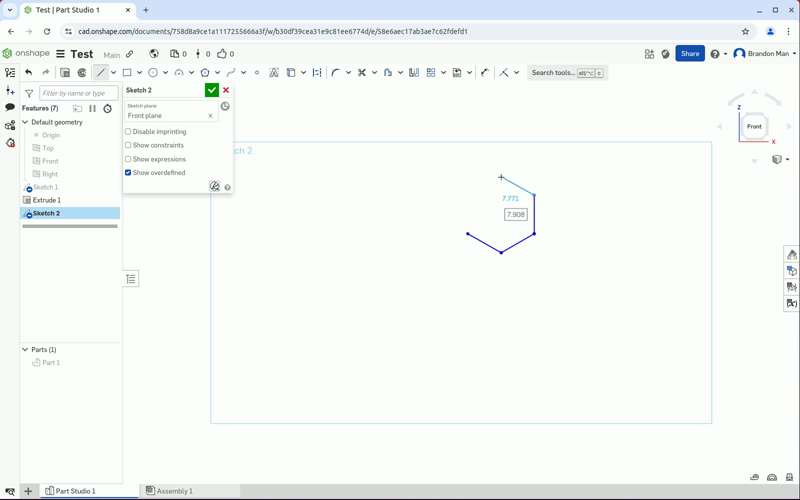
click(501, 176)
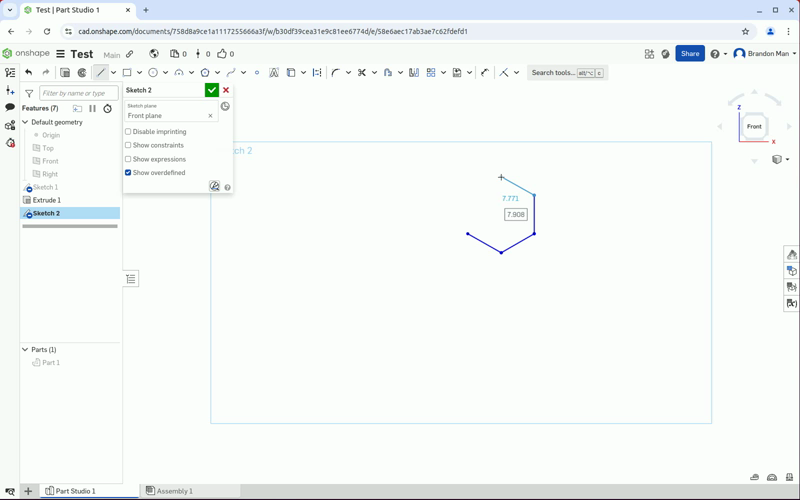
key_up(shift)
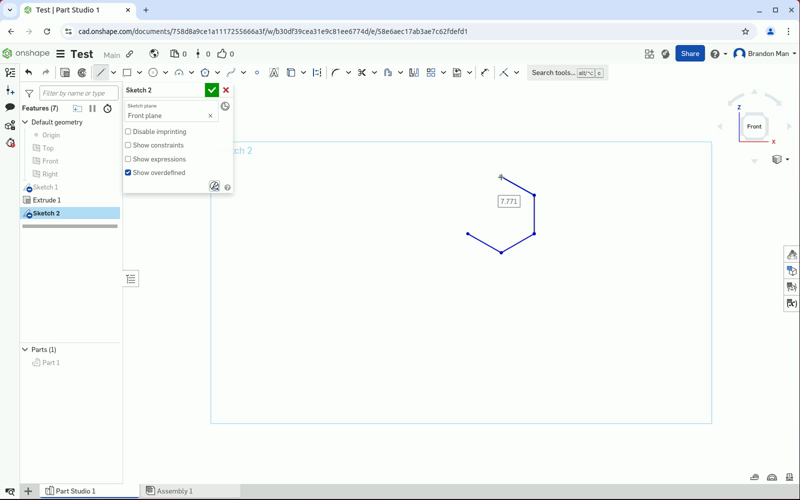
key_down(shift)
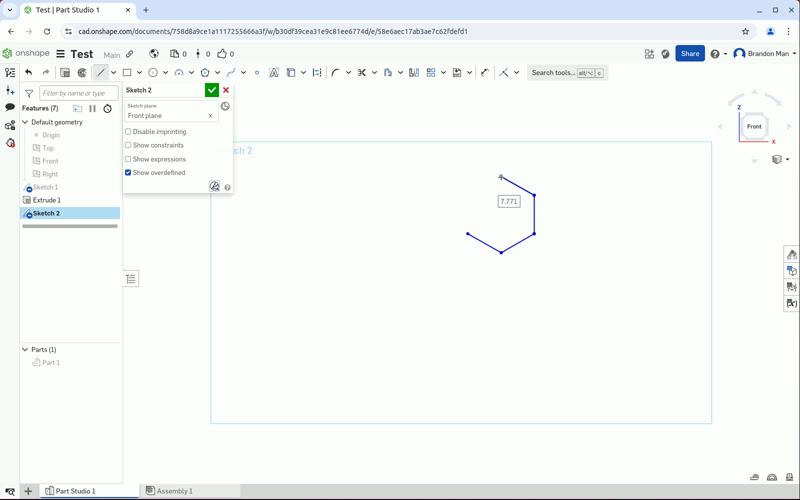
mouse_move(531, 176)
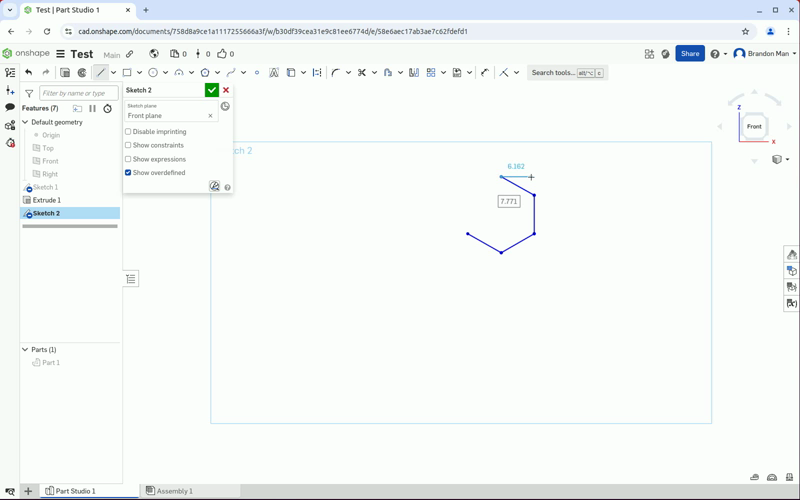
mouse_move(467, 195)
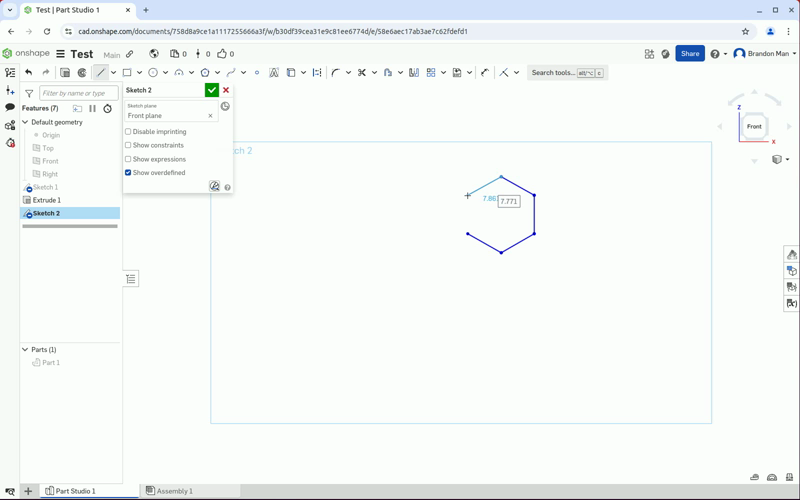
click(467, 195)
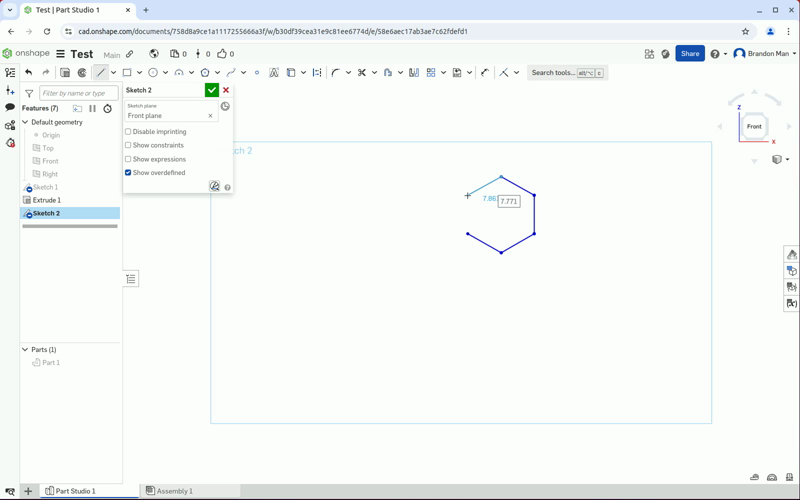
key_up(shift)
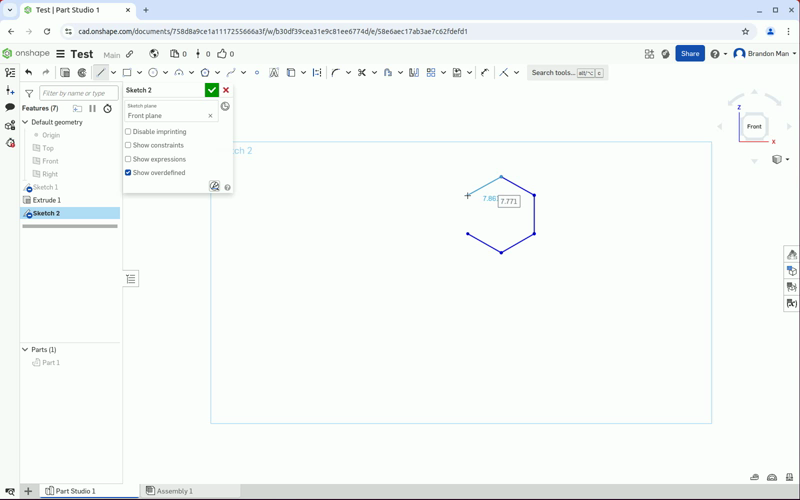
mouse_move(497, 195)
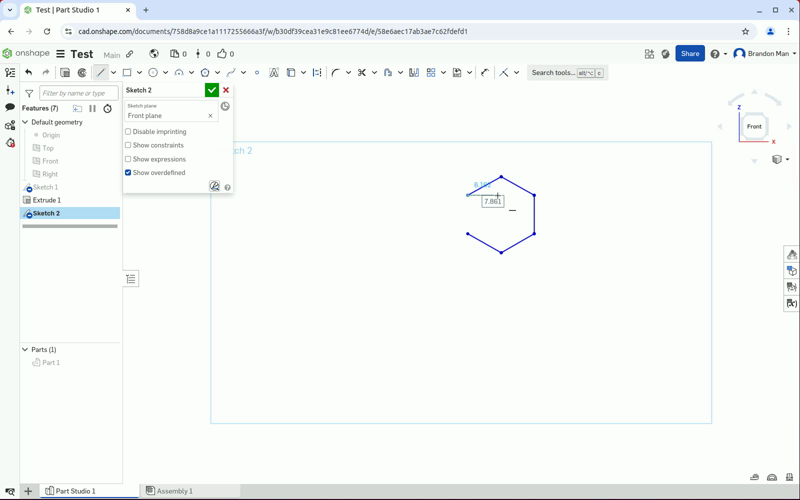
key_down(shift)
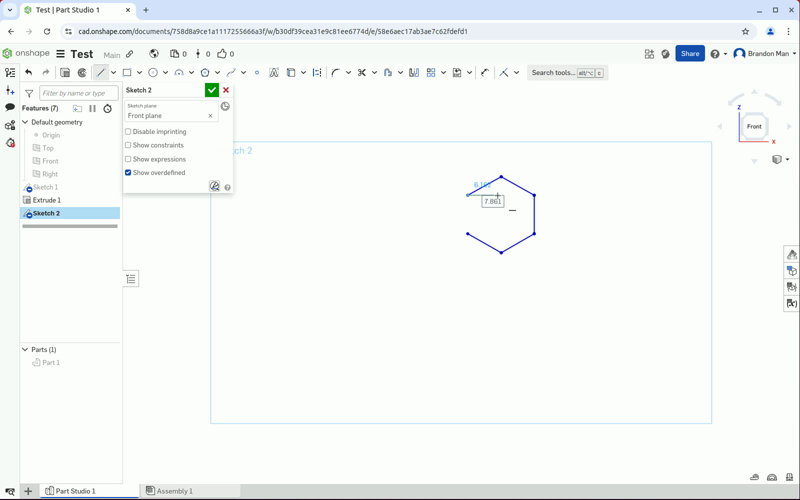
mouse_move(467, 233)
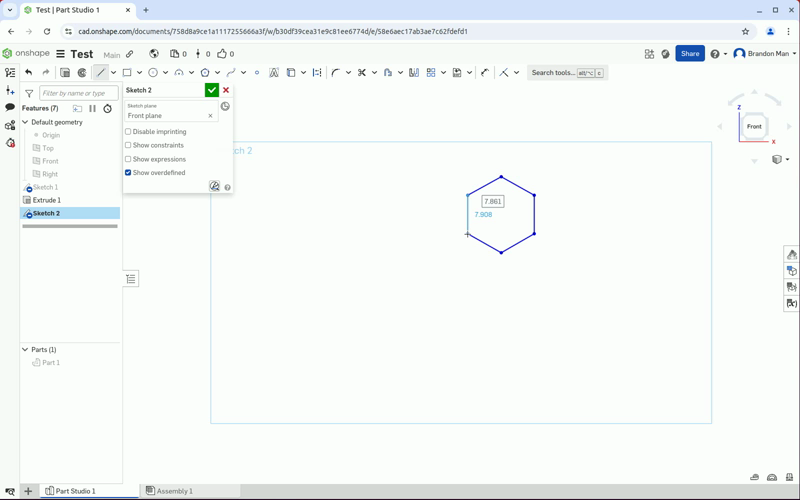
key_up(shift)
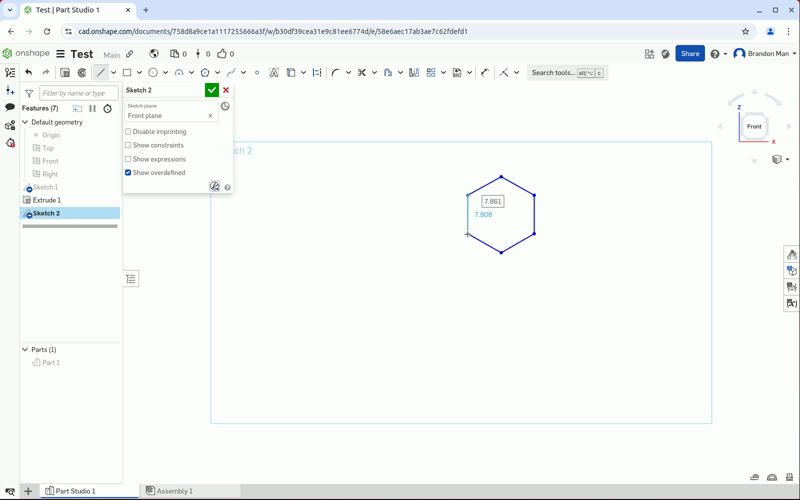
click(467, 233)
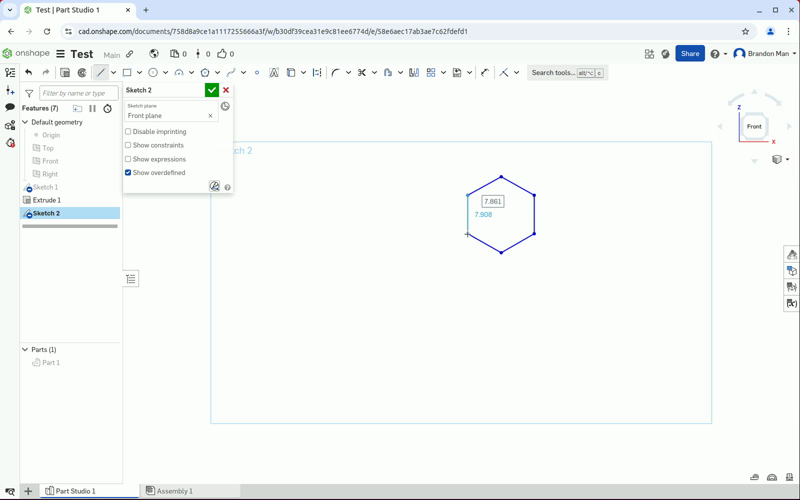
key(esc)
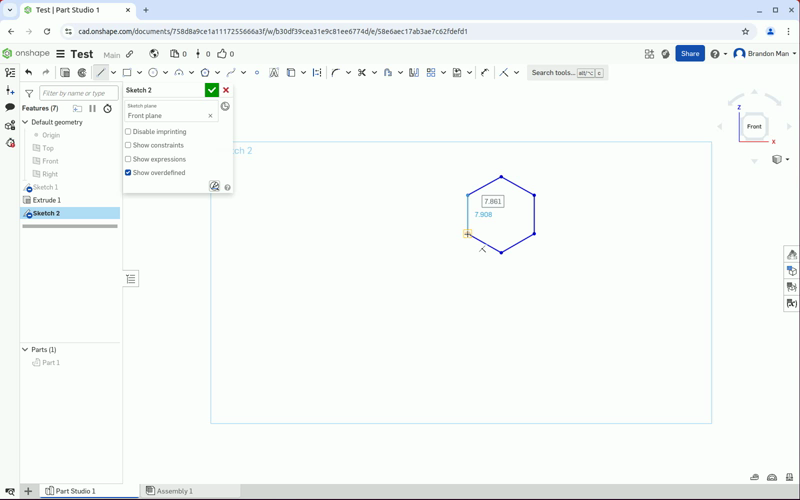
mouse_move(525, 225)
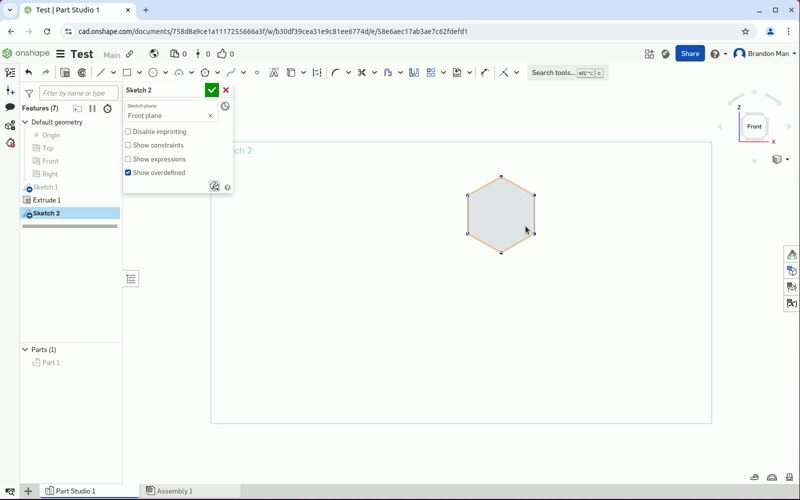
click(525, 225)
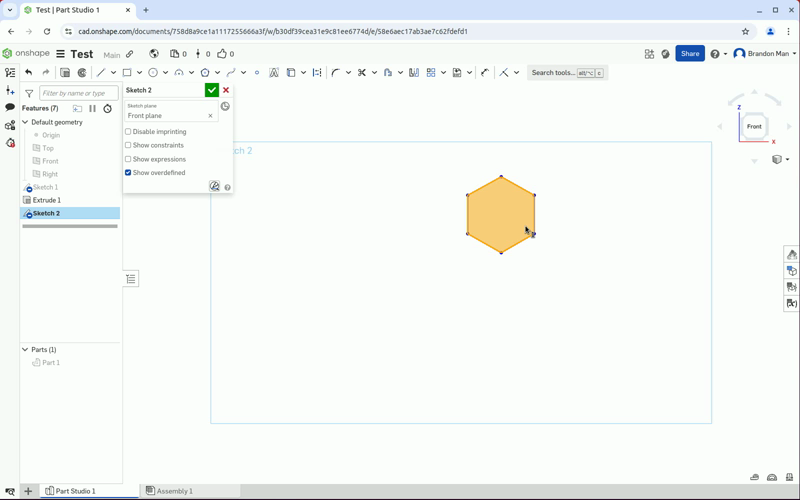
mouse_move(73, 352)
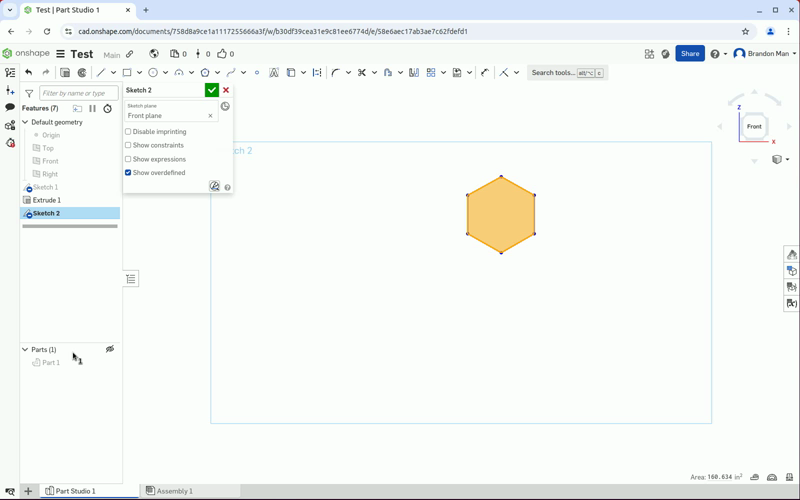
key(shift+y)
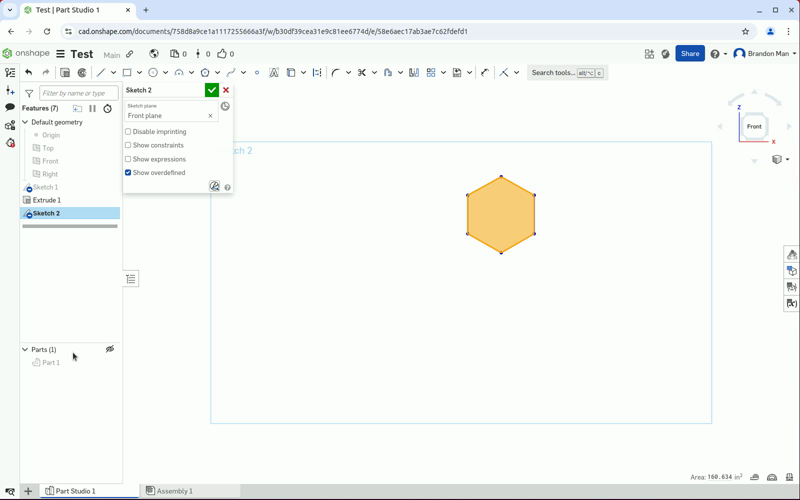
key(shift+e)
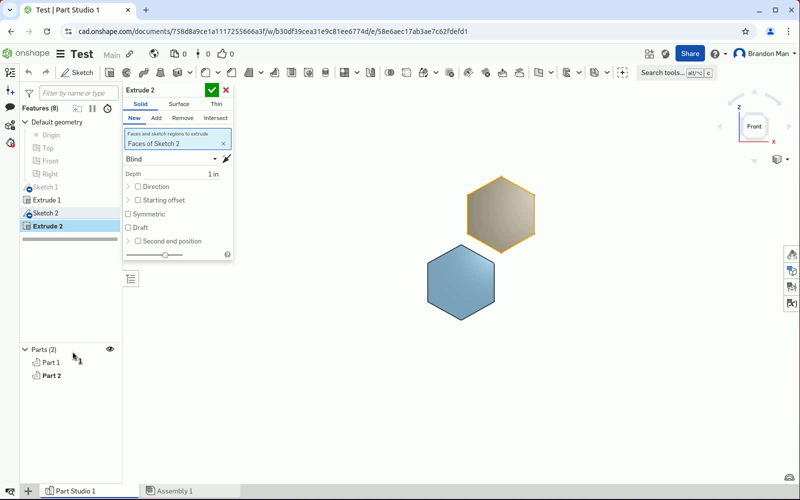
mouse_move(143, 106)
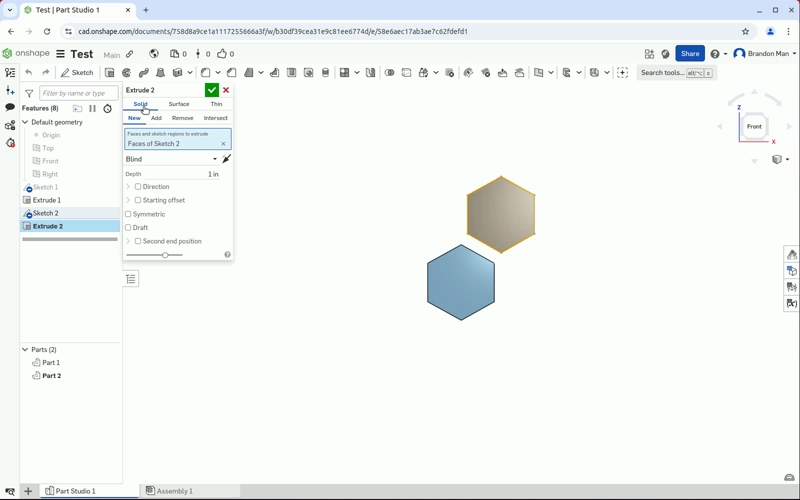
click(143, 106)
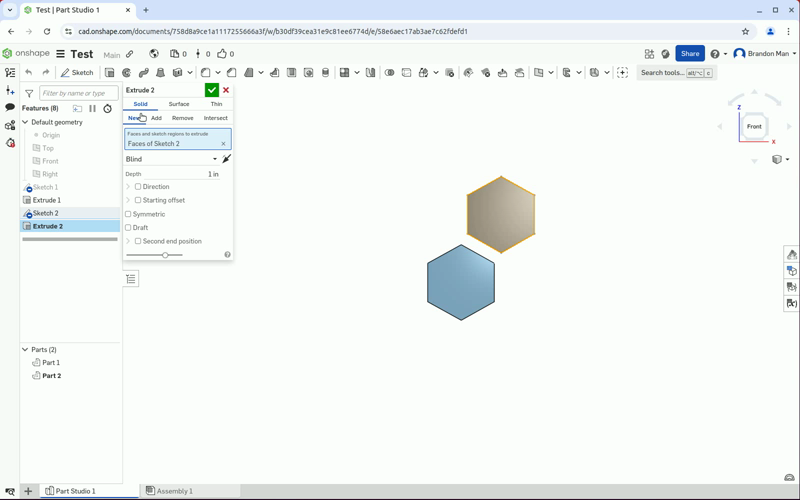
mouse_move(137, 120)
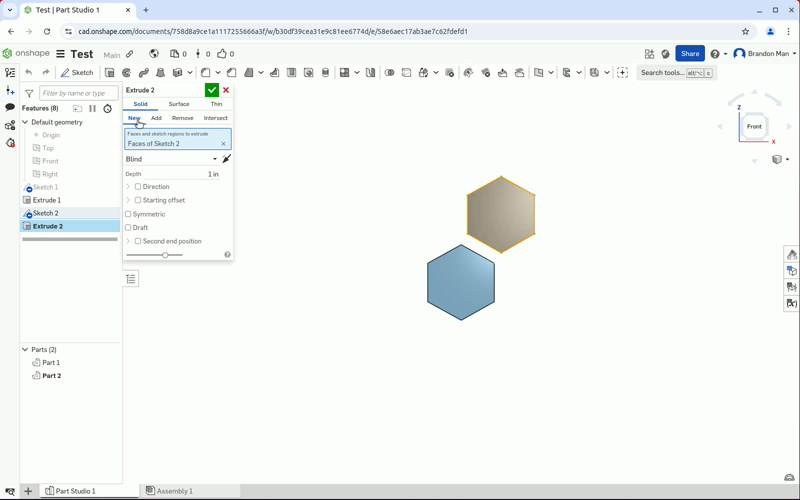
click(137, 120)
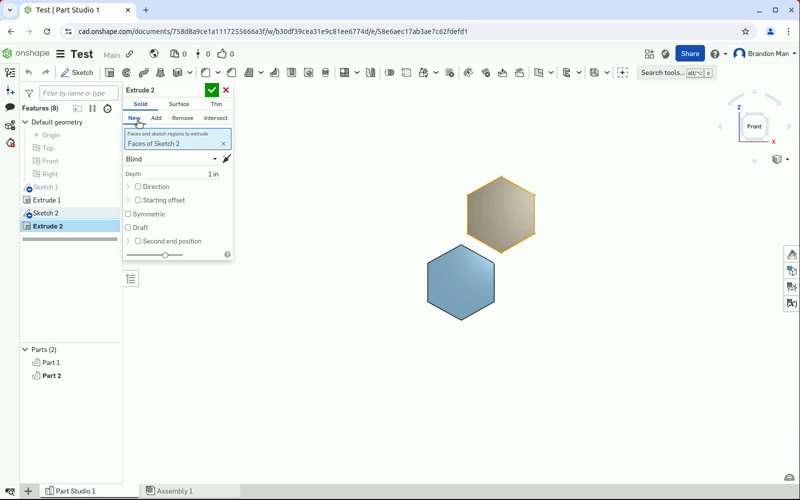
key(tab, 4)
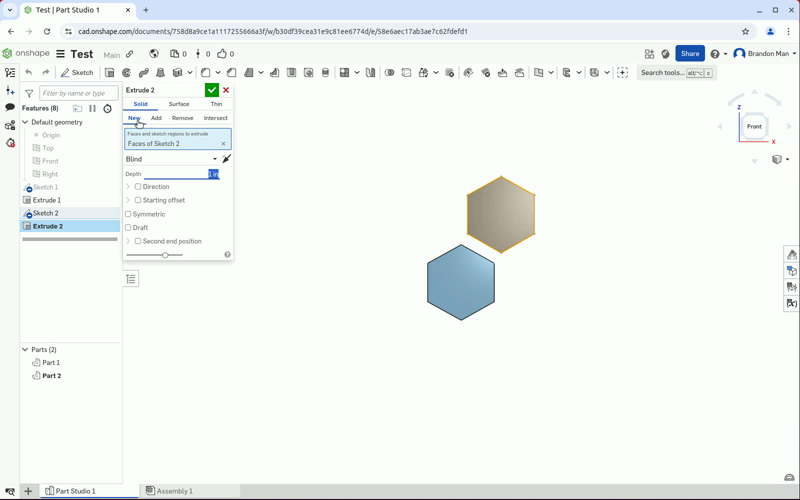
text(13.48)
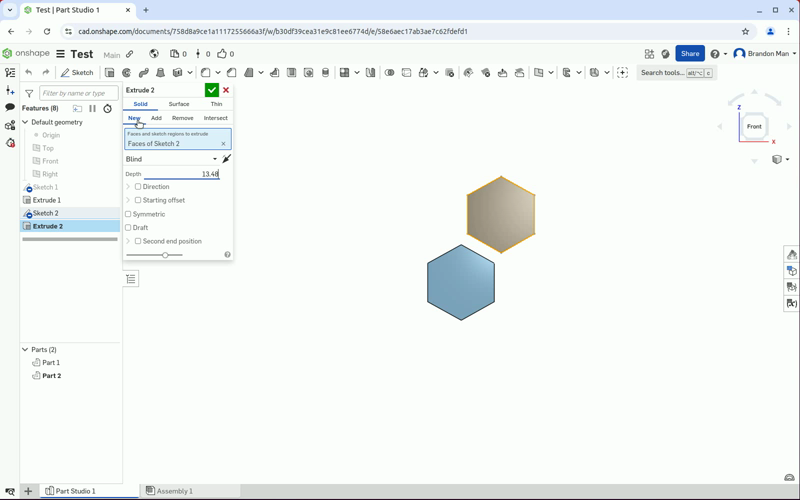
key(enter)
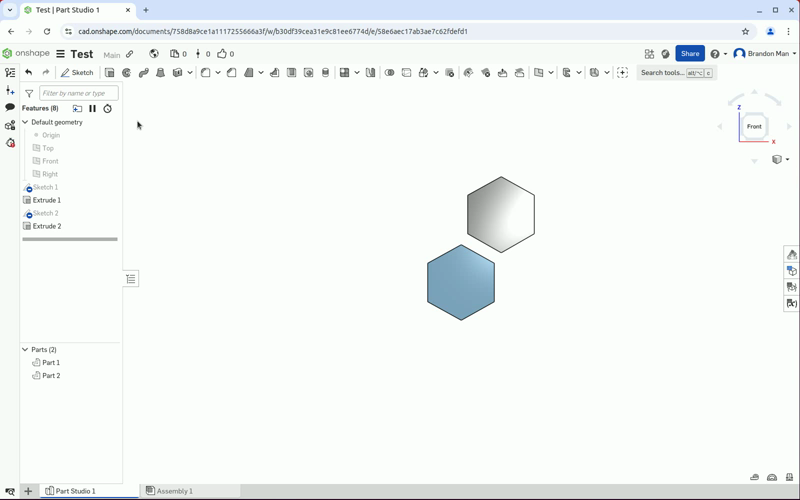
key(shift+h)
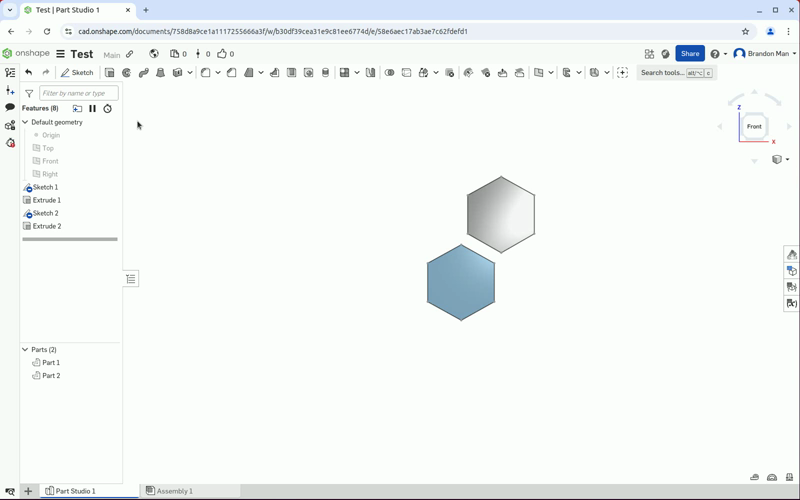
key(shift+h)
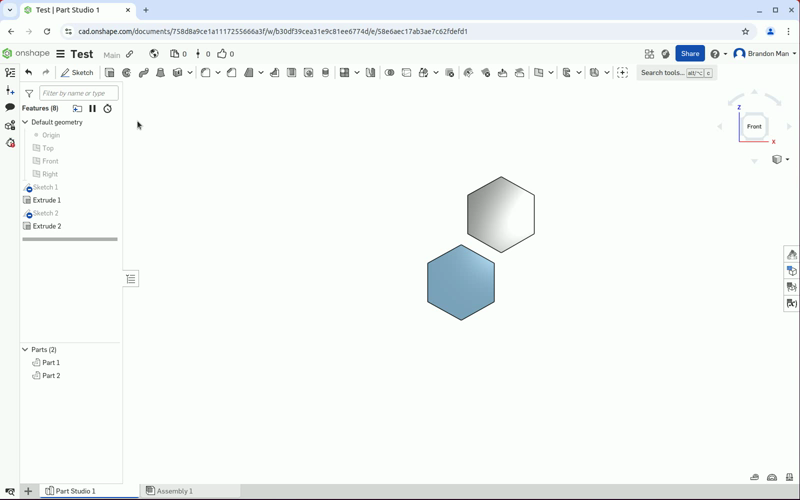
mouse_move(73, 189)
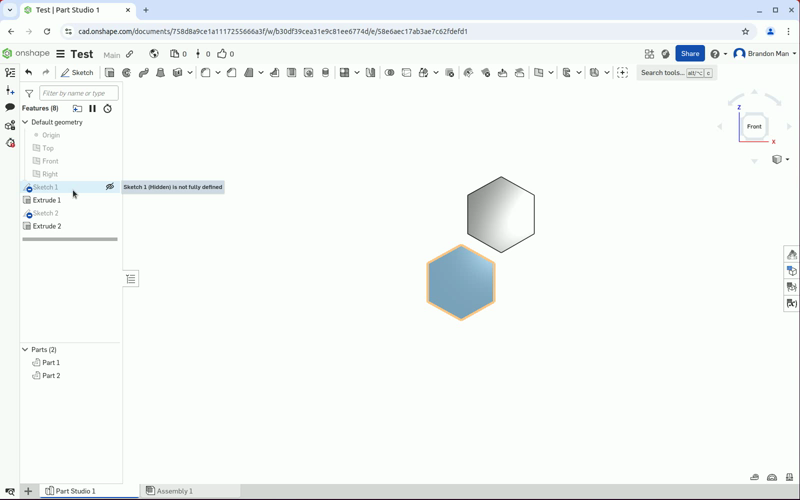
click(73, 189)
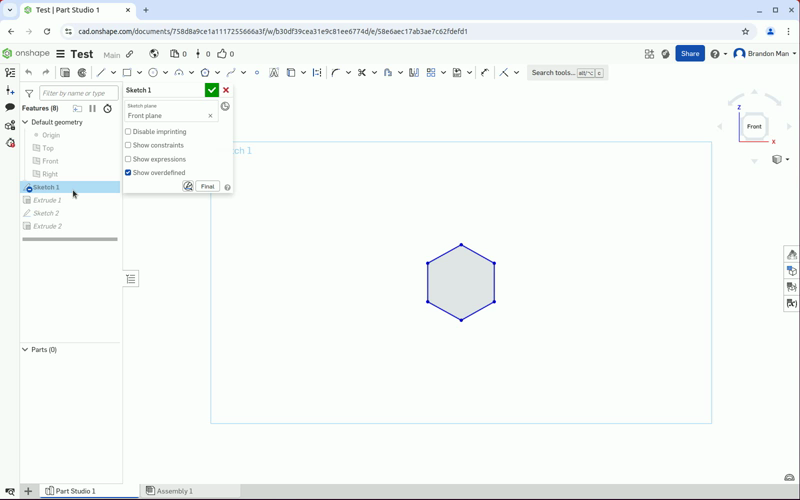
mouse_move(229, 92)
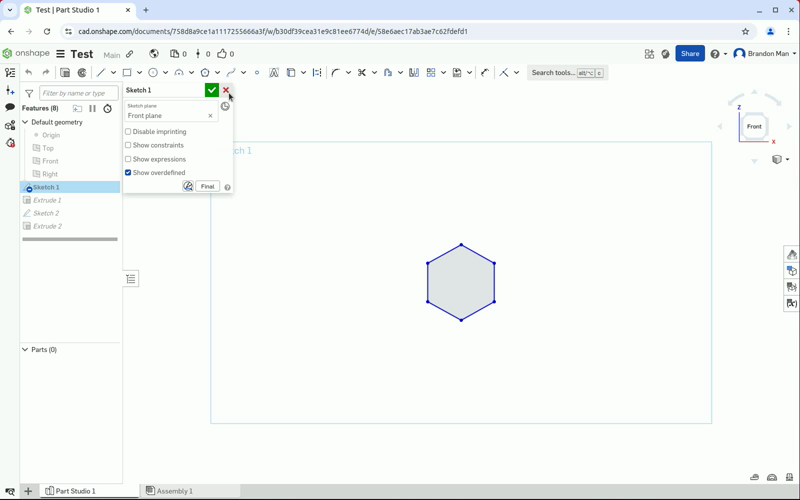
click(229, 92)
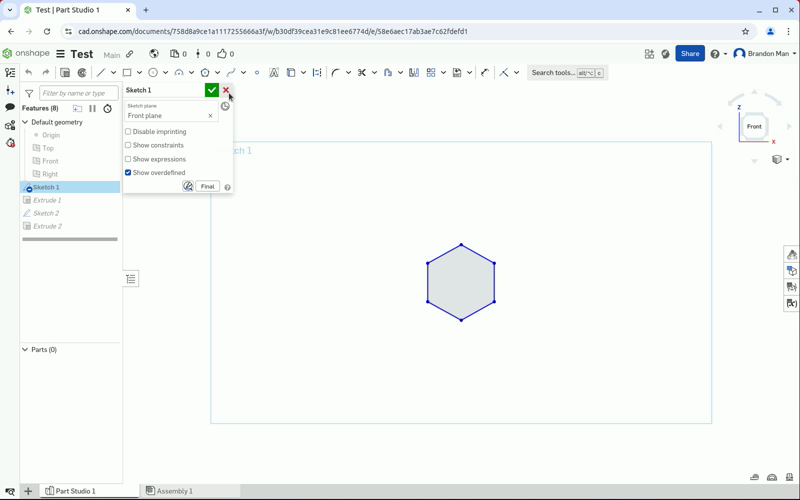
key(shift+s)
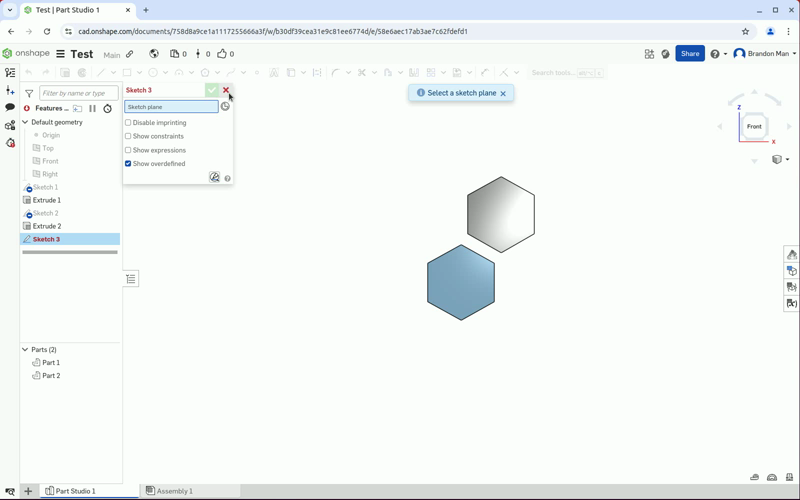
mouse_move(73, 163)
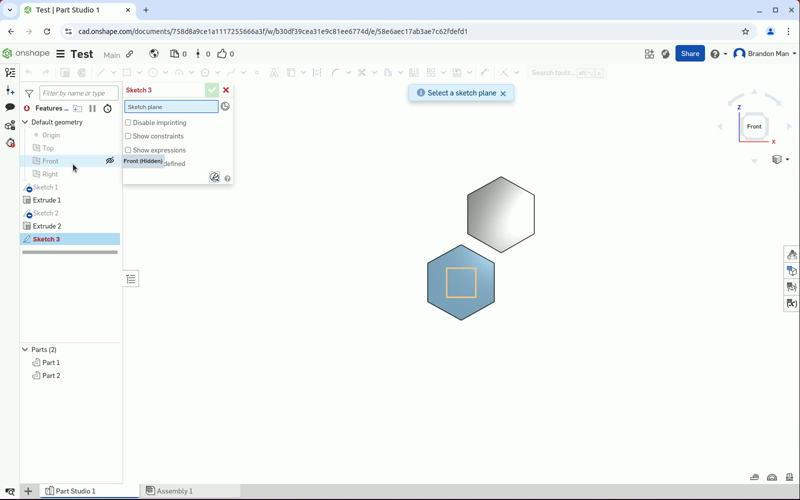
click(73, 163)
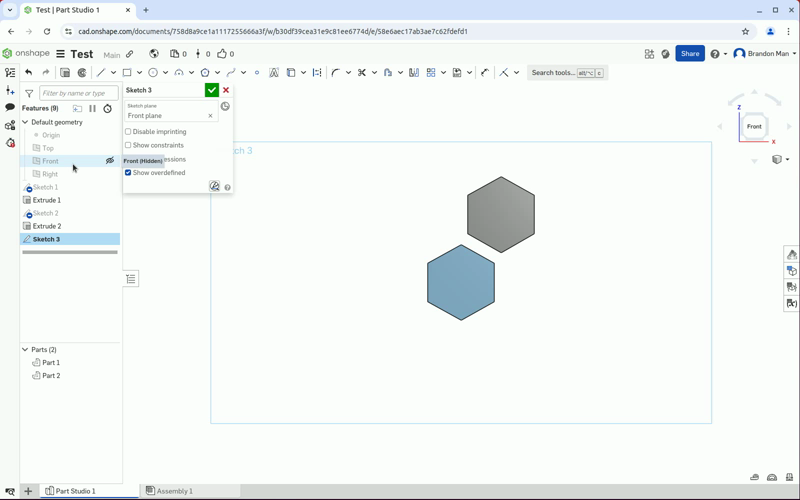
mouse_move(73, 352)
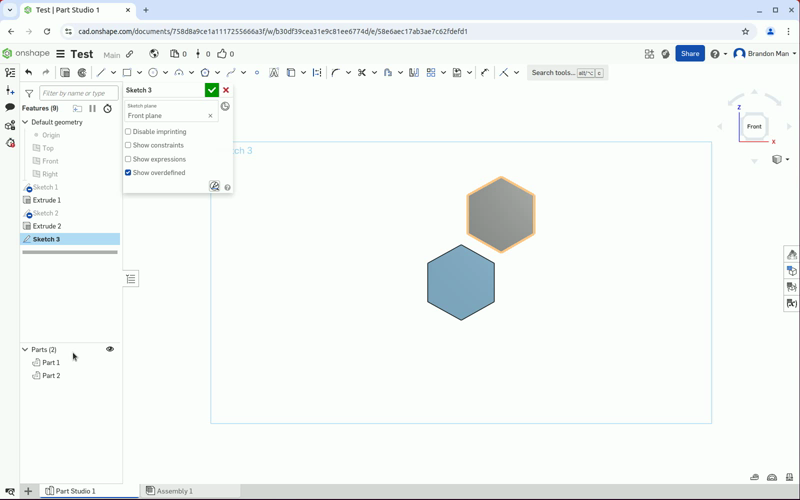
key(y)
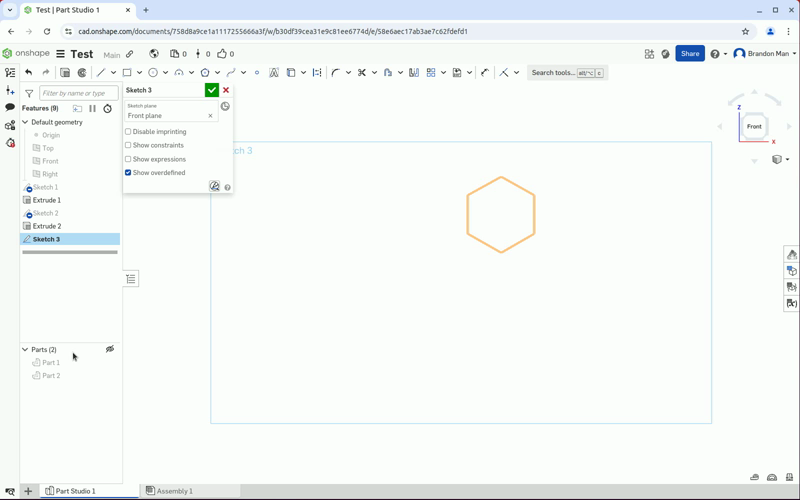
key(l)
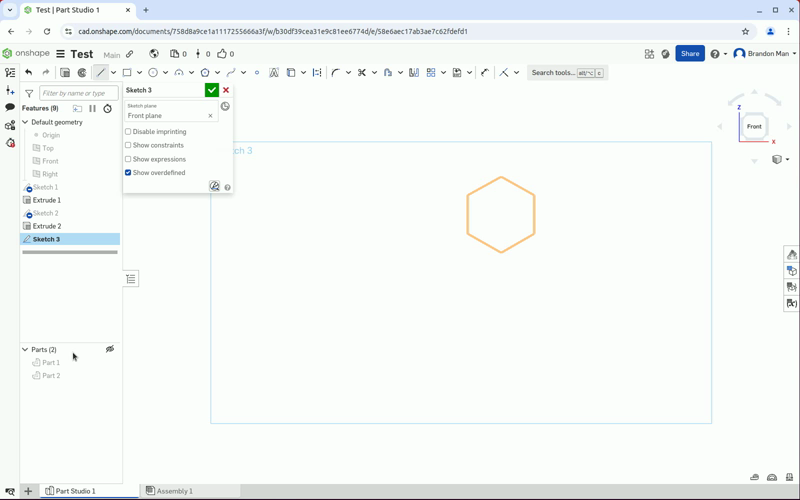
key_down(shift)
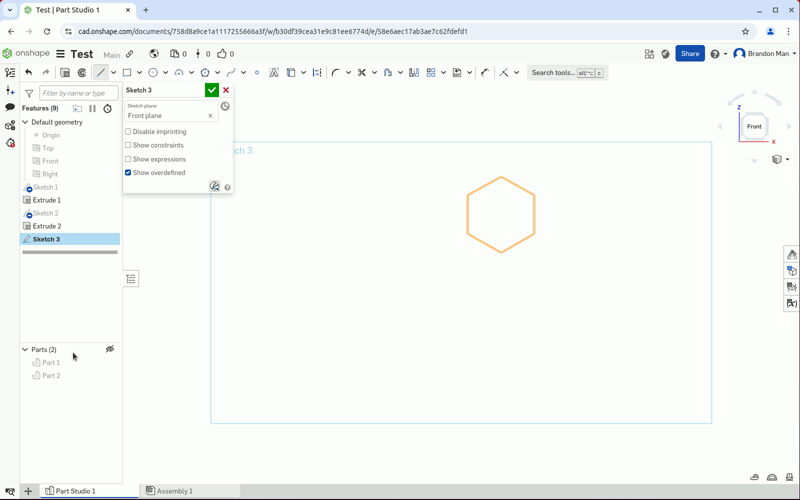
mouse_move(507, 301)
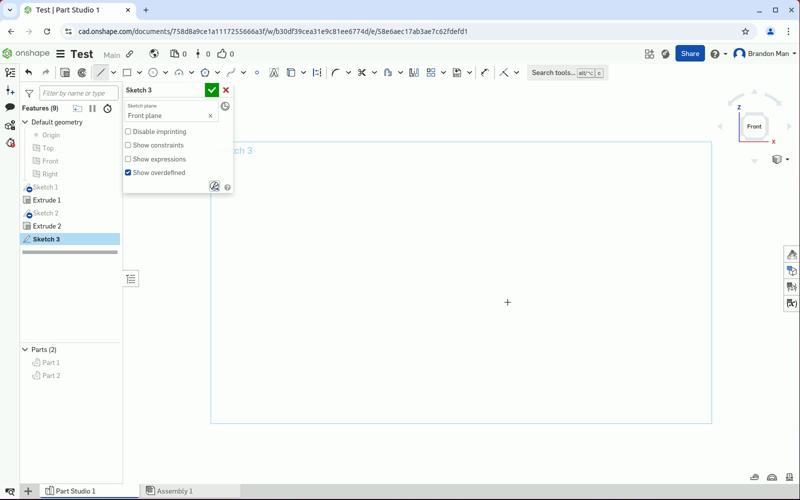
click(507, 301)
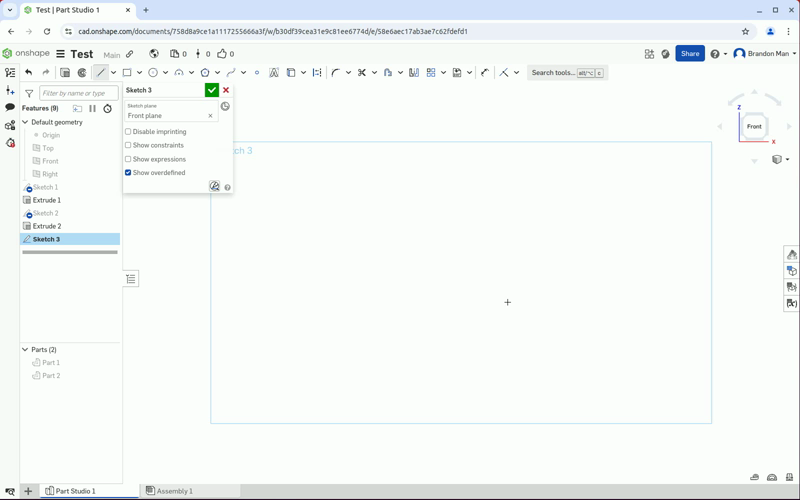
key_up(shift)
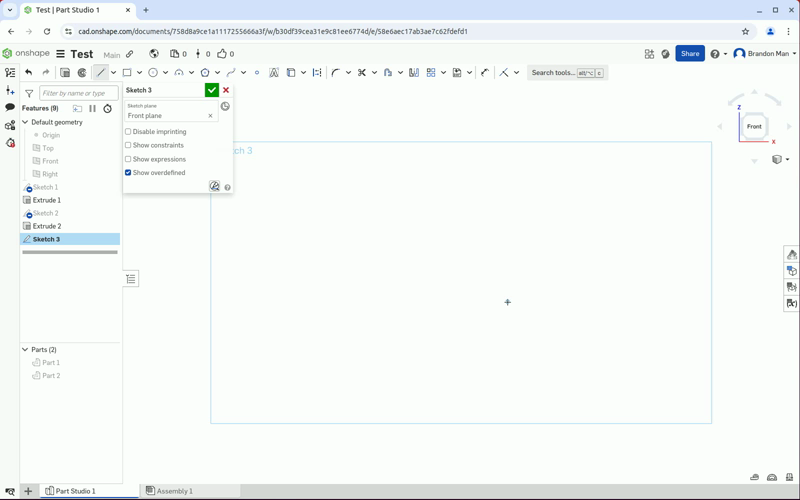
key_down(shift)
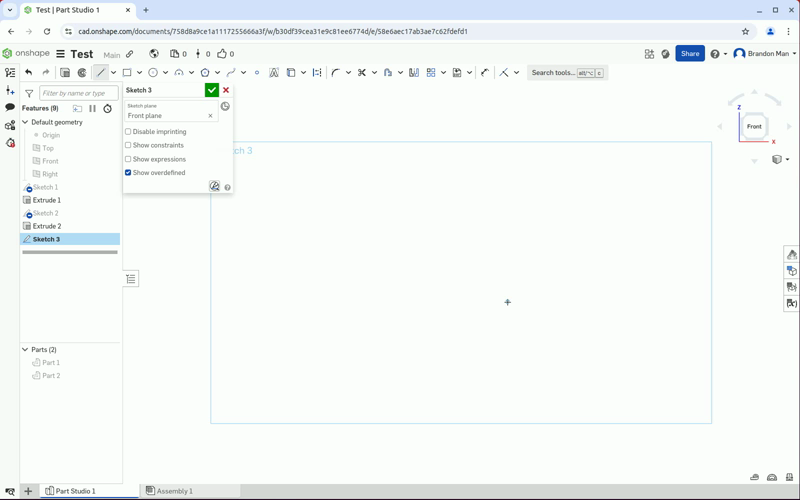
mouse_move(537, 301)
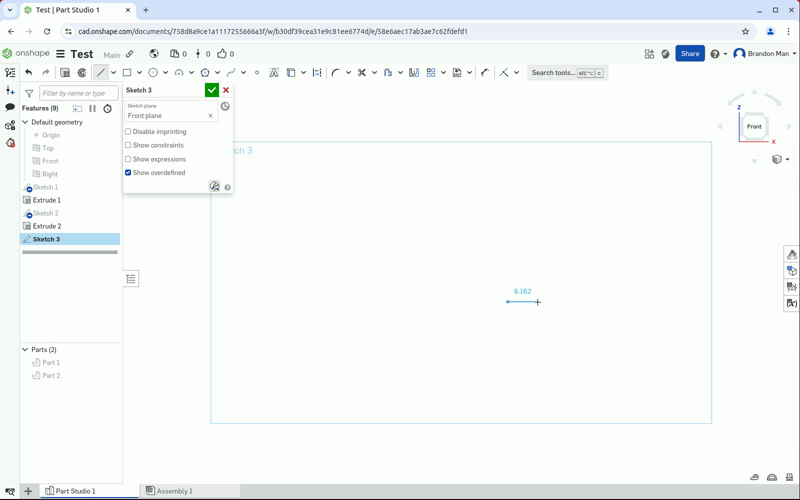
mouse_move(540, 320)
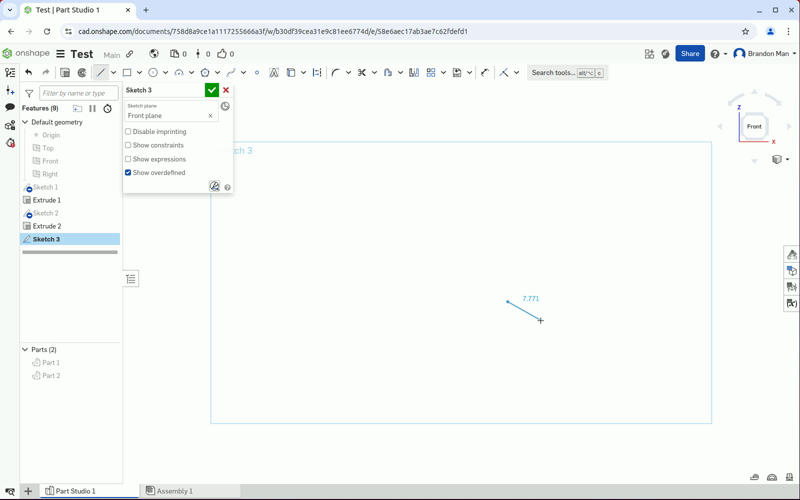
click(540, 320)
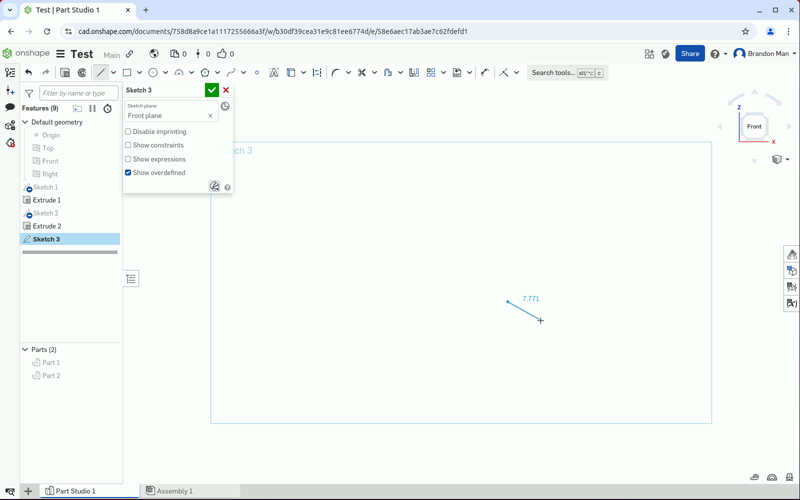
key_up(shift)
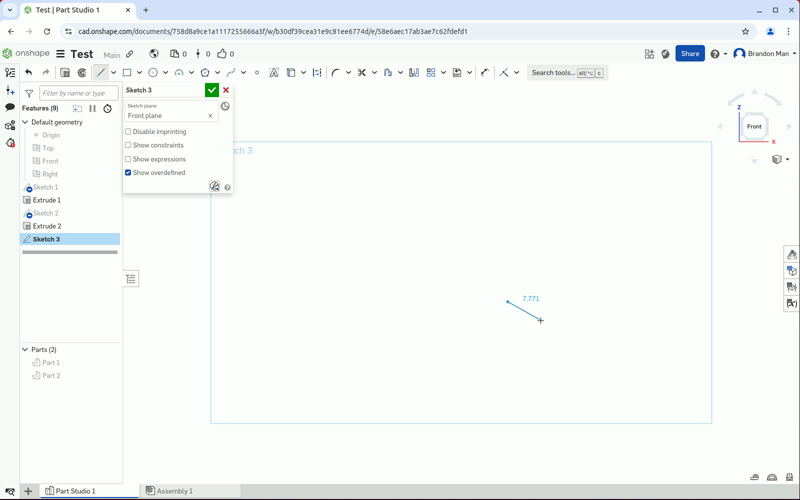
key_down(shift)
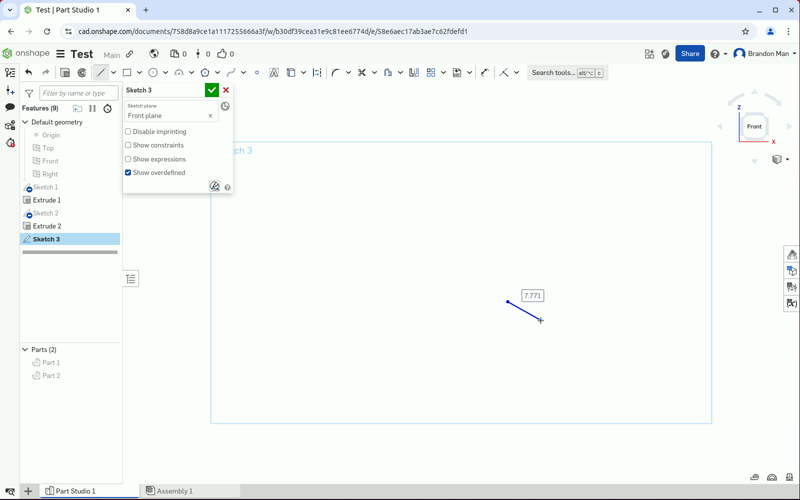
mouse_move(570, 320)
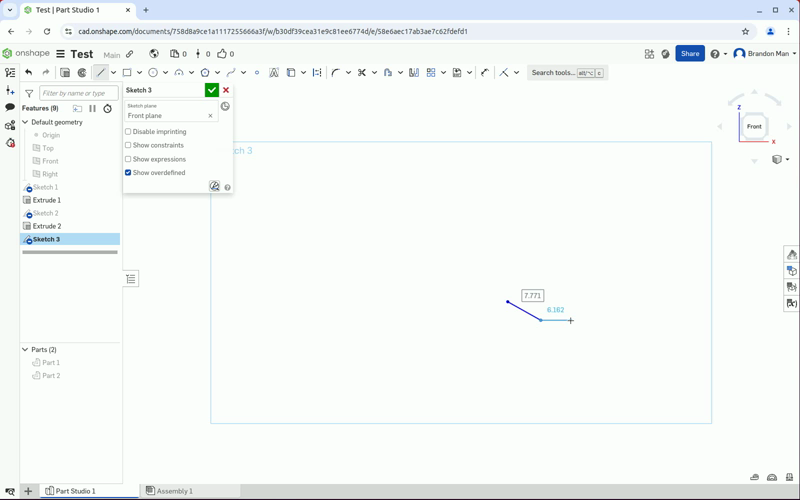
mouse_move(573, 301)
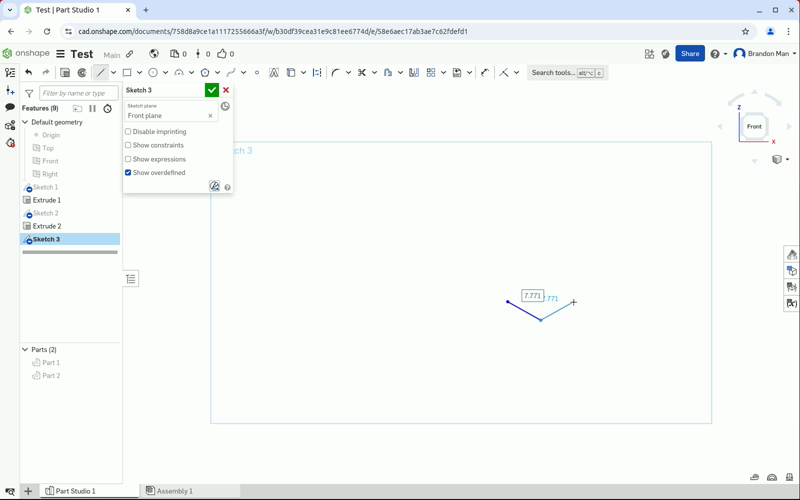
click(573, 301)
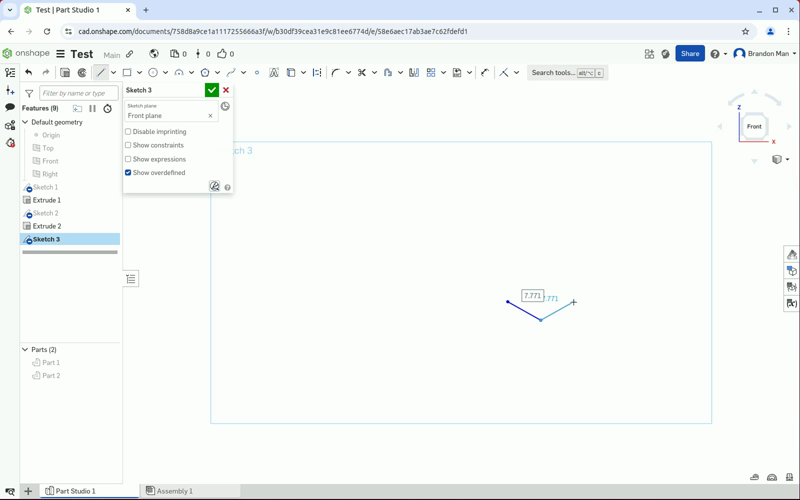
key_up(shift)
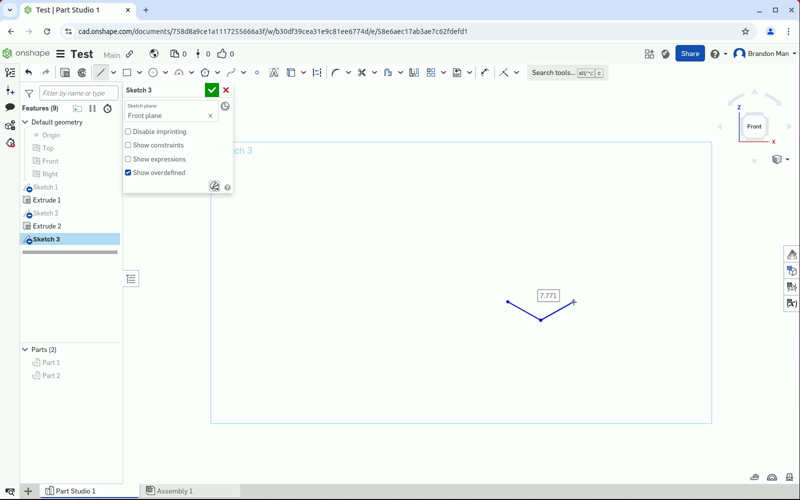
key_down(shift)
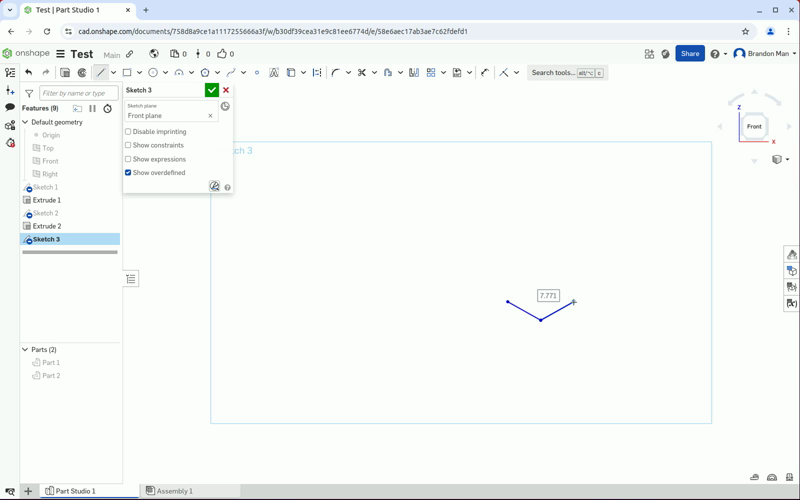
mouse_move(589, 301)
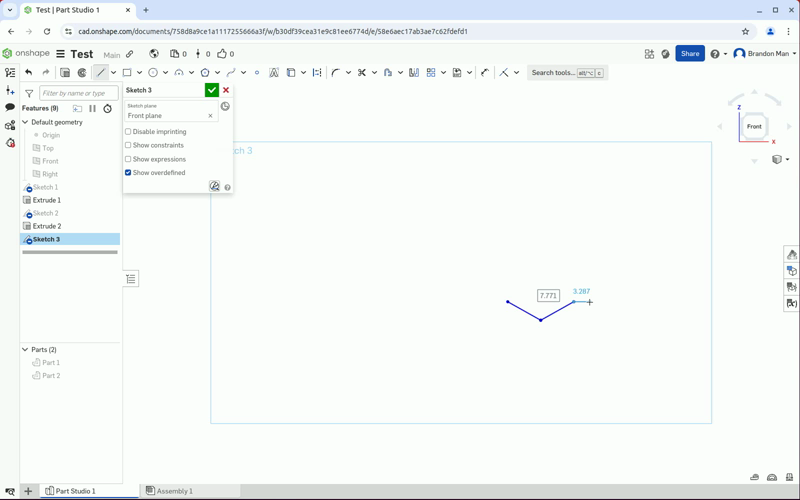
mouse_move(573, 263)
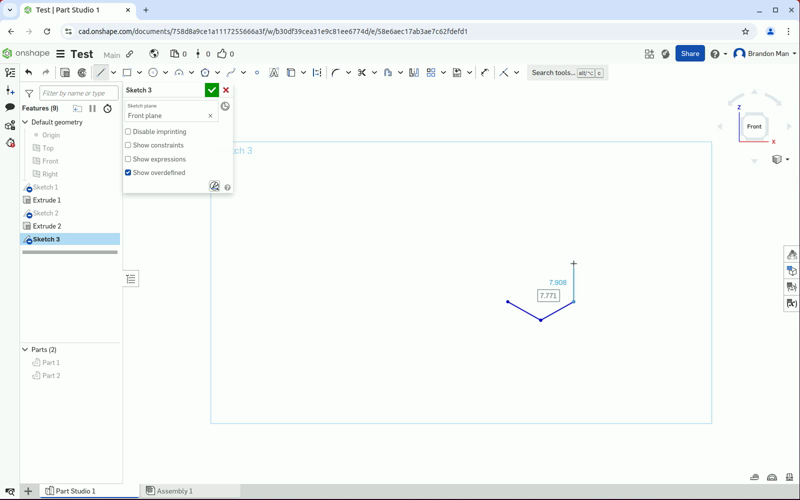
click(573, 263)
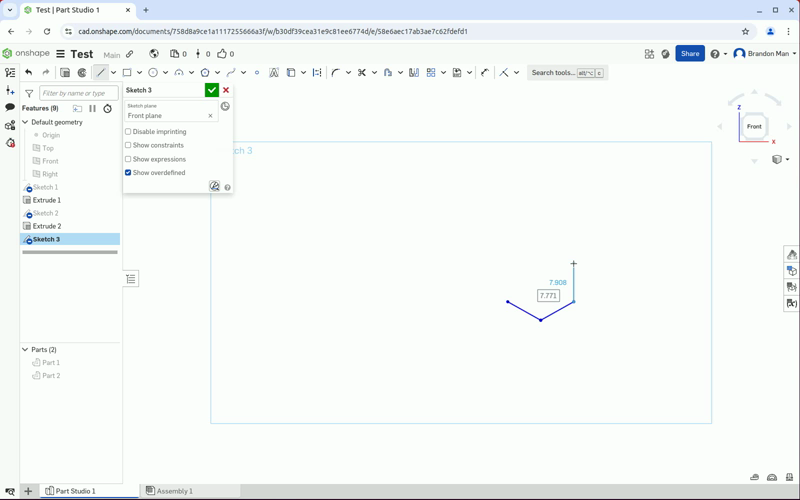
key_up(shift)
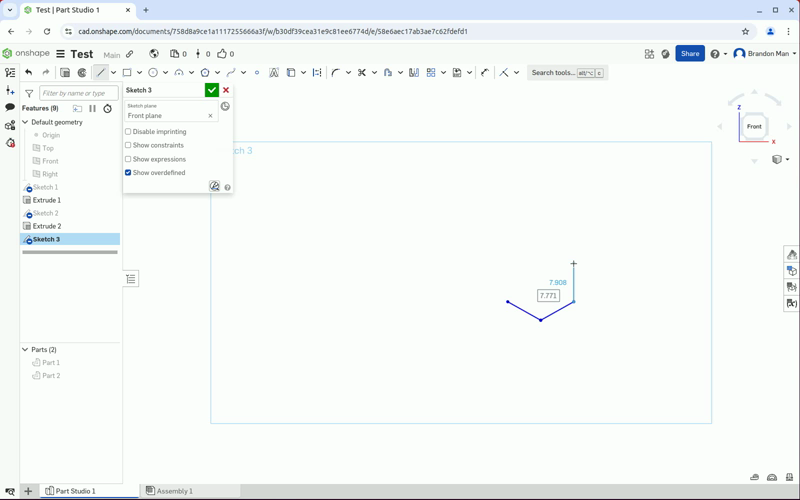
key_down(shift)
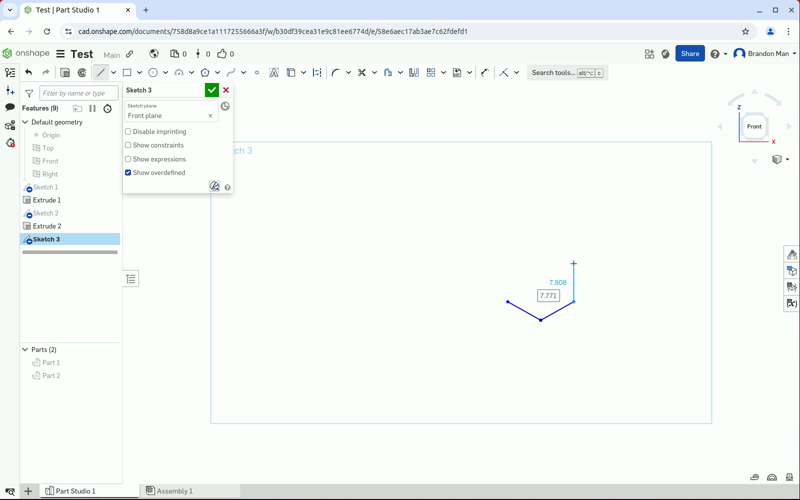
mouse_move(589, 263)
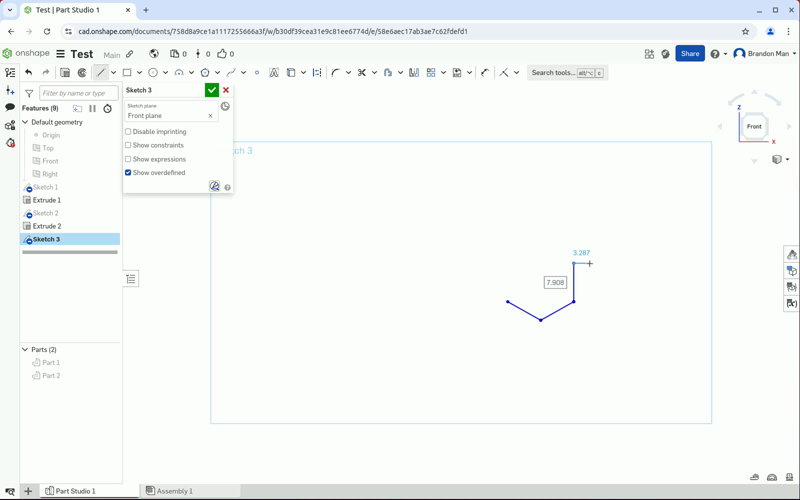
mouse_move(540, 244)
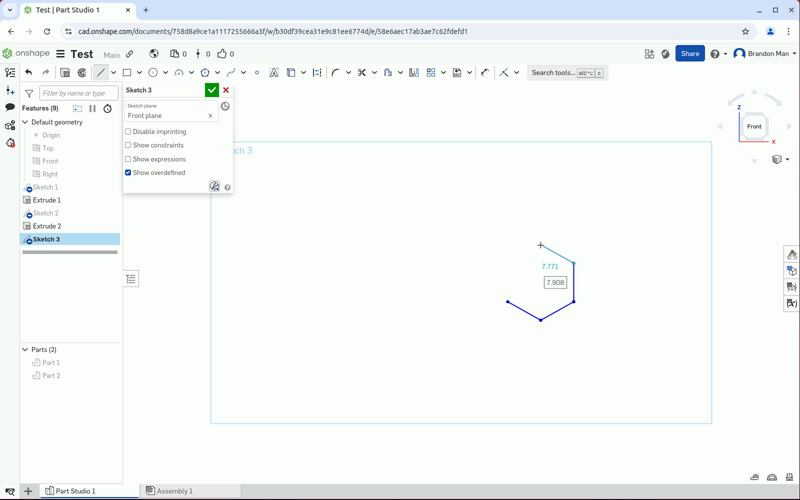
click(540, 244)
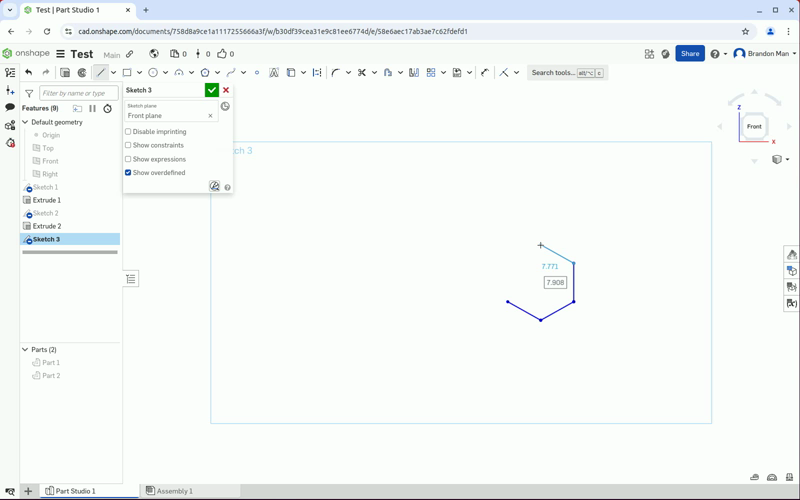
key_up(shift)
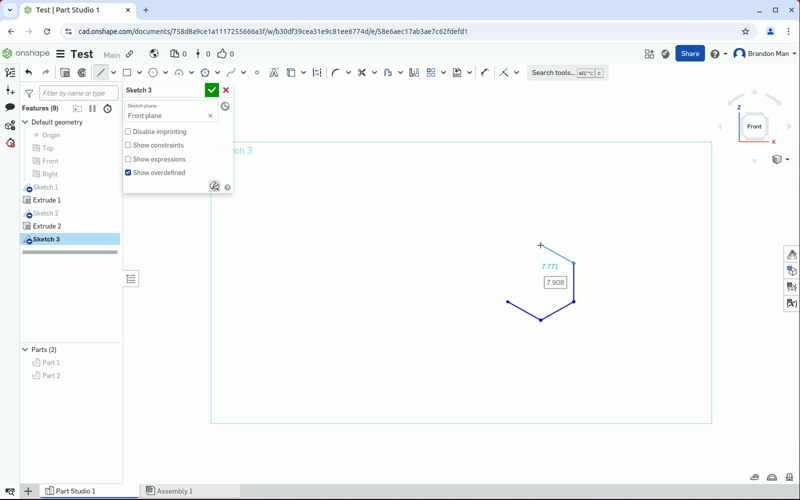
key_down(shift)
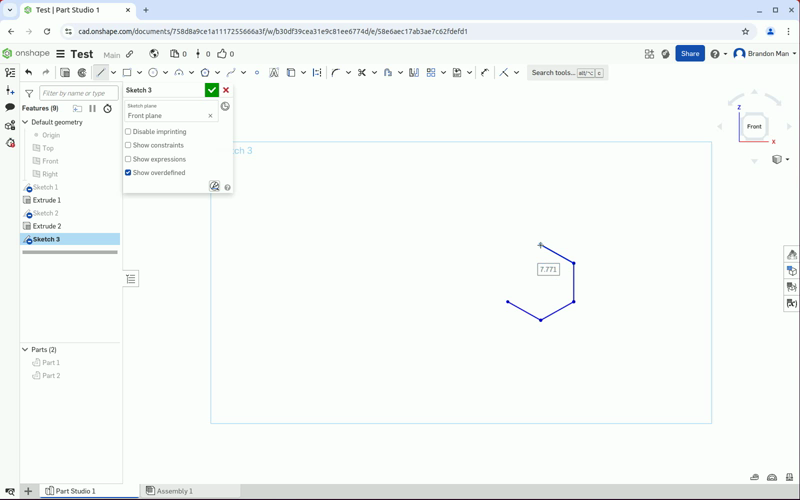
mouse_move(570, 244)
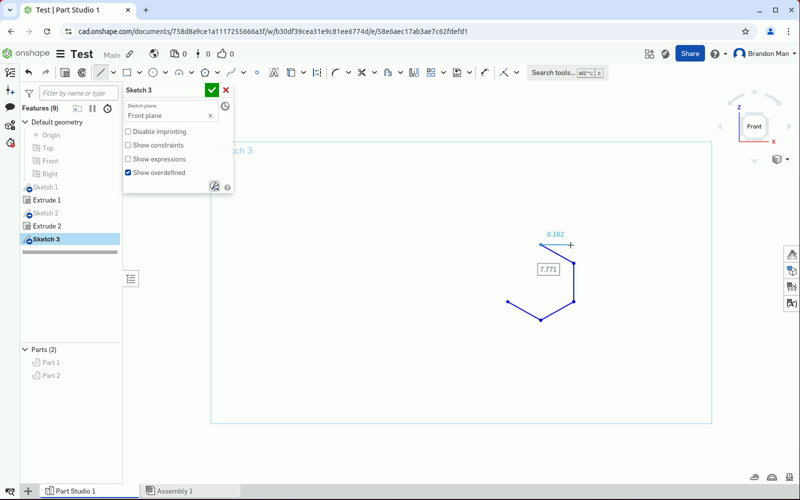
mouse_move(507, 263)
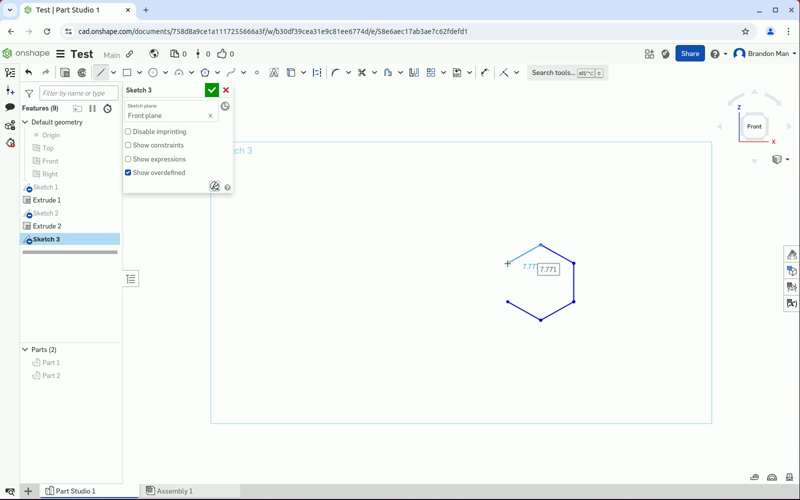
click(507, 263)
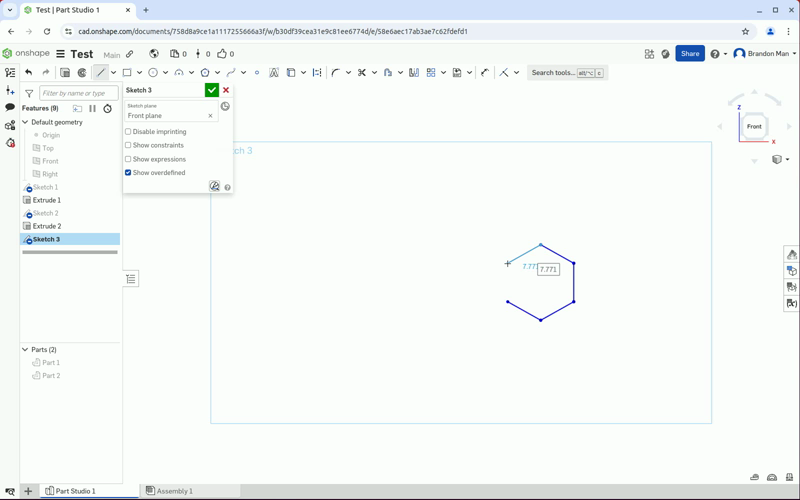
key_up(shift)
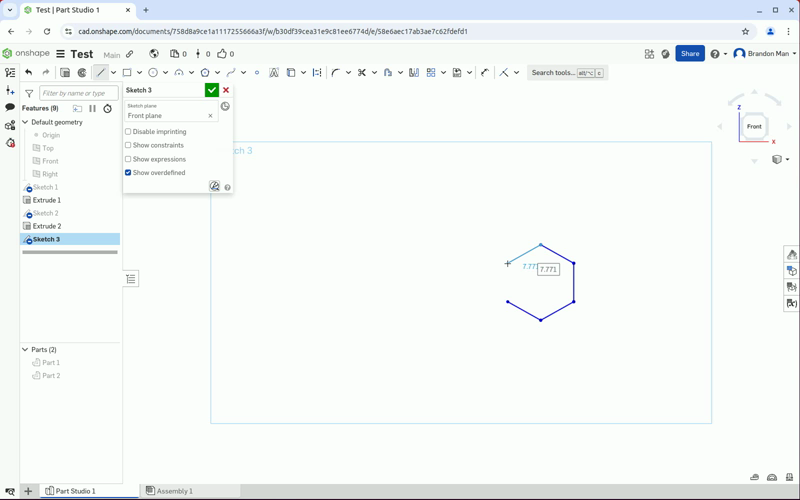
mouse_move(537, 263)
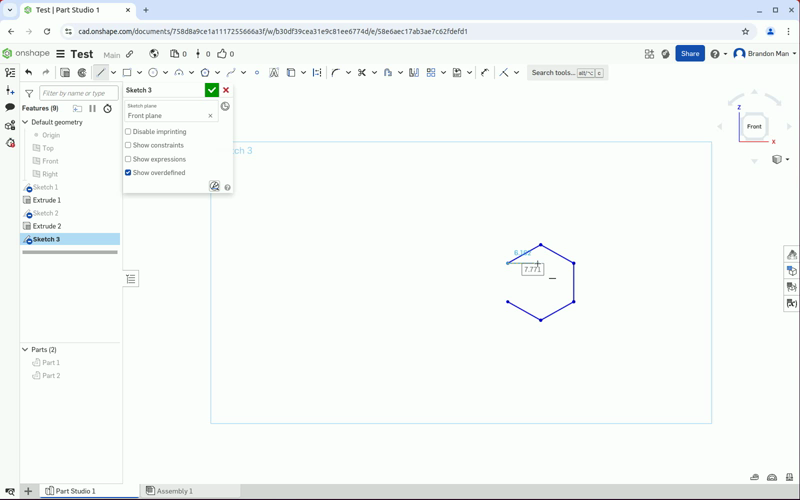
key_down(shift)
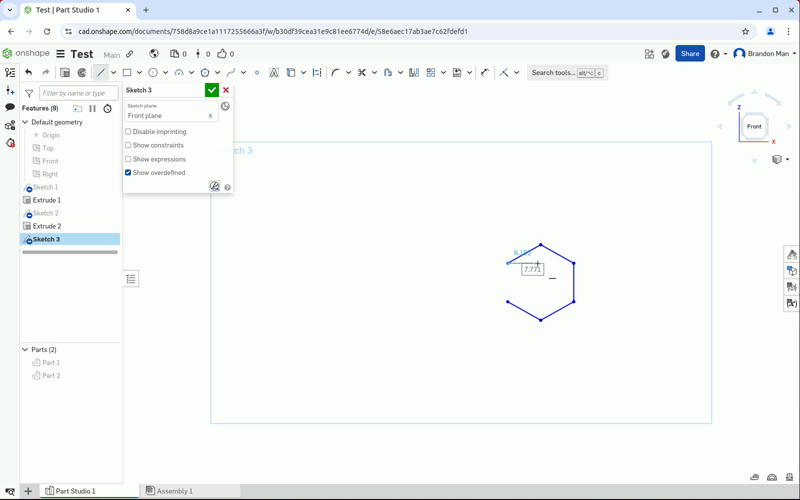
mouse_move(507, 301)
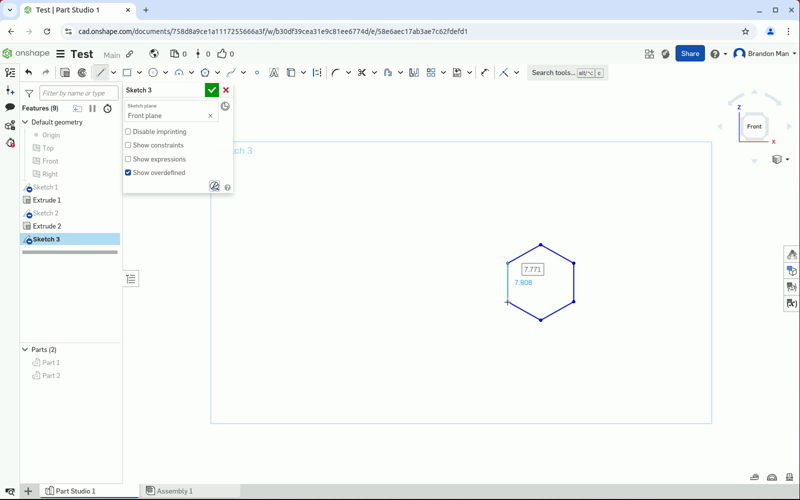
key_up(shift)
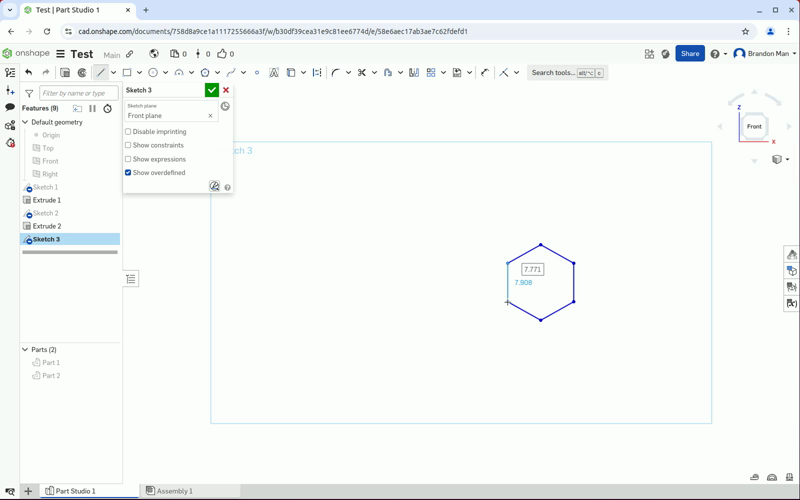
click(507, 301)
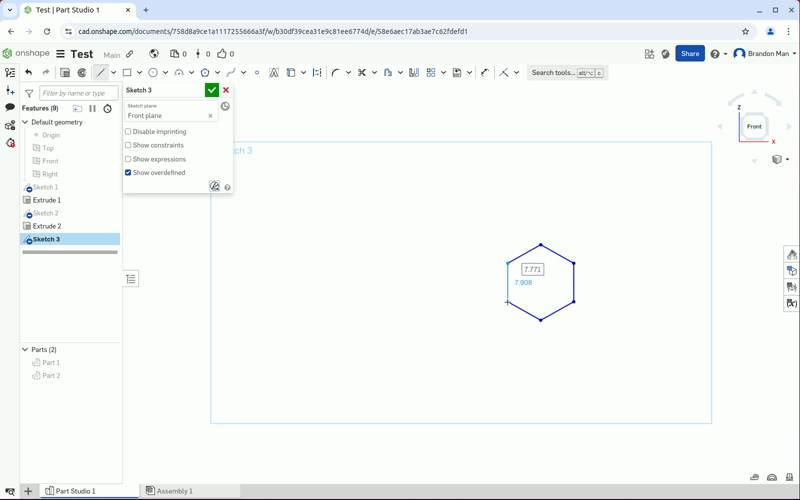
key(esc)
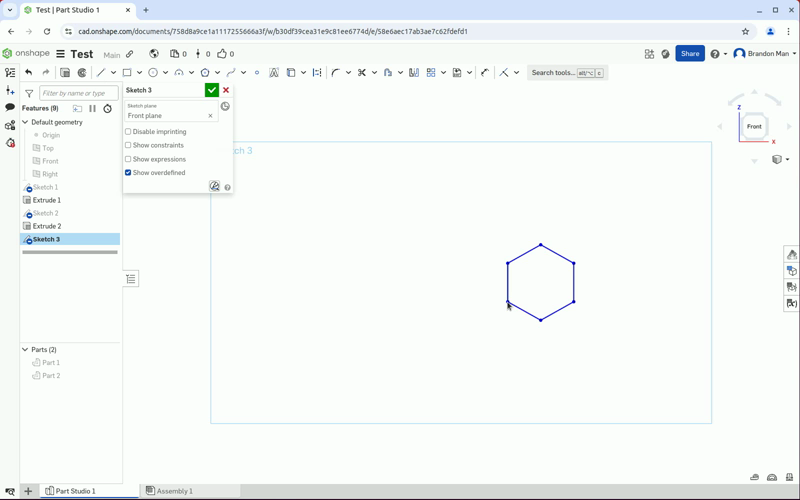
mouse_move(550, 270)
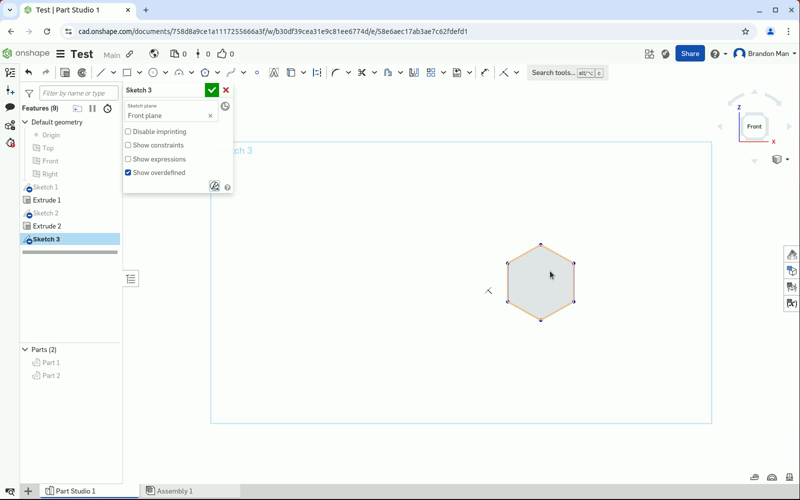
click(550, 270)
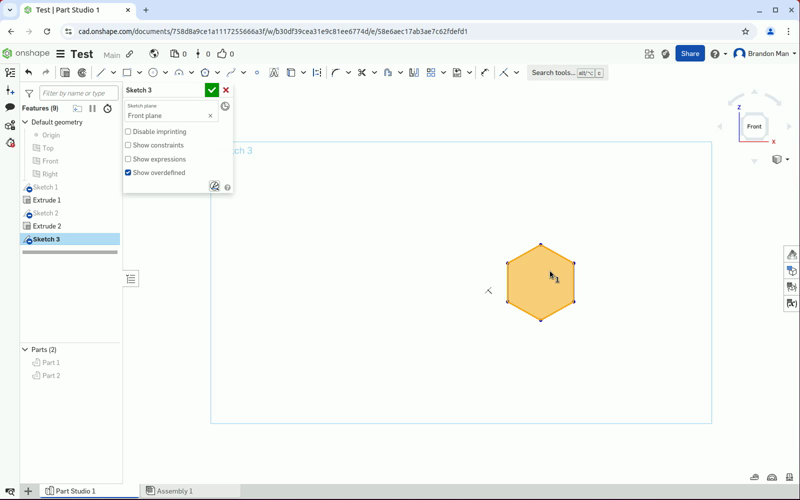
mouse_move(73, 352)
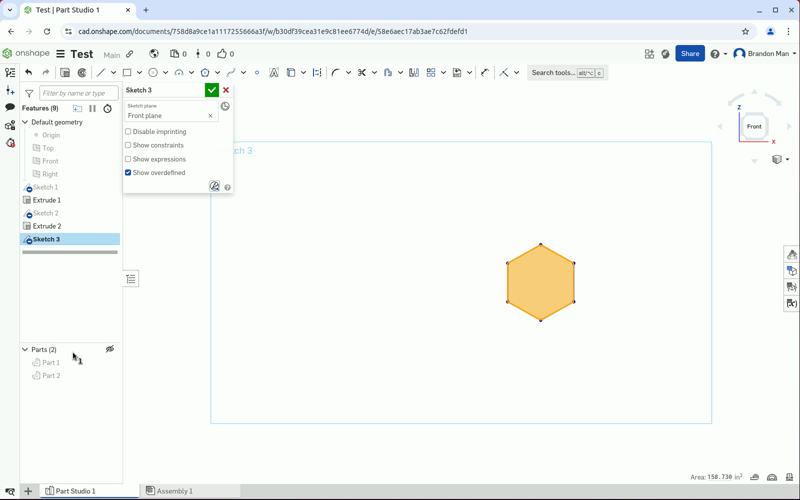
key(shift+y)
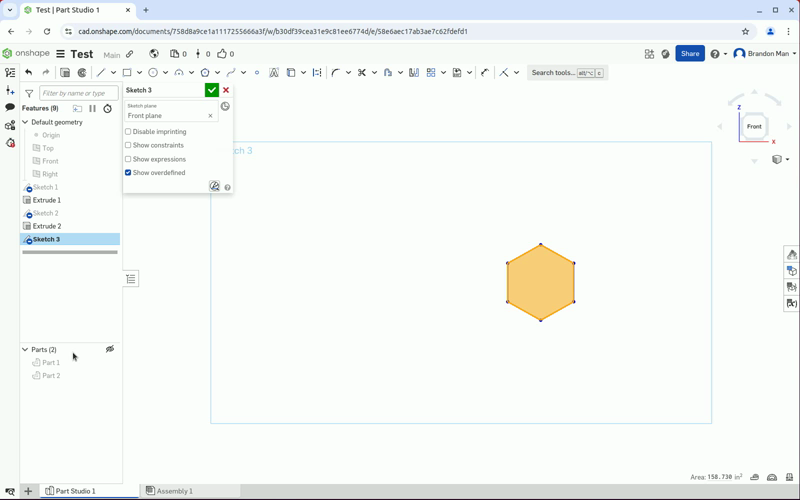
key(shift+e)
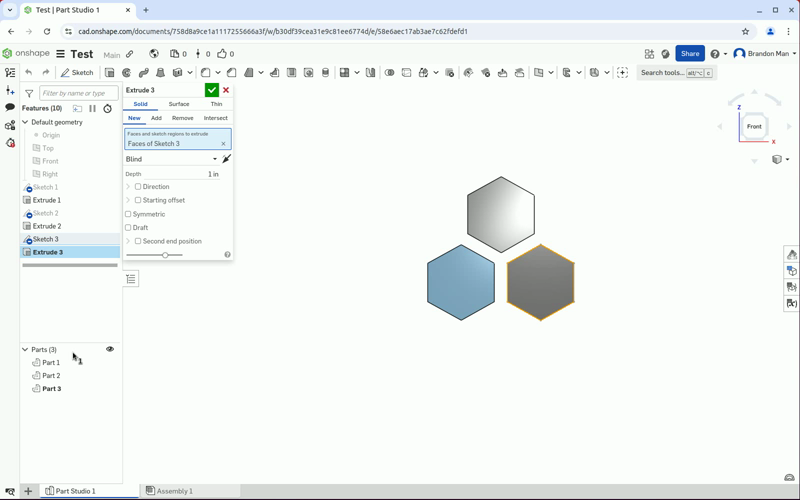
mouse_move(143, 106)
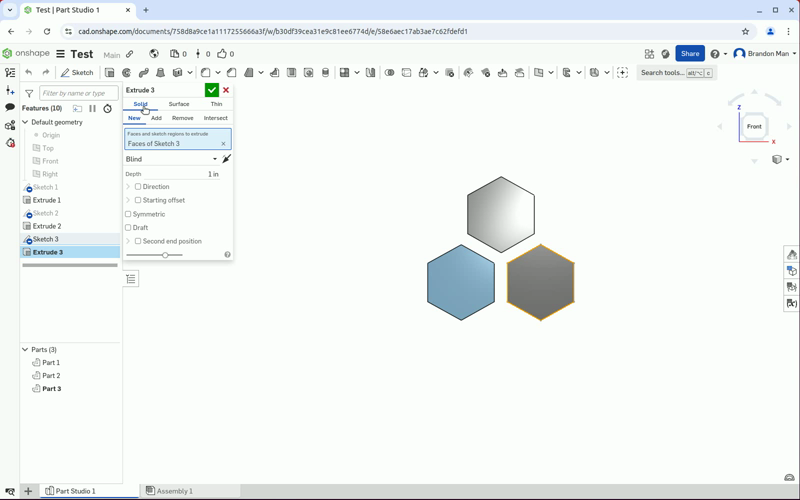
click(143, 106)
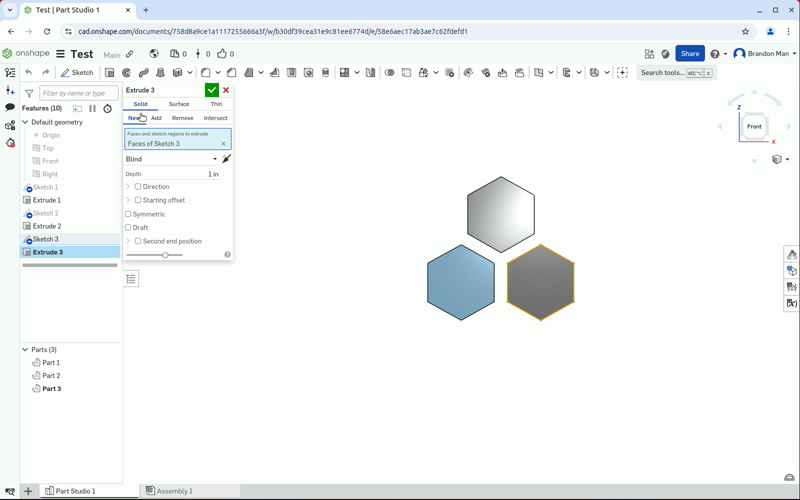
mouse_move(137, 120)
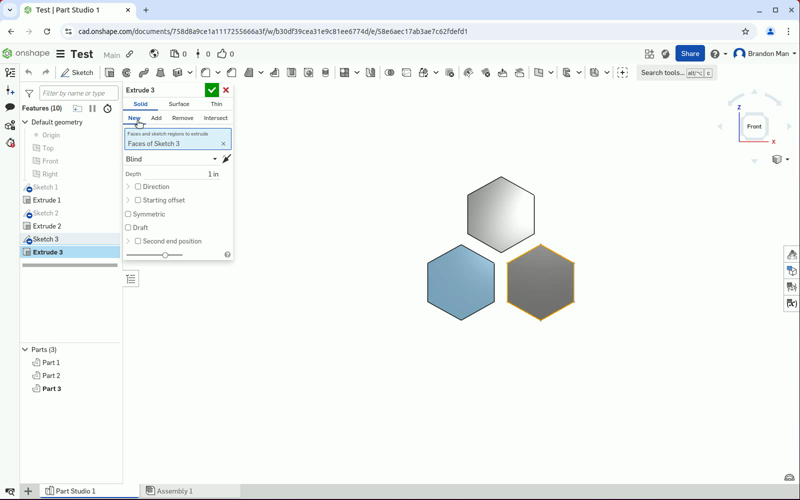
click(137, 120)
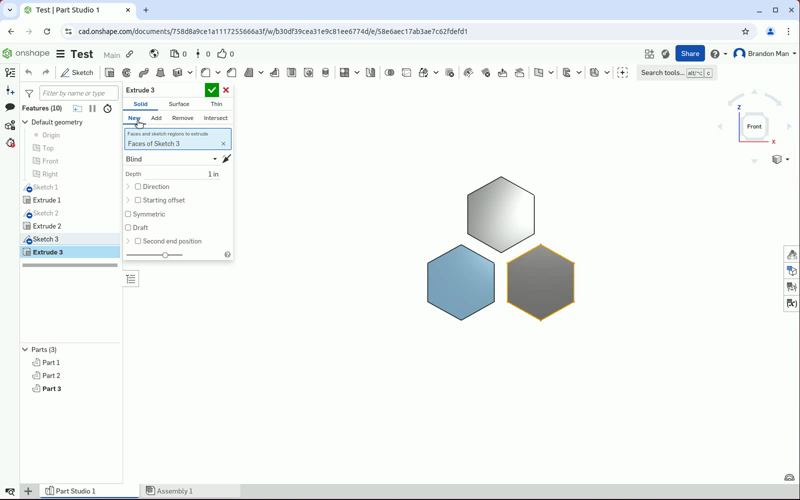
key(tab, 4)
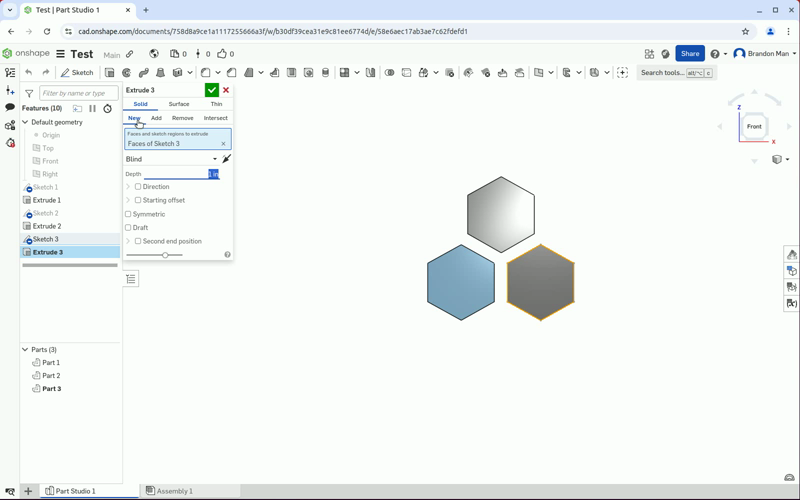
text(13.48)
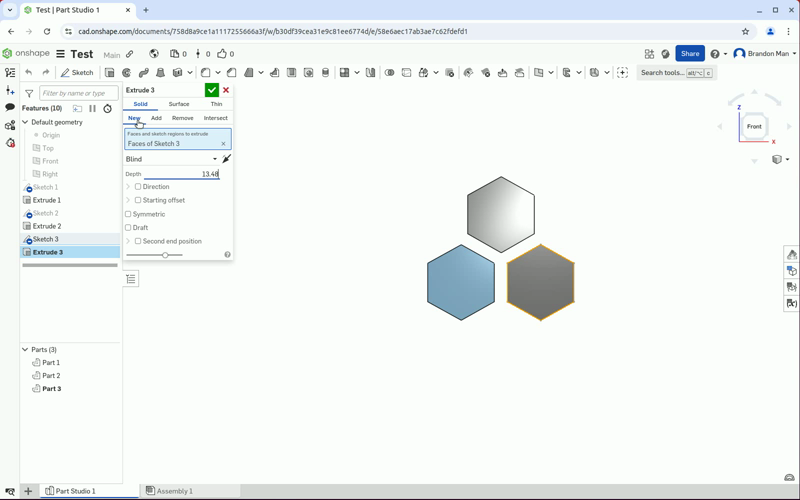
key(enter)
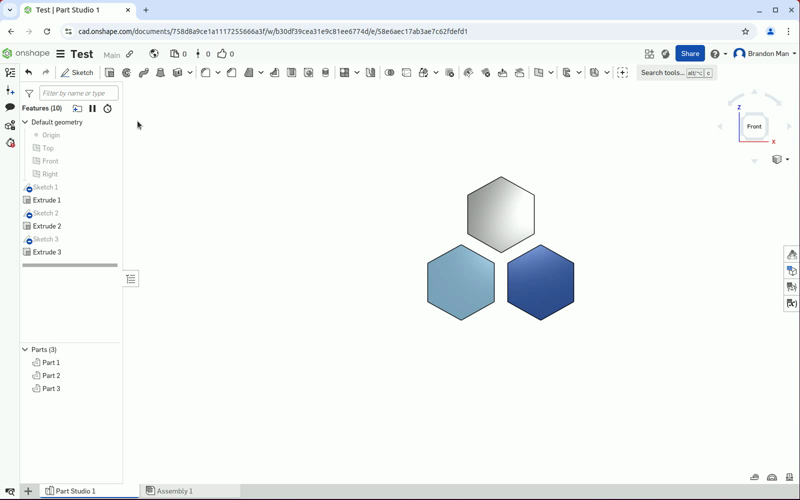
key(shift+h)
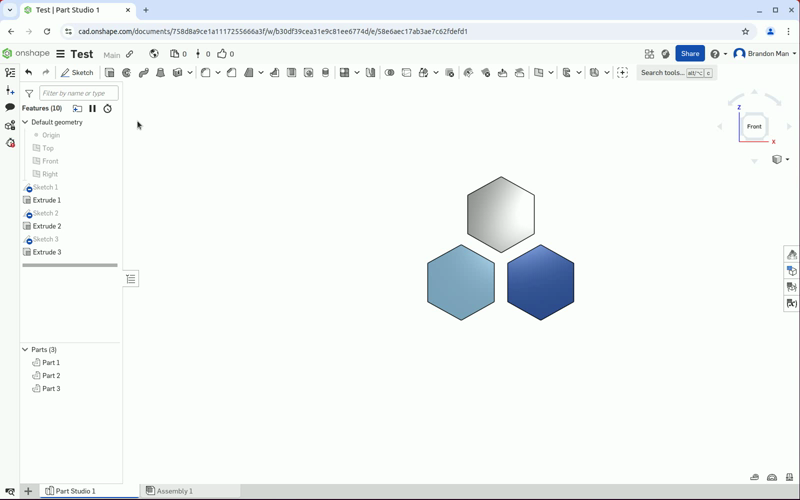
key(shift+h)
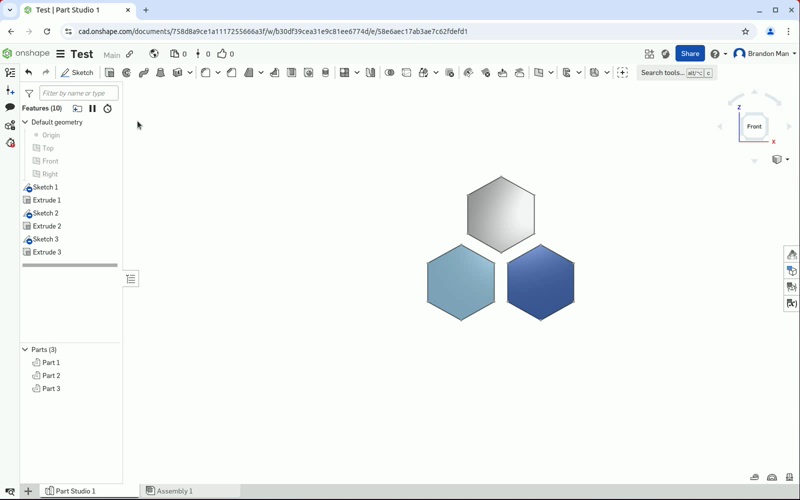
key(shift+7)
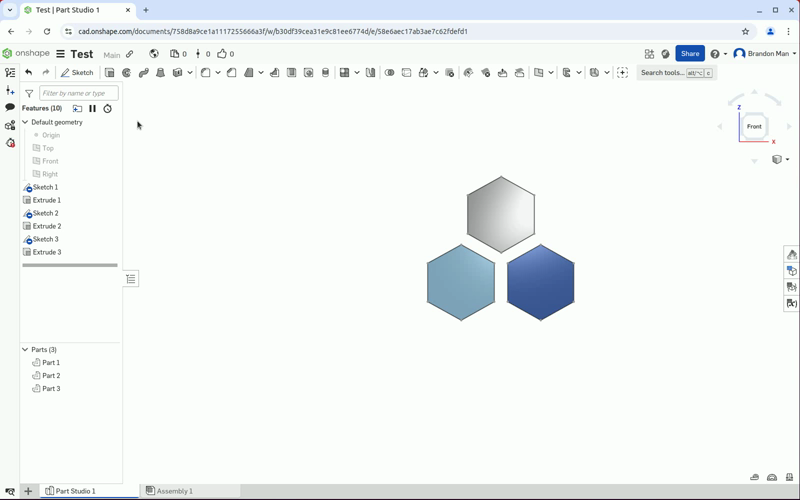
key(left, 2)
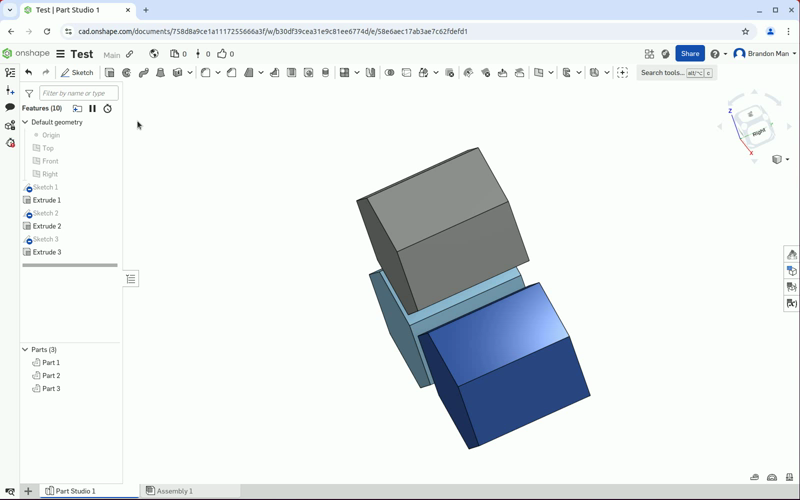
key(down, 2)
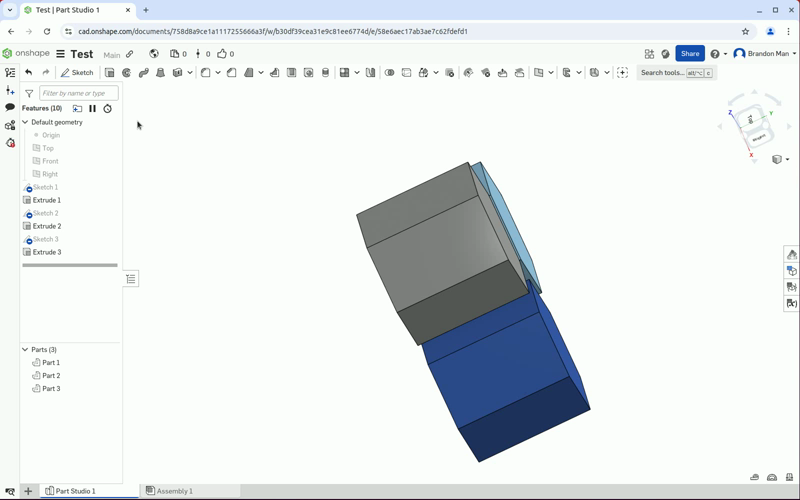
key(up, 2)
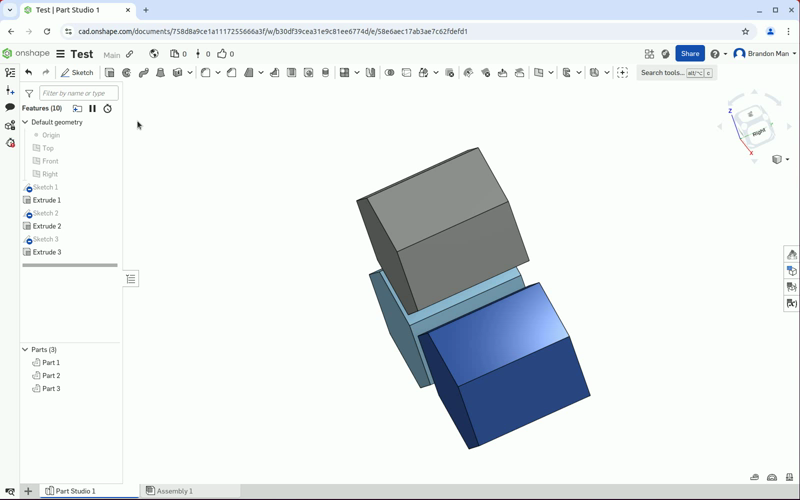
key(right, 2)
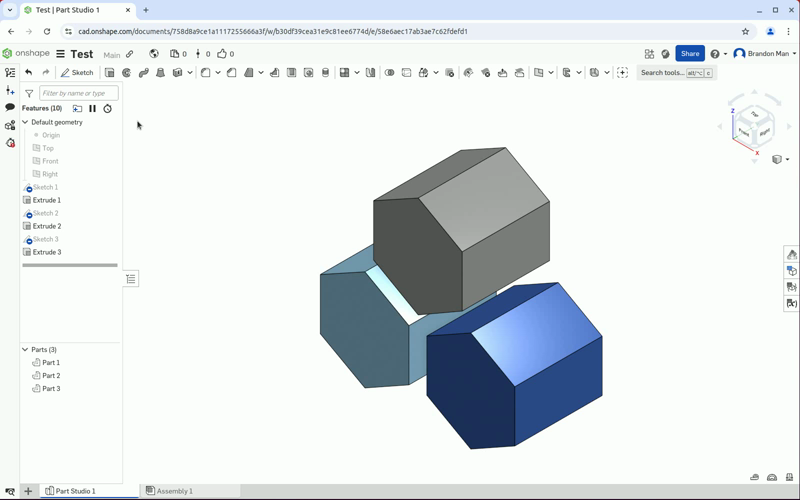
mouse_move(73, 189)
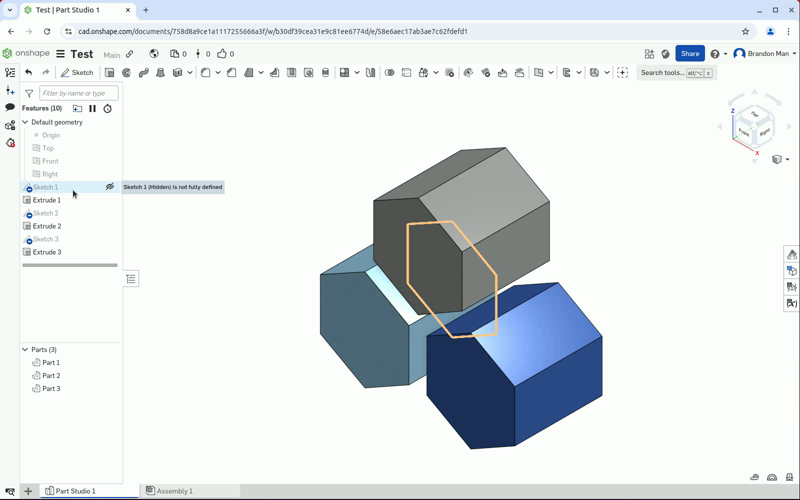
click(73, 189)